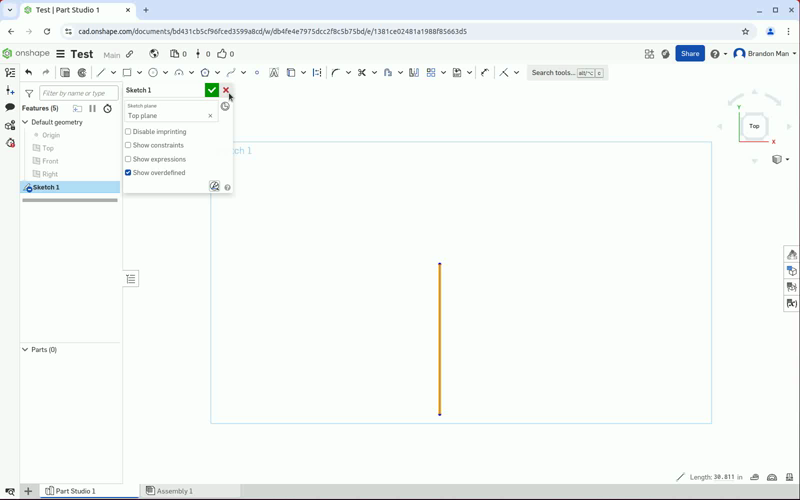
key(shift+h)
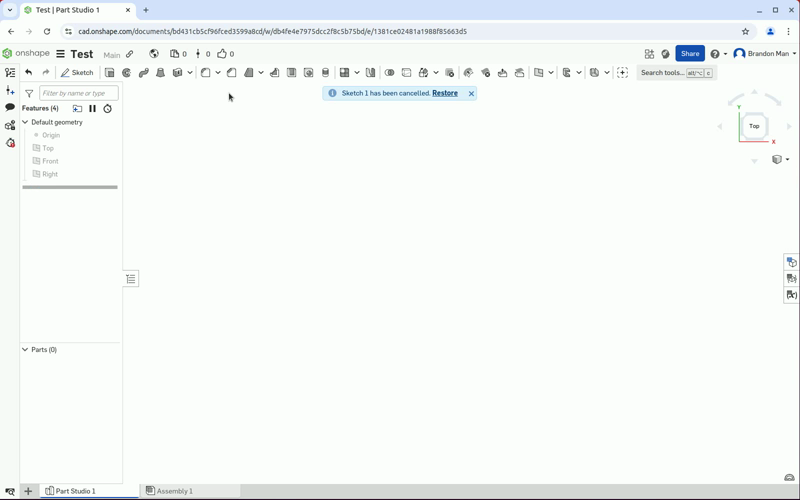
mouse_move(73, 352)
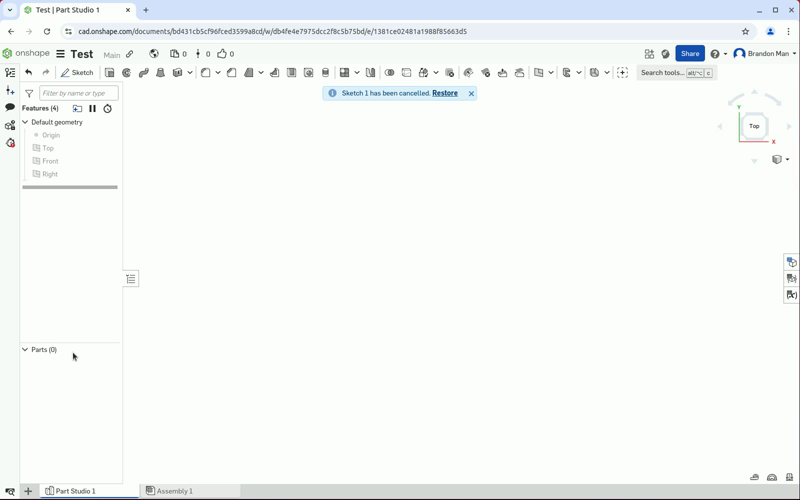
key(y)
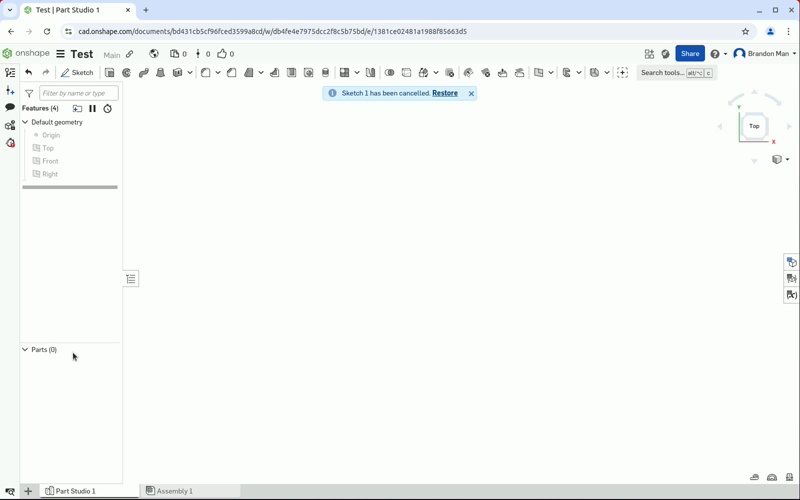
key(shift+p)
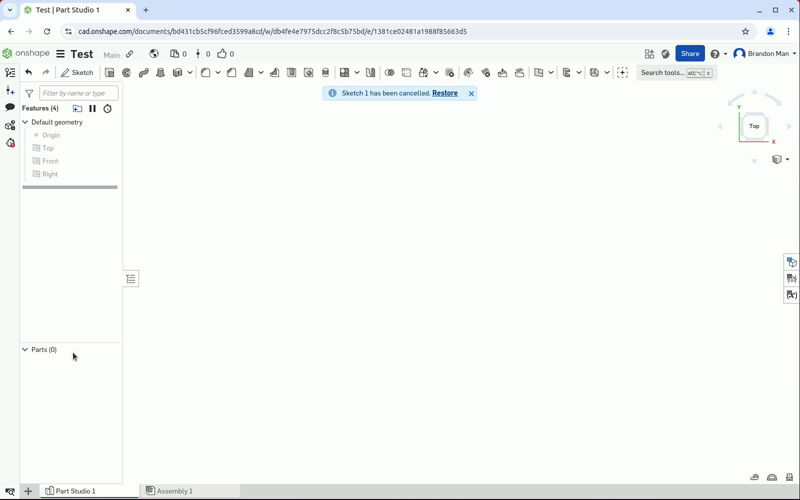
key(space)
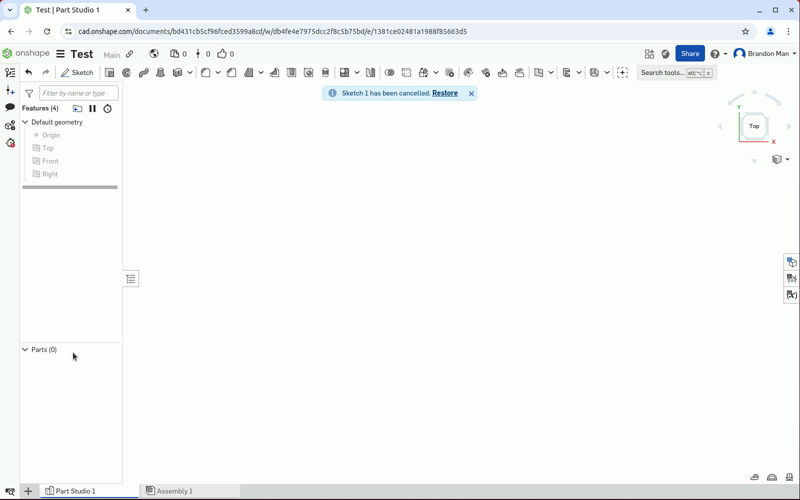
key_down(shift)
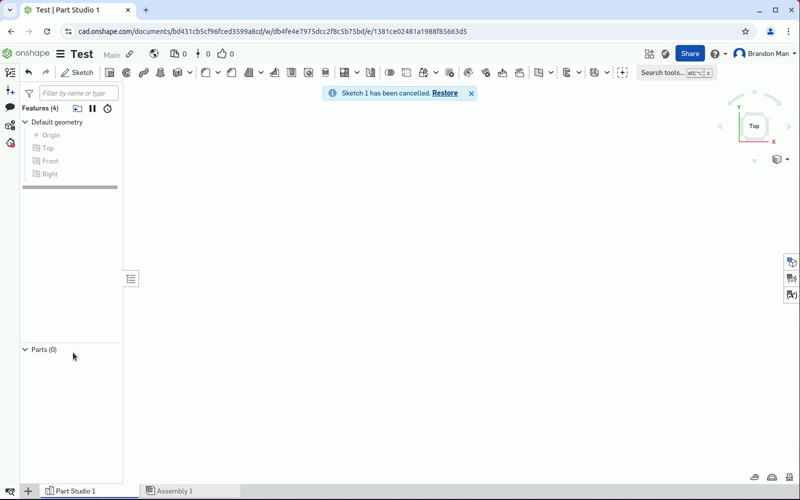
key(up)
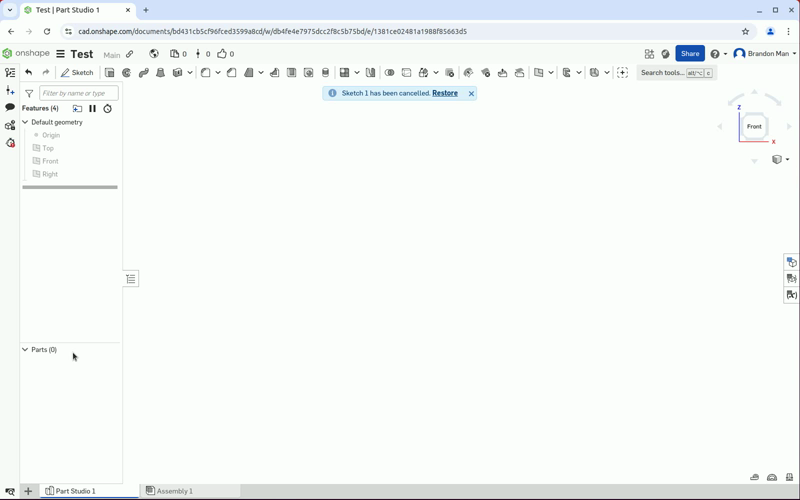
key_up(shift)
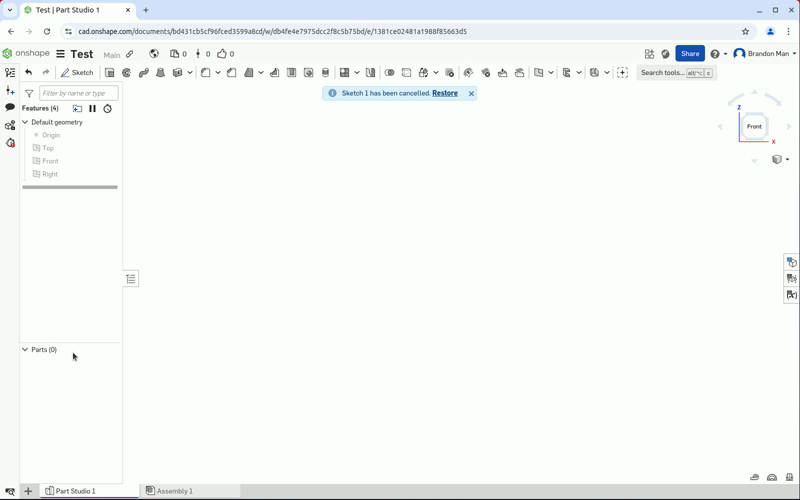
mouse_move(73, 352)
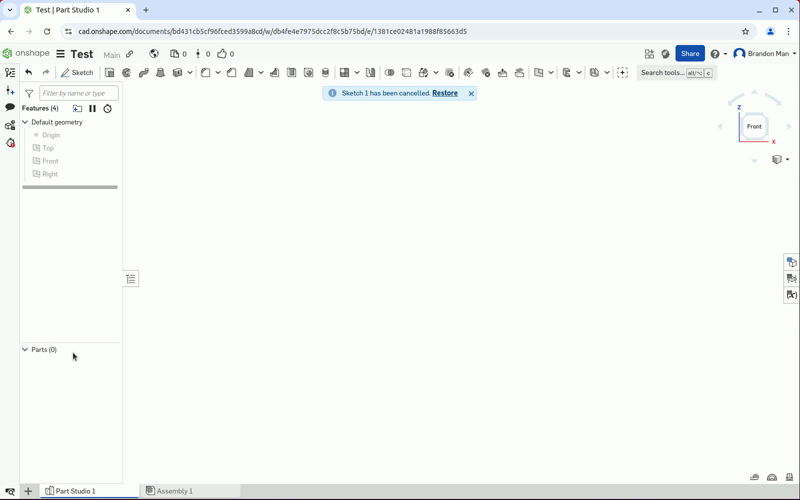
key(shift+y)
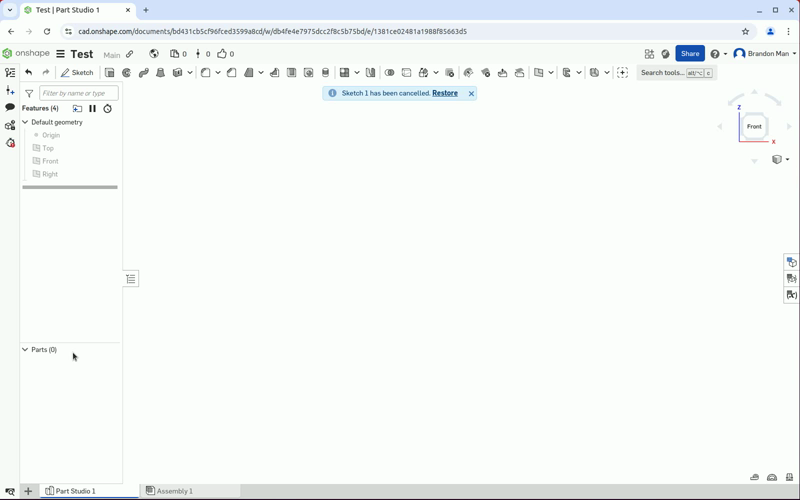
key(shift+s)
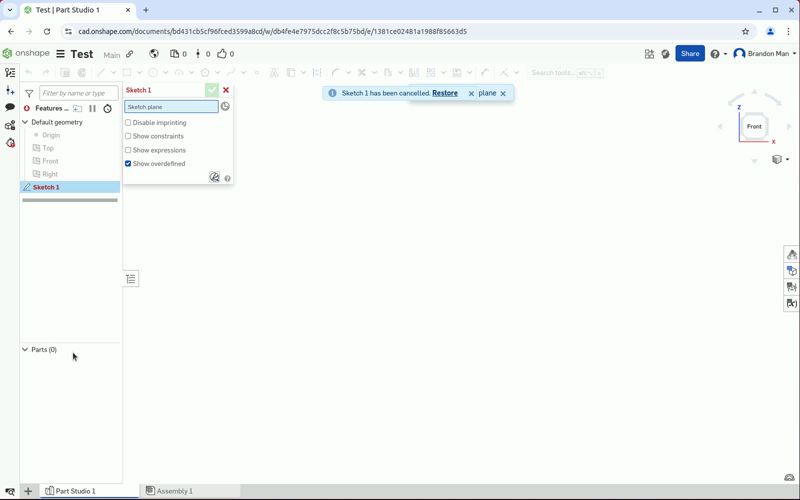
mouse_move(73, 163)
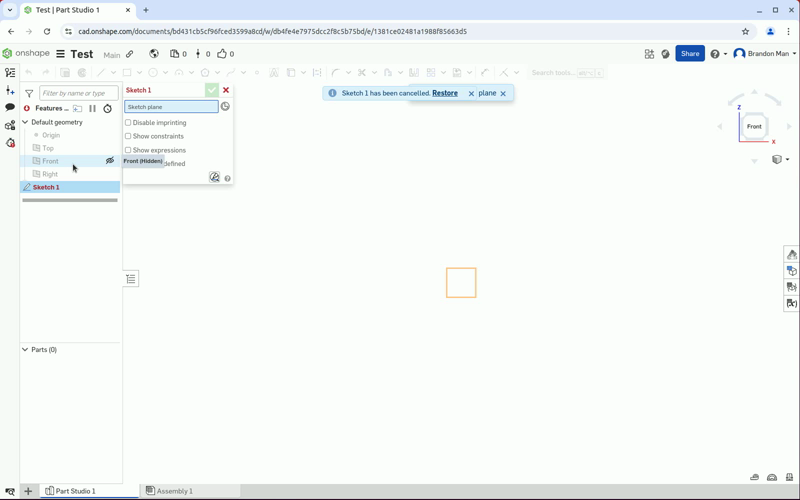
click(73, 163)
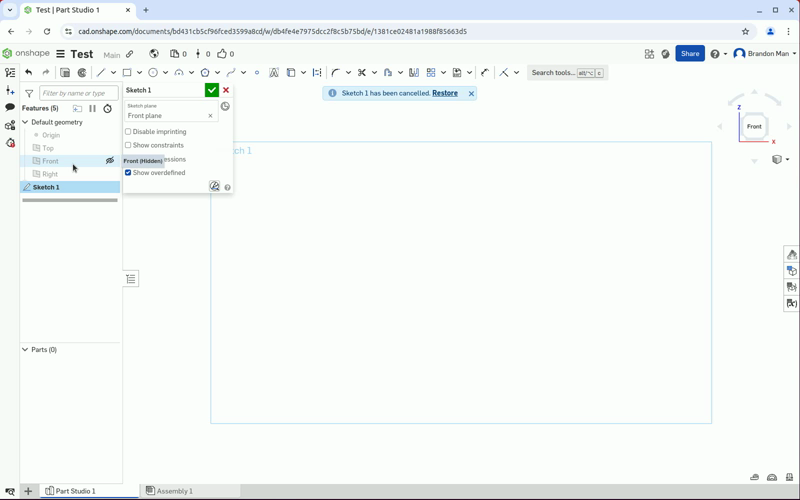
mouse_move(73, 352)
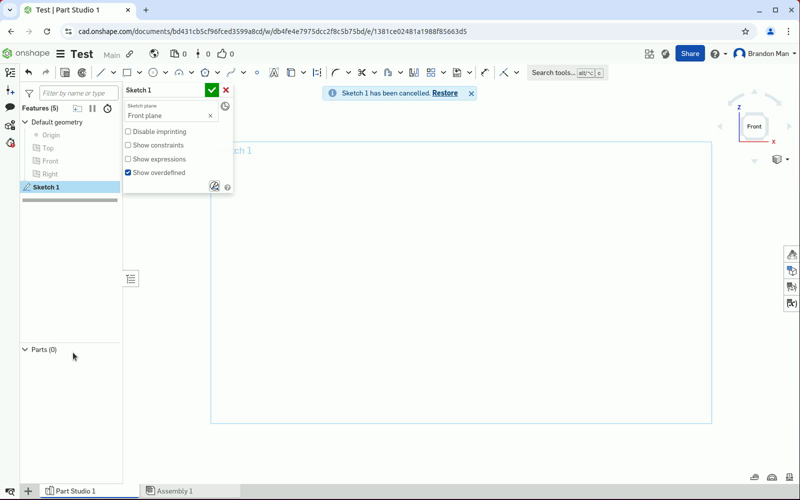
key(y)
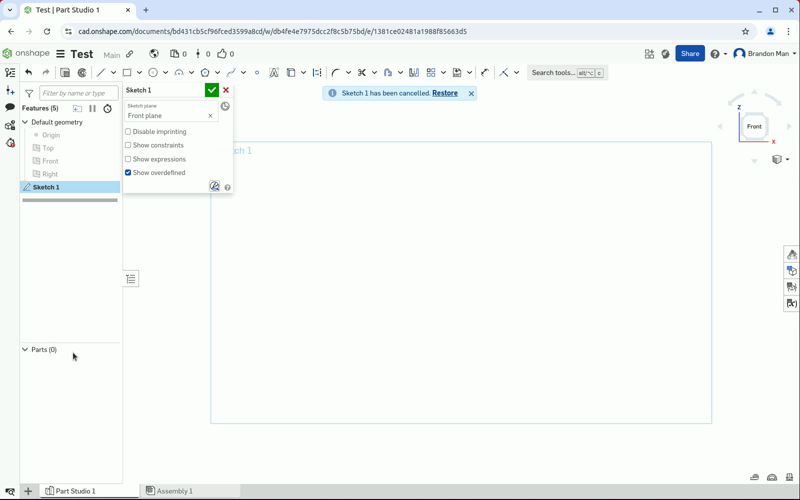
key(l)
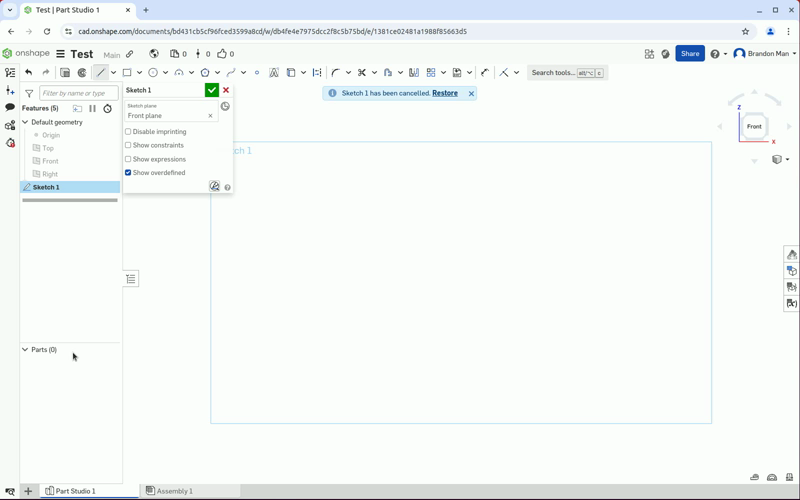
key_down(shift)
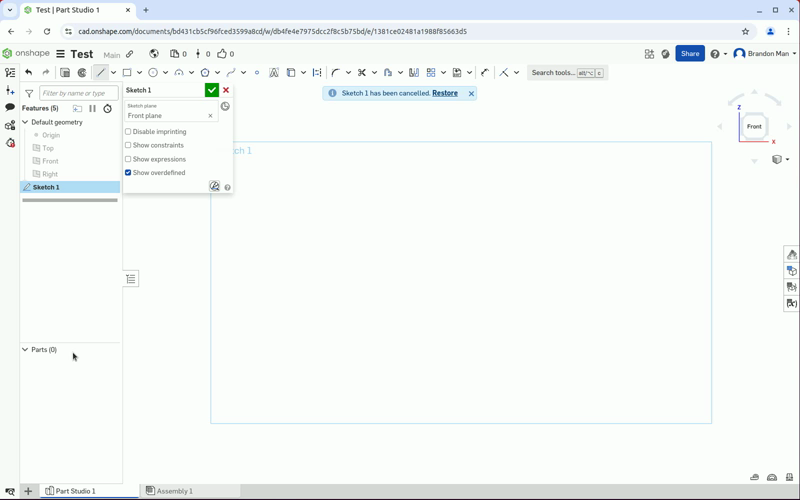
mouse_move(460, 282)
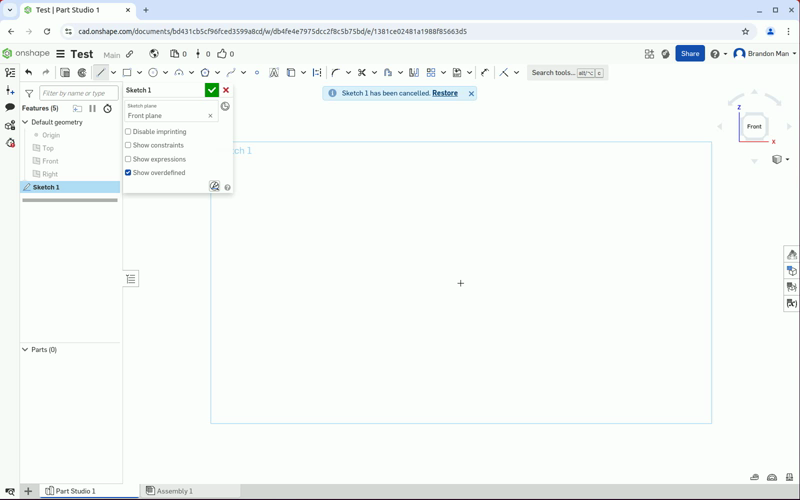
click(460, 282)
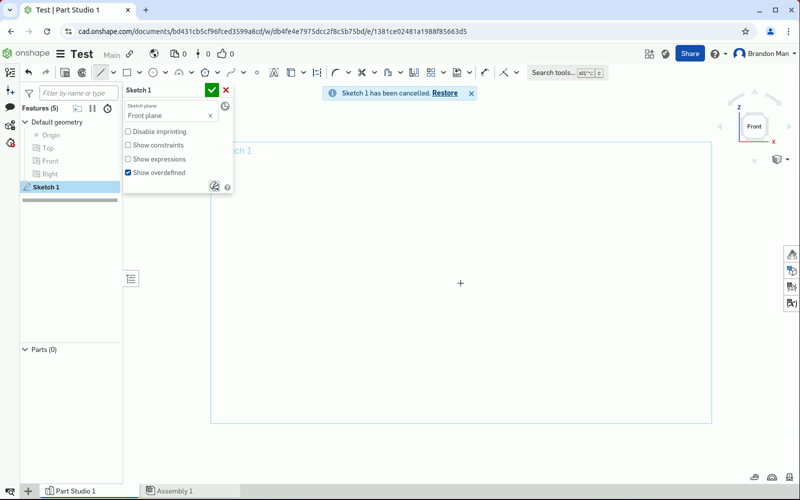
key_up(shift)
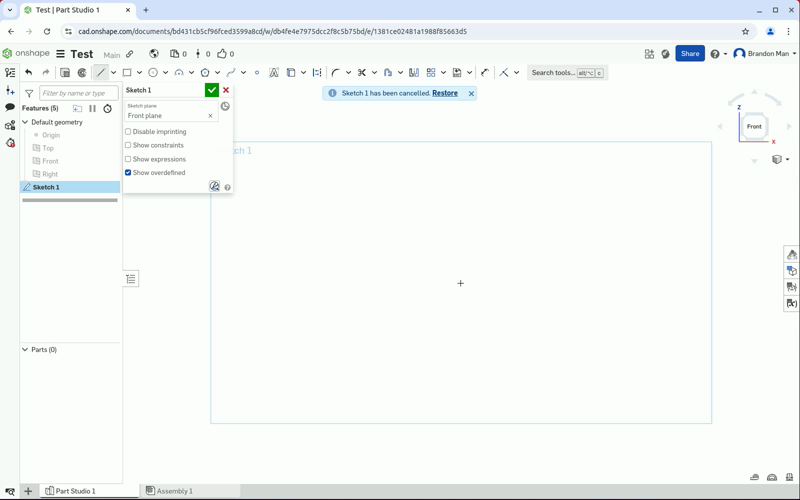
key_down(shift)
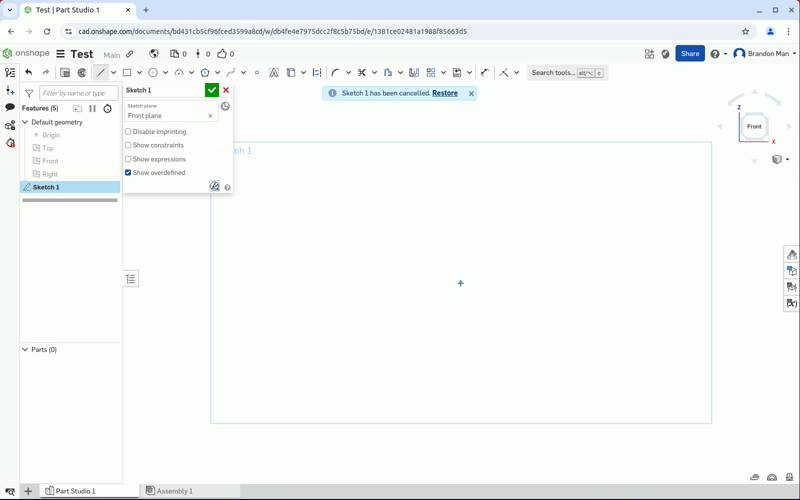
mouse_move(531, 282)
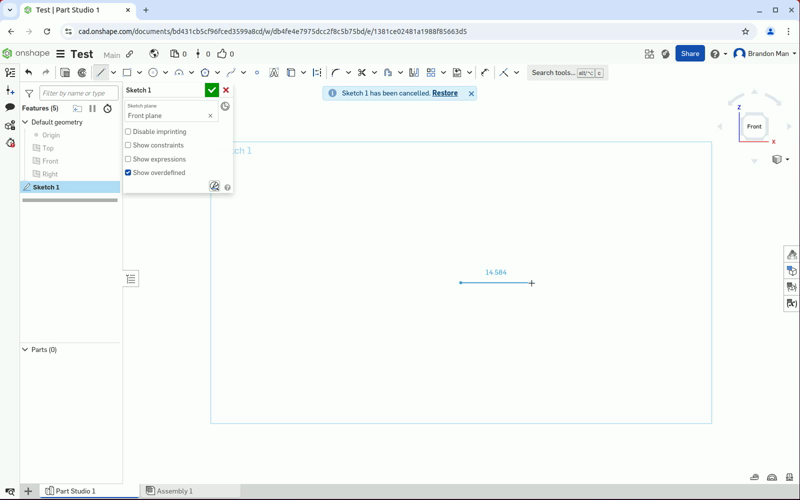
click(531, 282)
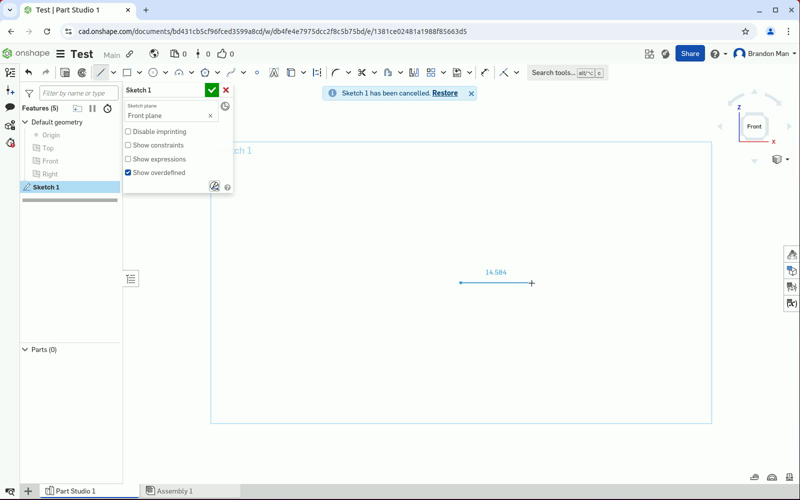
key_up(shift)
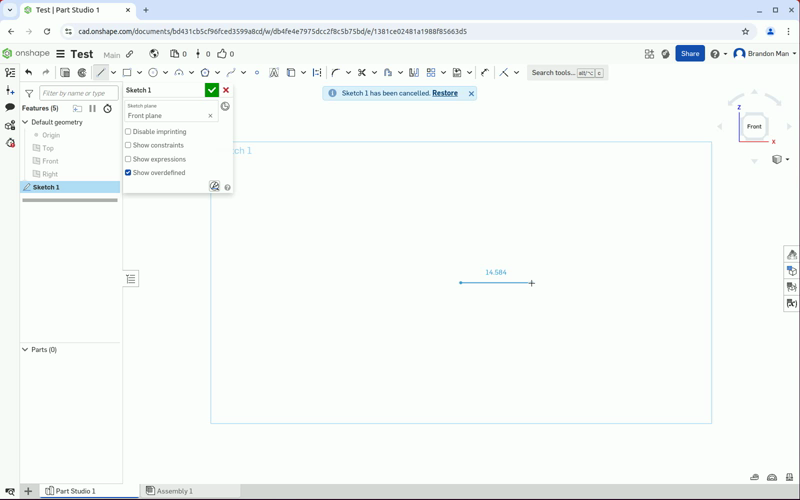
key_down(shift)
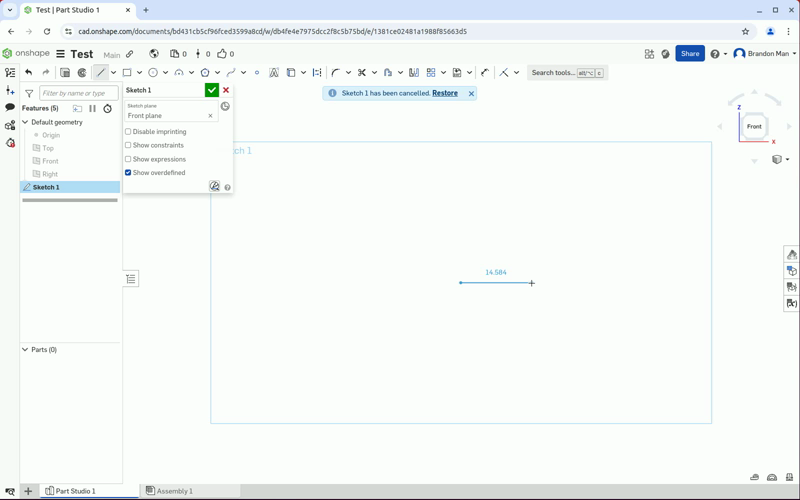
mouse_move(561, 282)
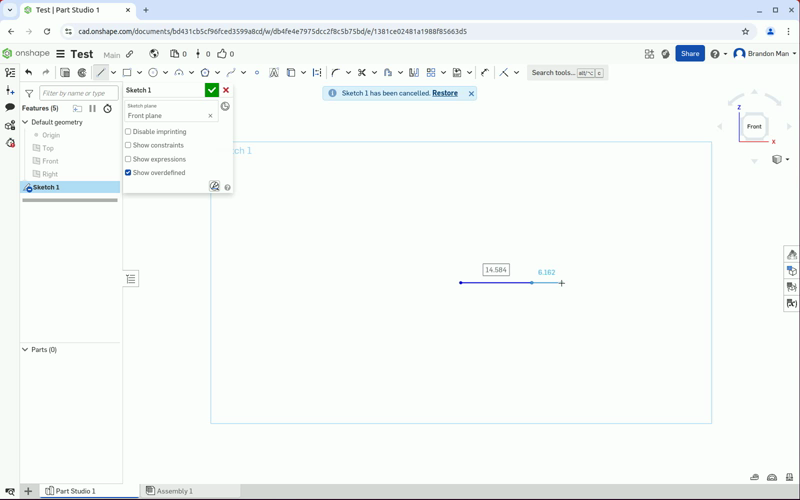
mouse_move(531, 276)
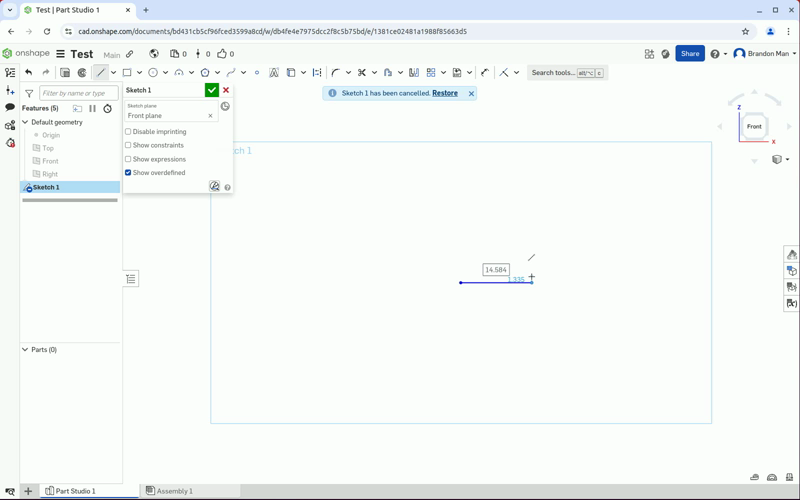
scroll(6)
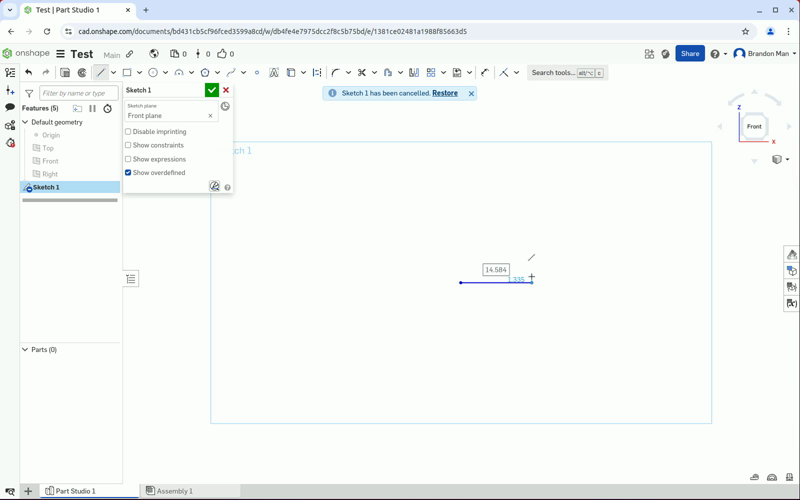
scroll(6)
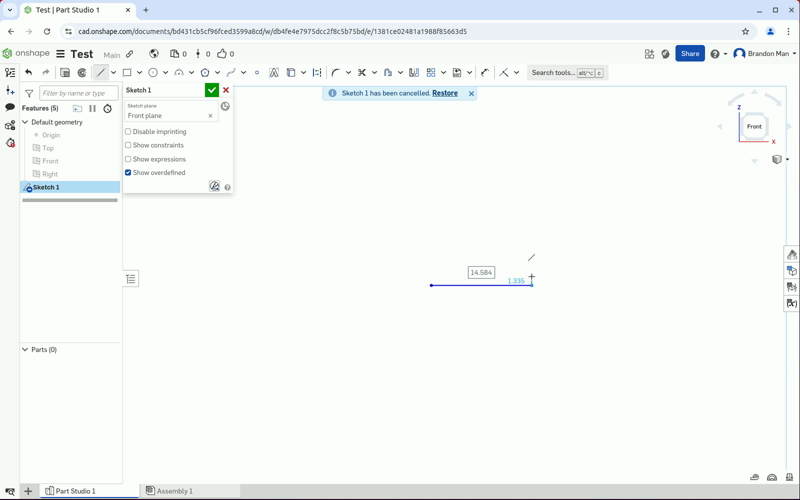
scroll(6)
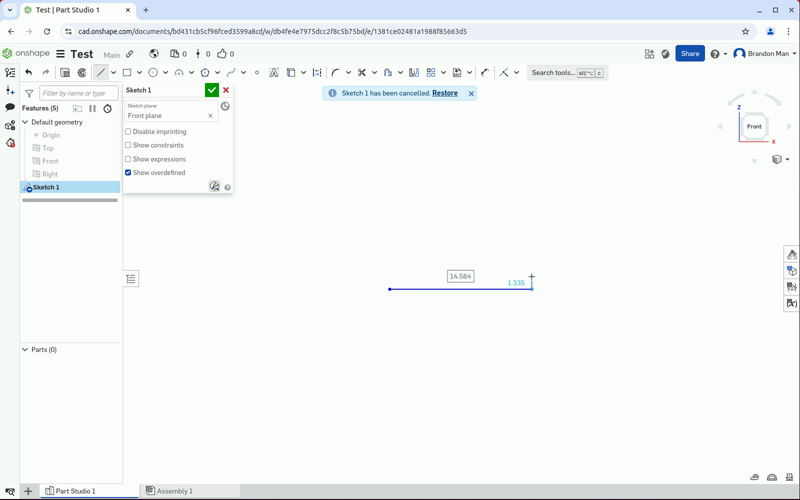
scroll(6)
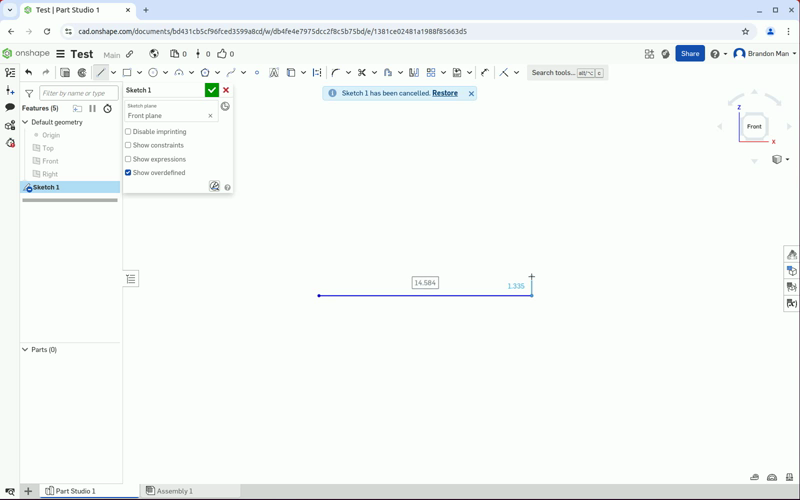
scroll(6)
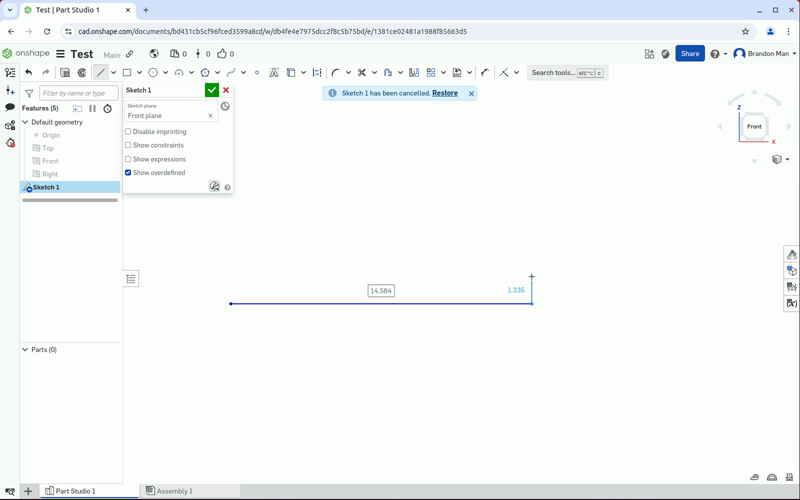
scroll(6)
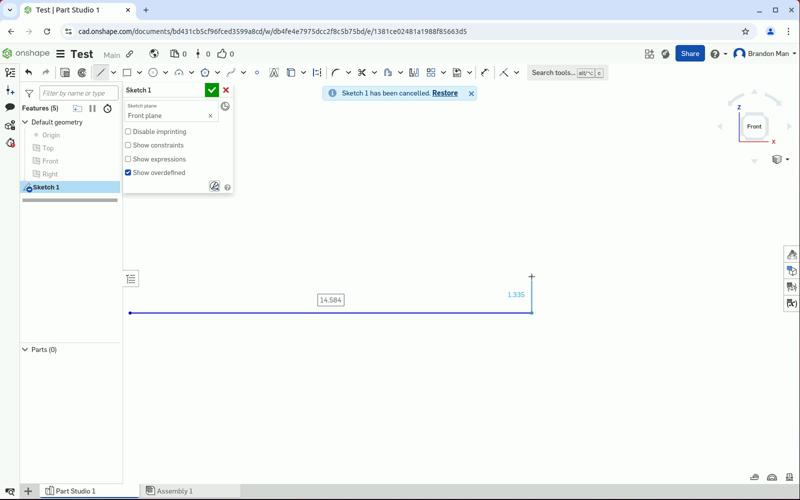
scroll(6)
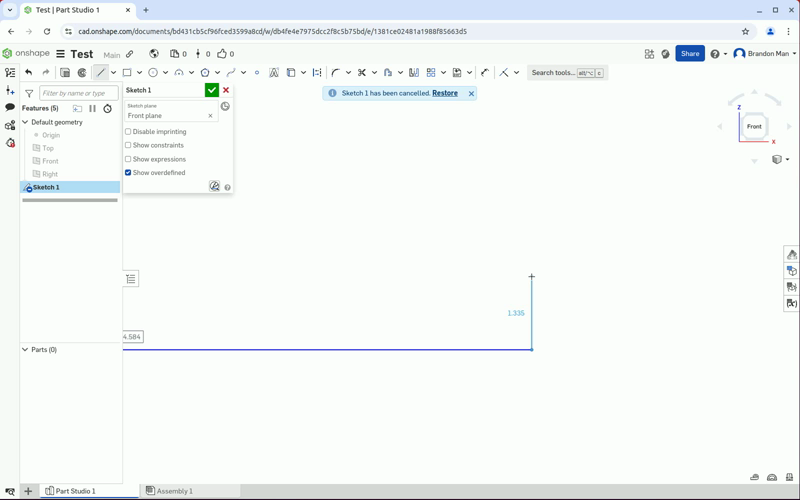
click(531, 276)
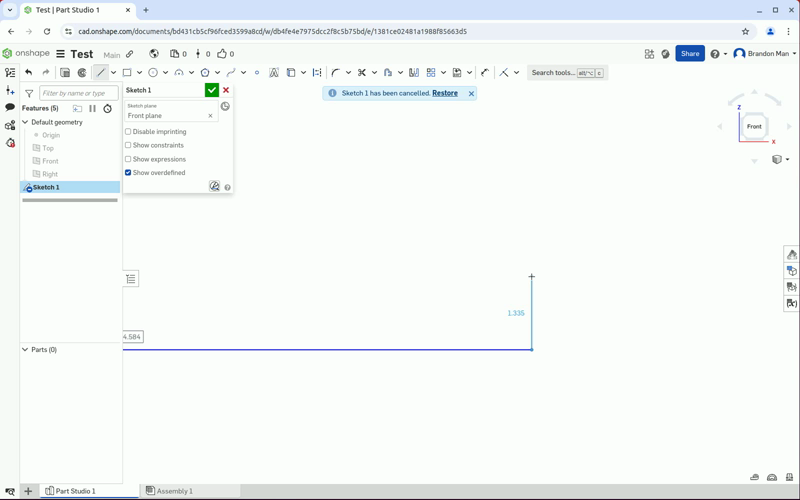
scroll(-6)
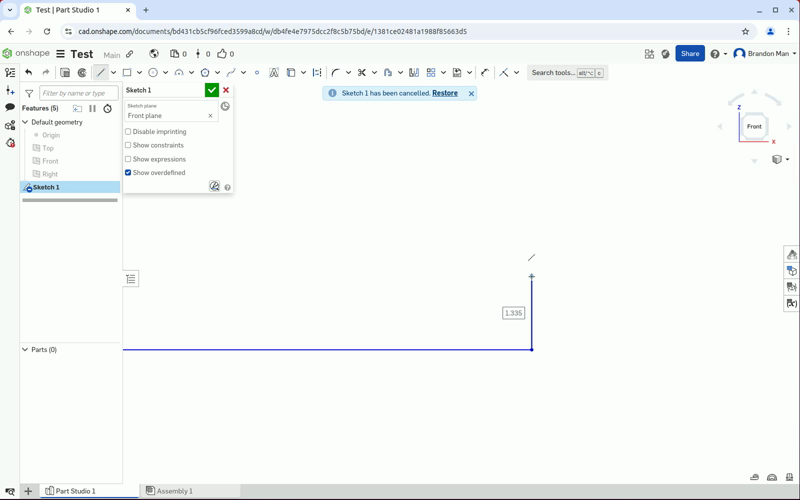
scroll(-6)
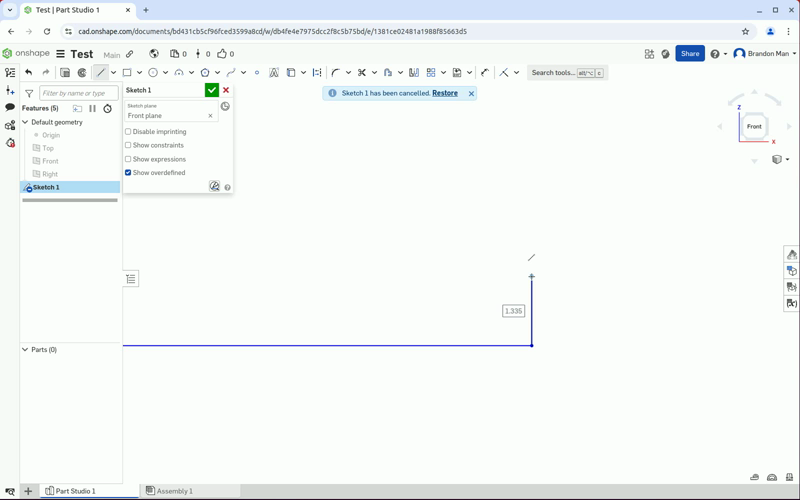
scroll(-6)
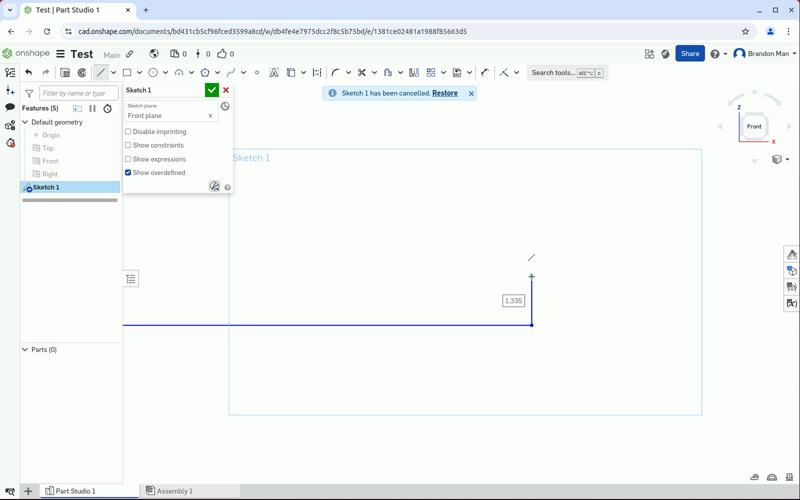
scroll(-6)
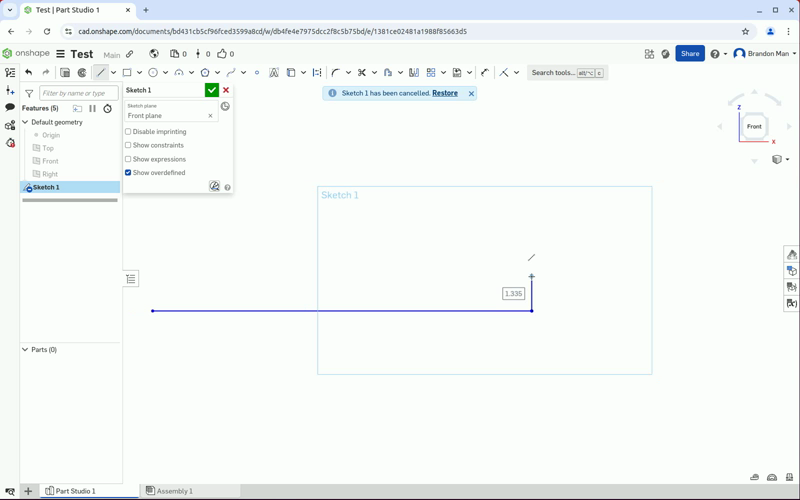
scroll(-6)
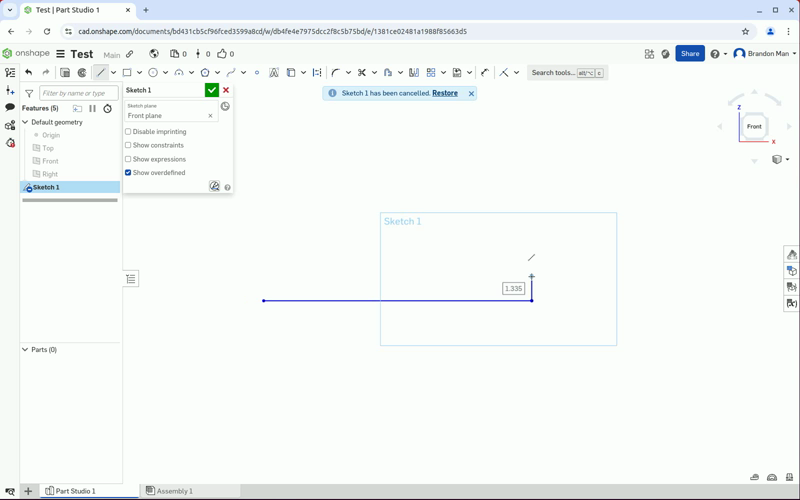
scroll(-6)
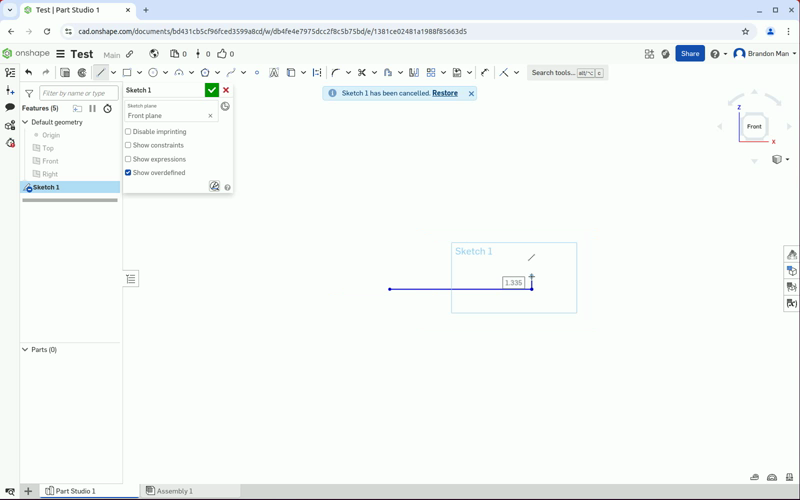
scroll(-6)
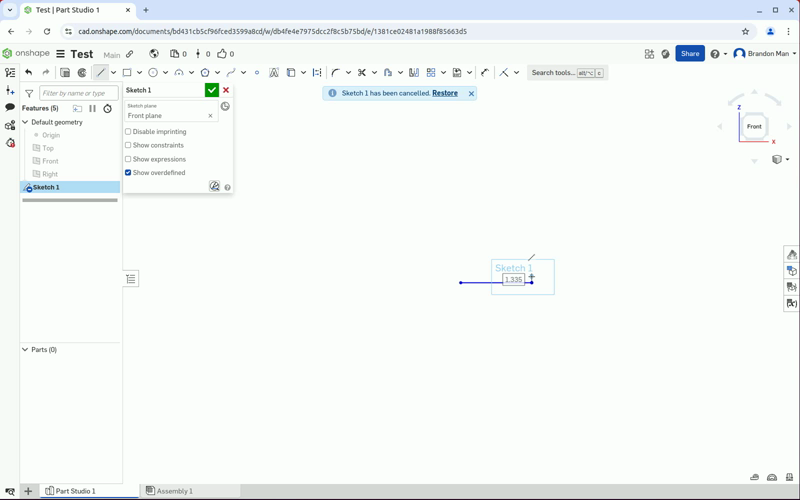
key_up(shift)
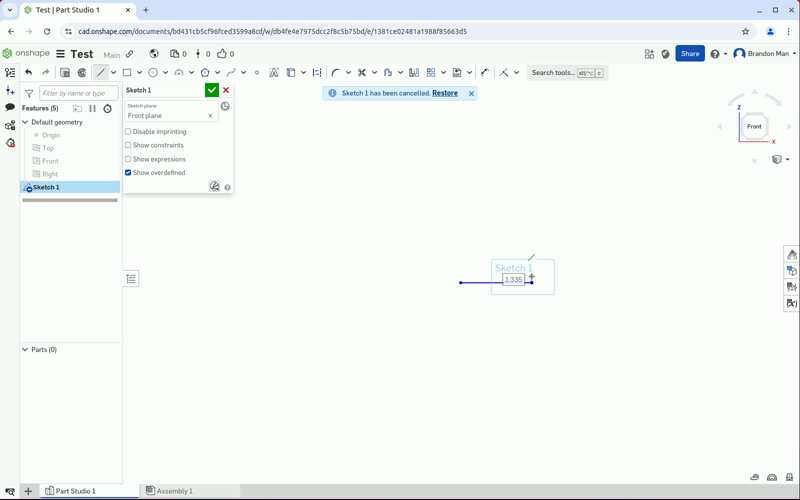
key_down(shift)
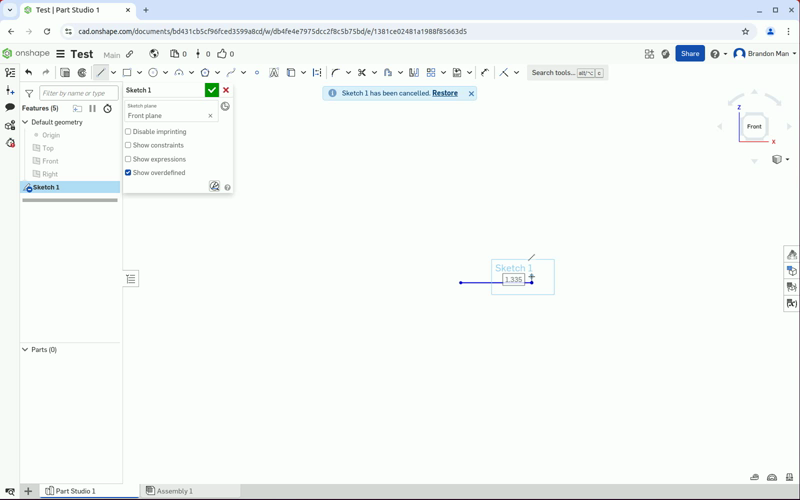
mouse_move(460, 276)
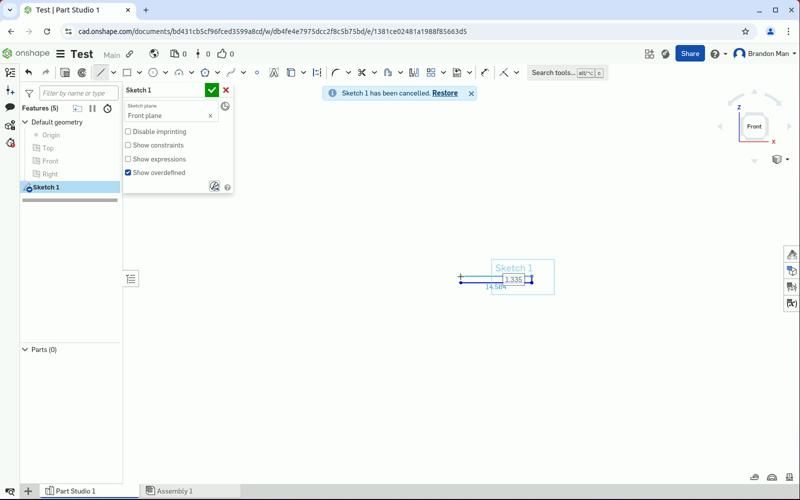
click(460, 276)
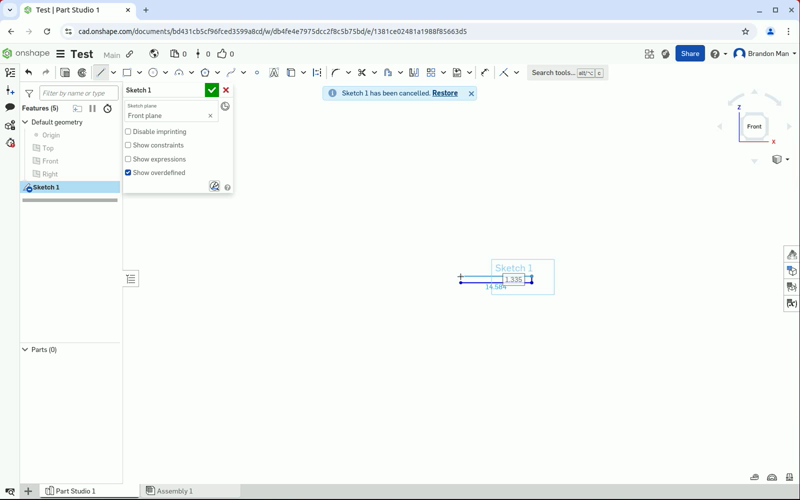
key_up(shift)
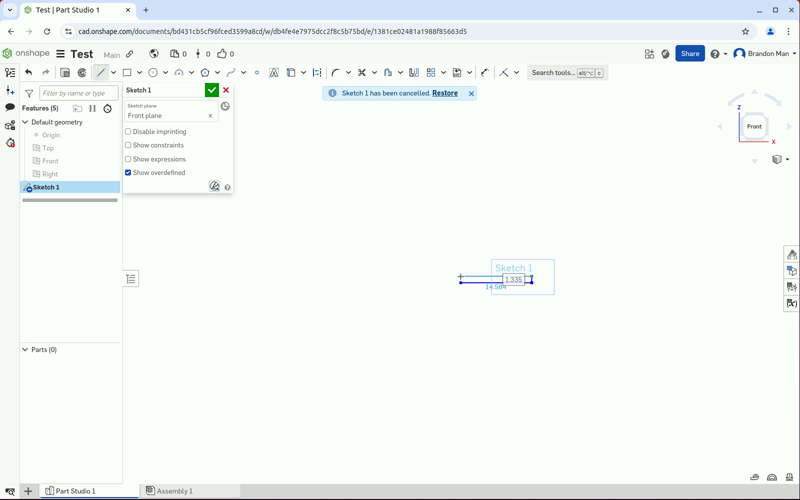
mouse_move(490, 276)
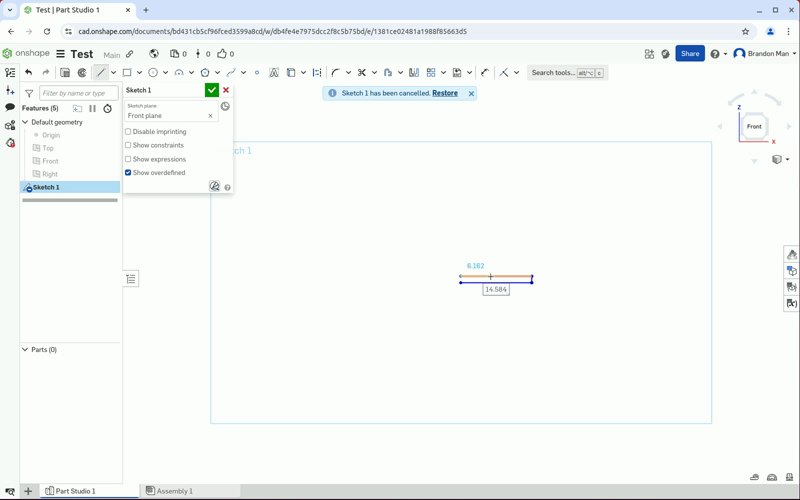
key_down(shift)
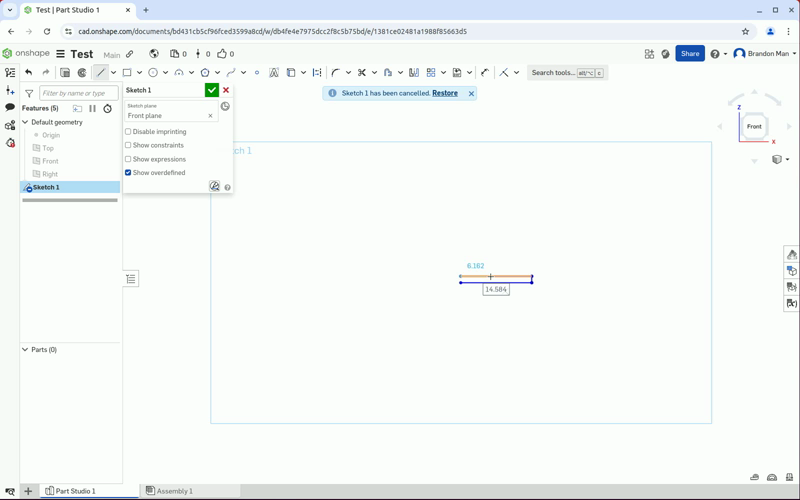
mouse_move(460, 282)
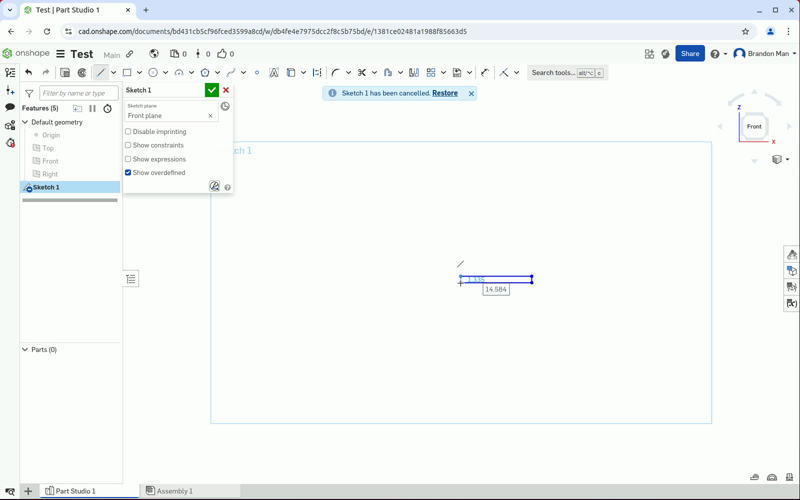
scroll(6)
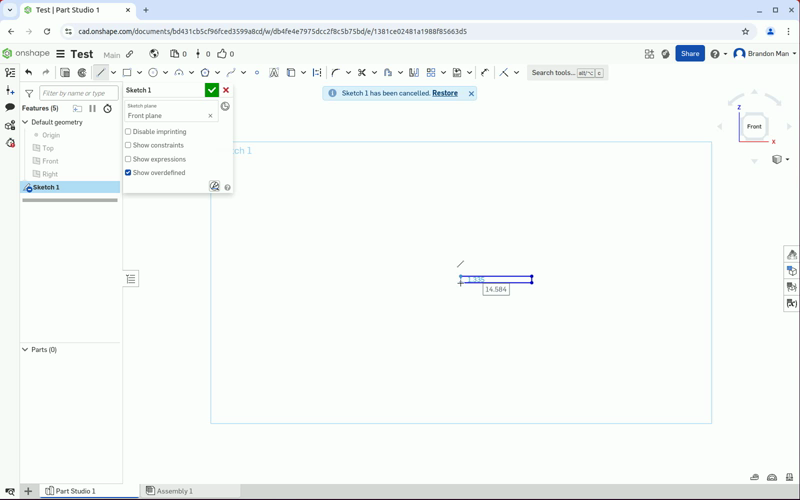
scroll(6)
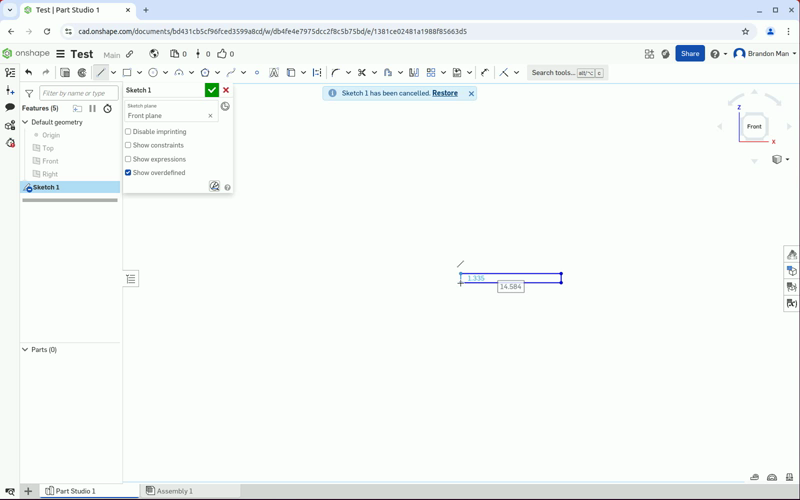
scroll(6)
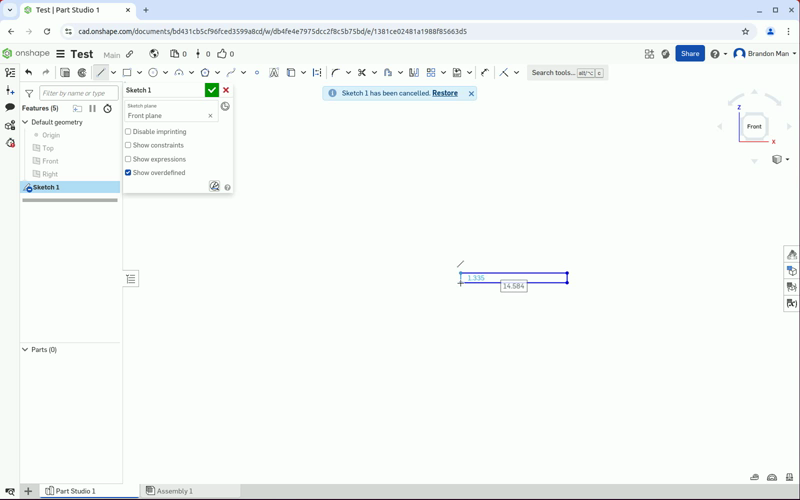
scroll(6)
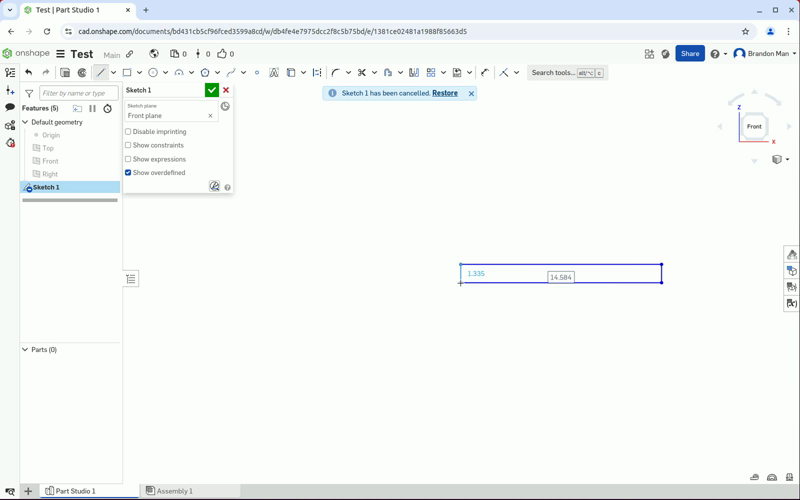
scroll(6)
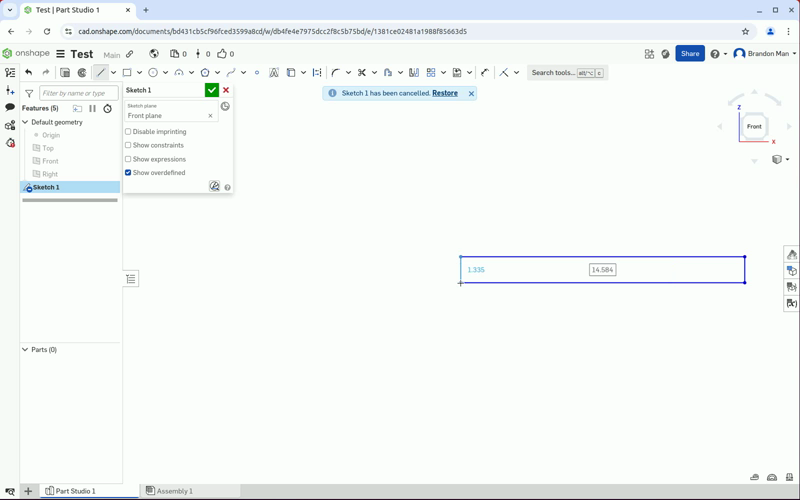
scroll(6)
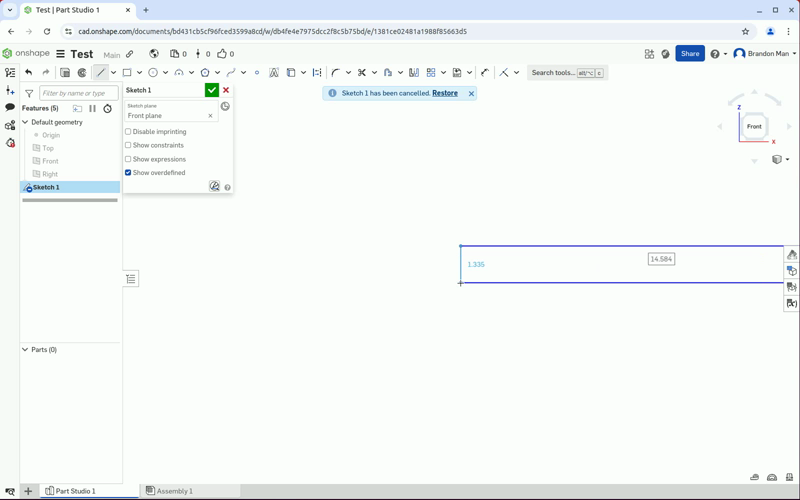
scroll(6)
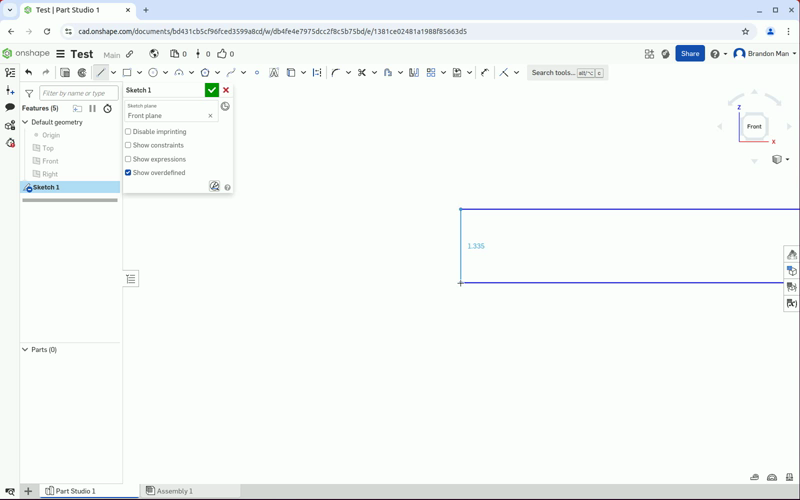
key_up(shift)
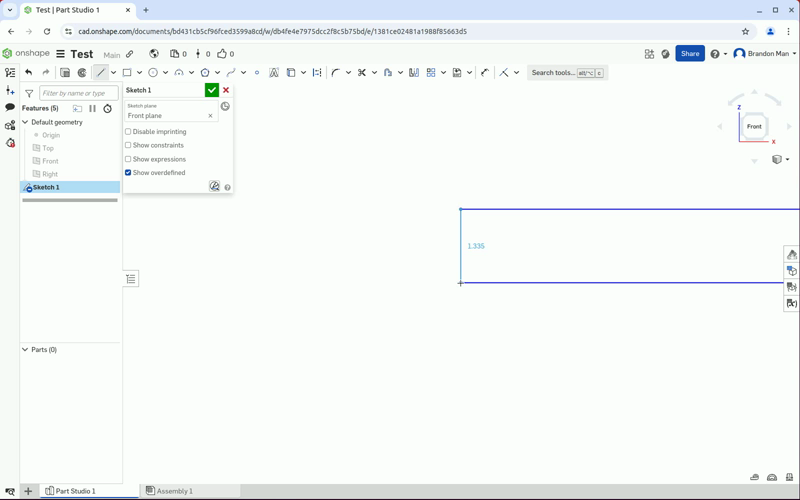
click(460, 282)
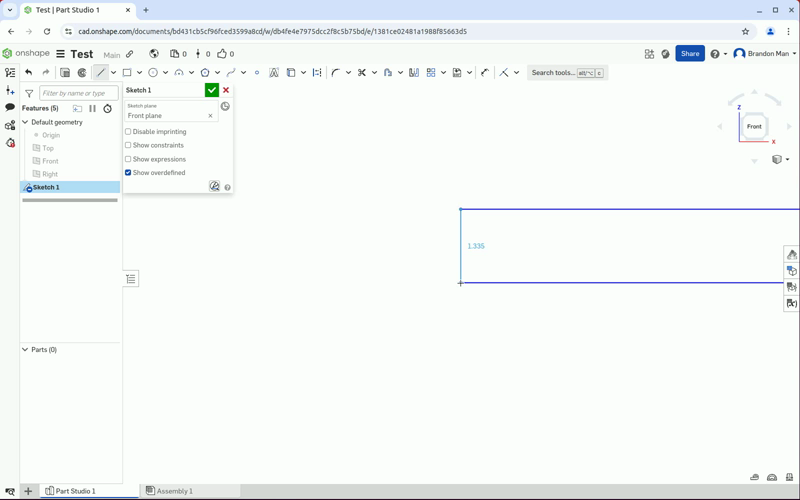
scroll(-6)
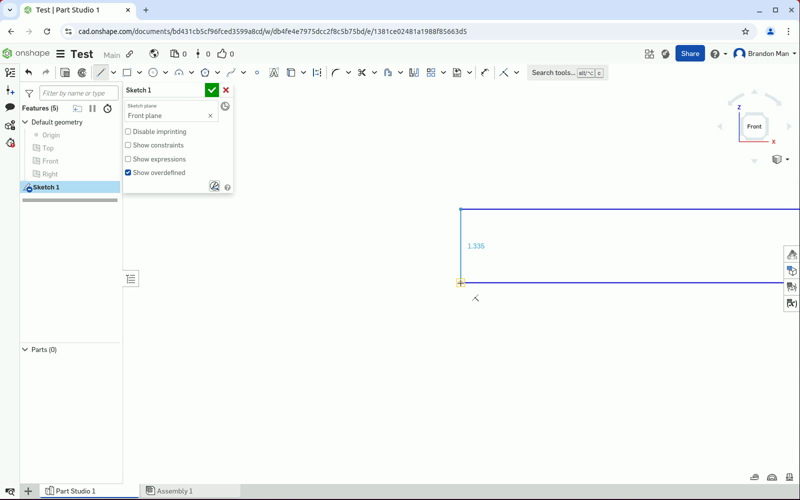
scroll(-6)
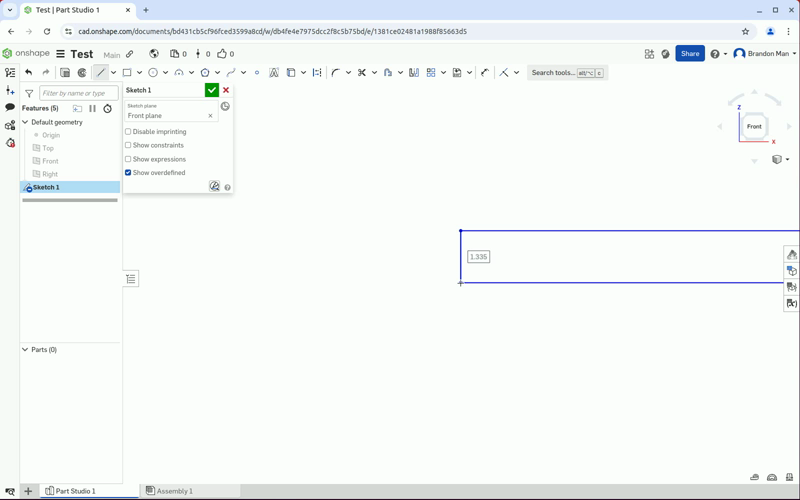
scroll(-6)
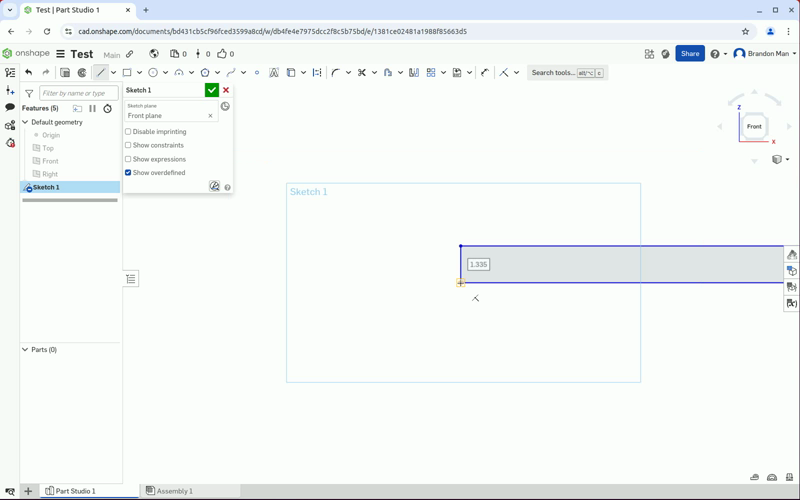
scroll(-6)
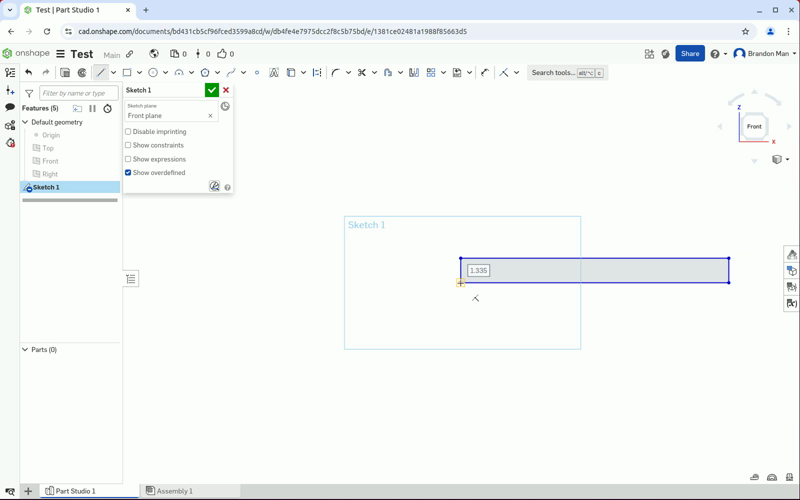
scroll(-6)
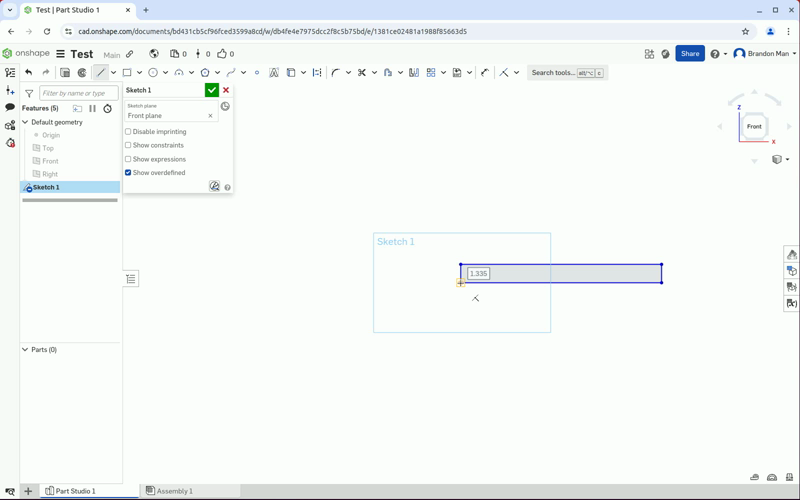
scroll(-6)
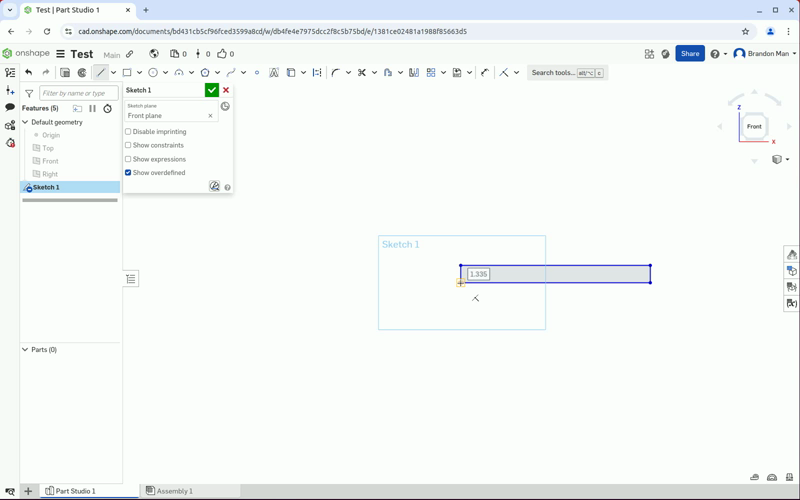
scroll(-6)
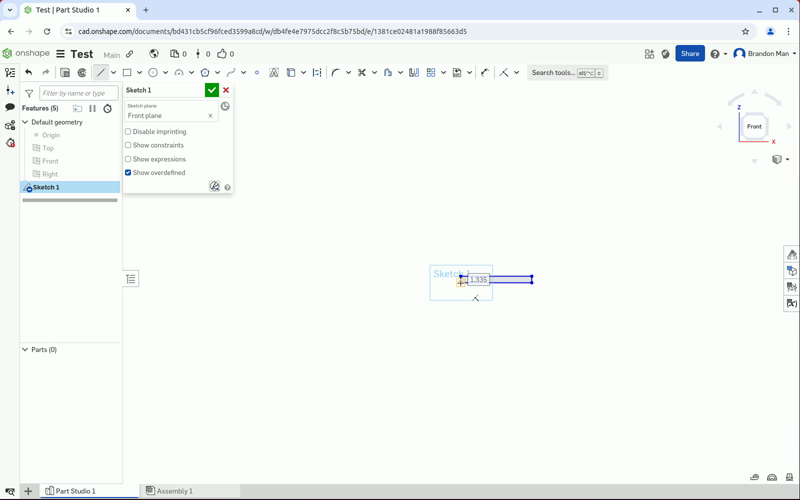
key(esc)
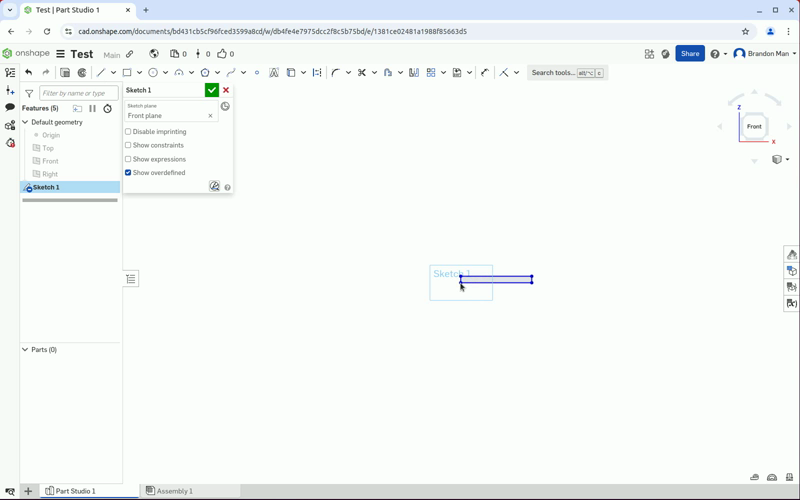
mouse_move(475, 281)
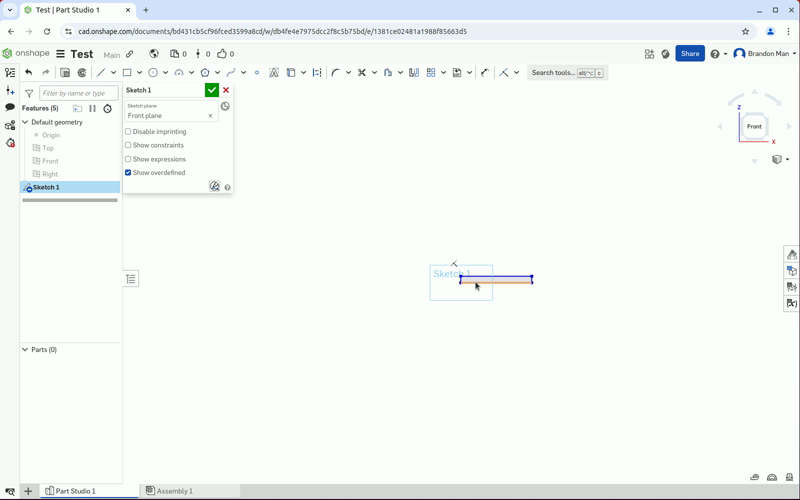
scroll(6)
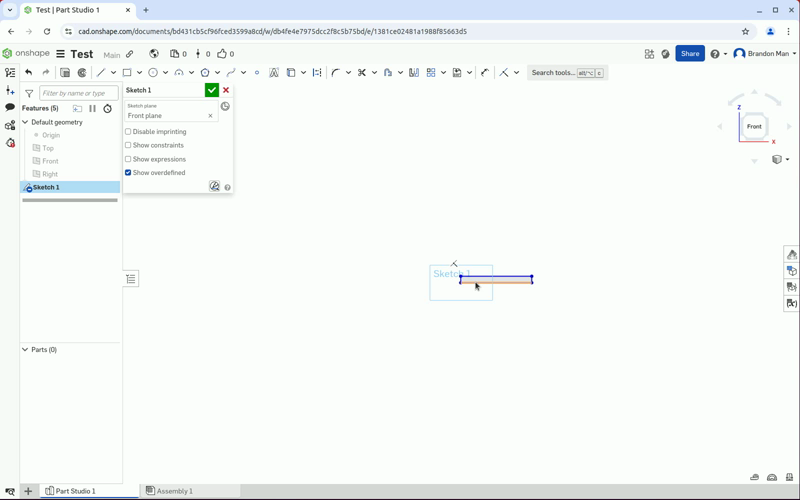
scroll(6)
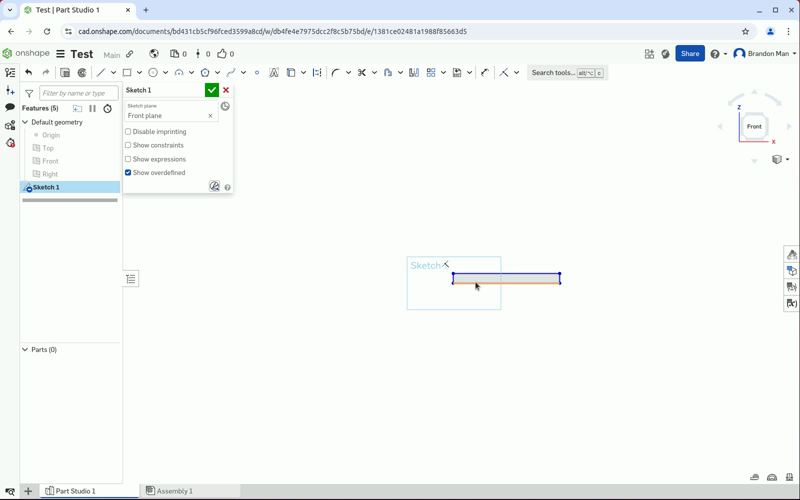
scroll(6)
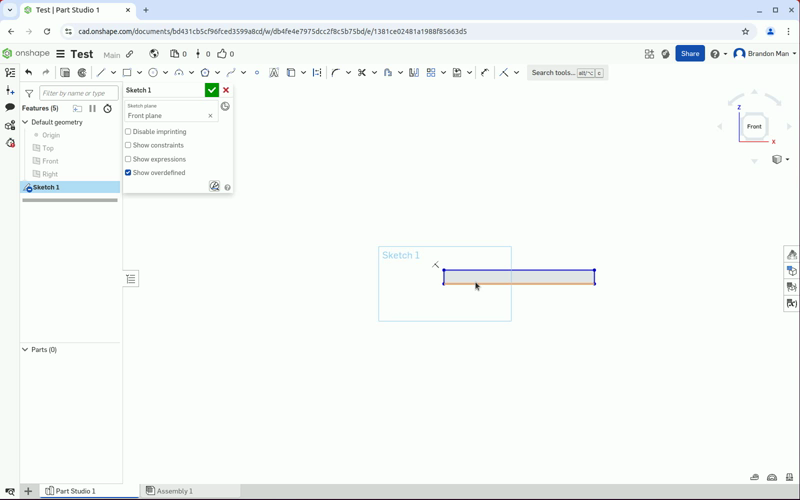
scroll(6)
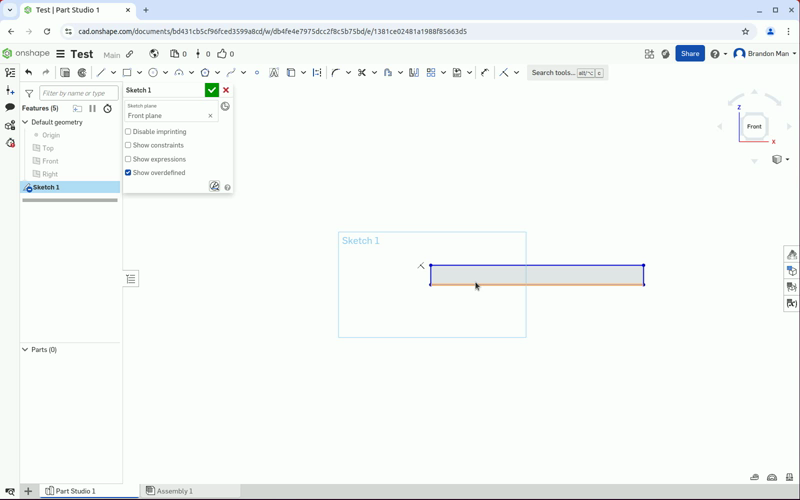
scroll(6)
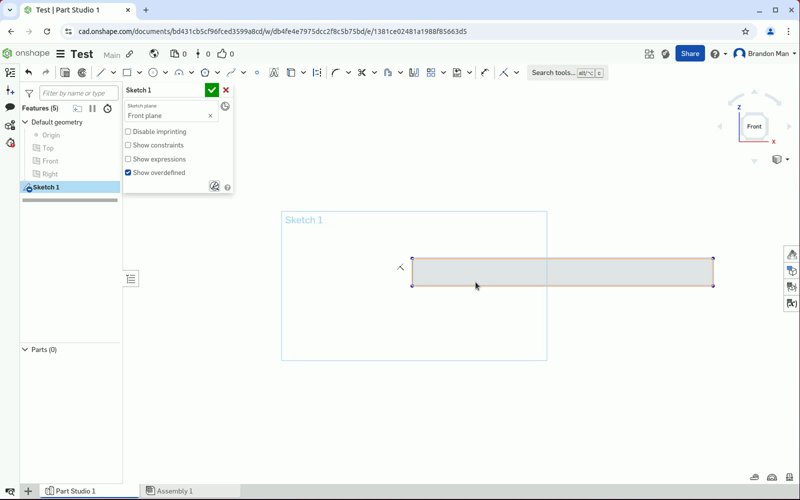
scroll(6)
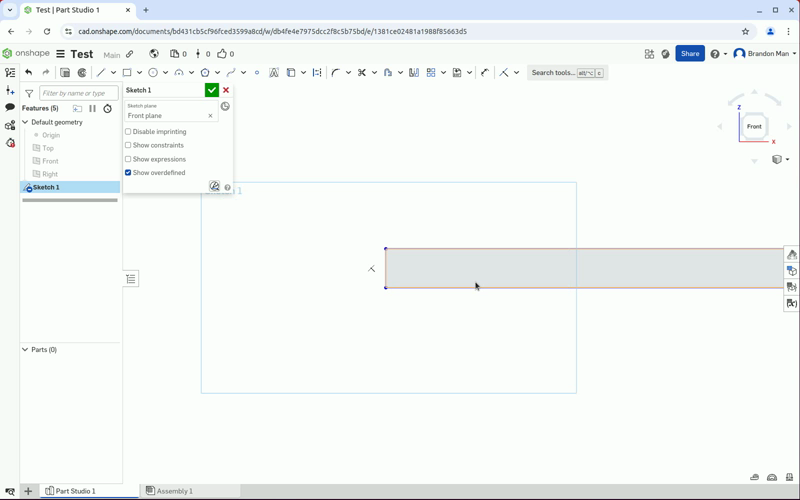
scroll(6)
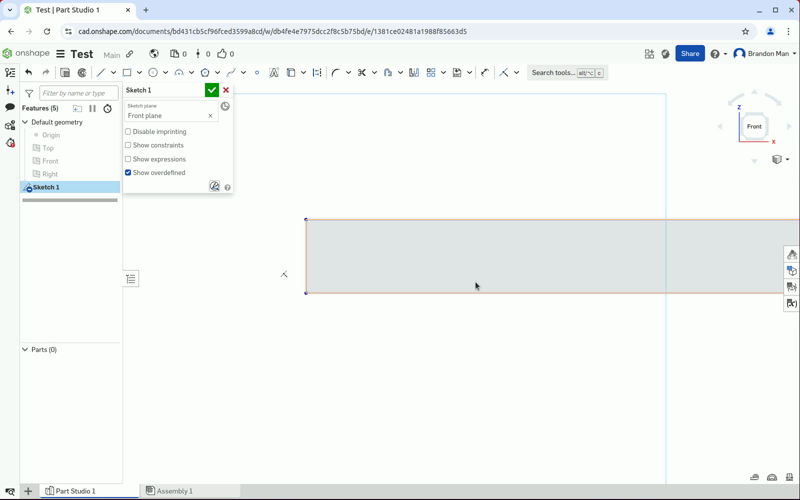
click(475, 281)
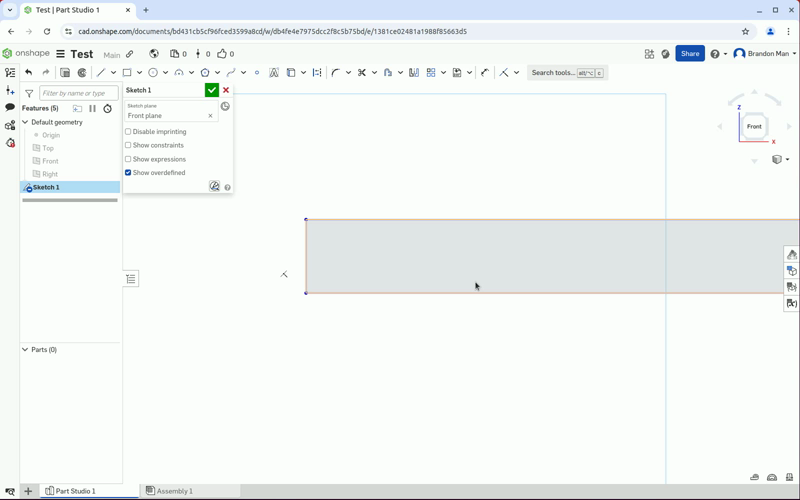
scroll(-6)
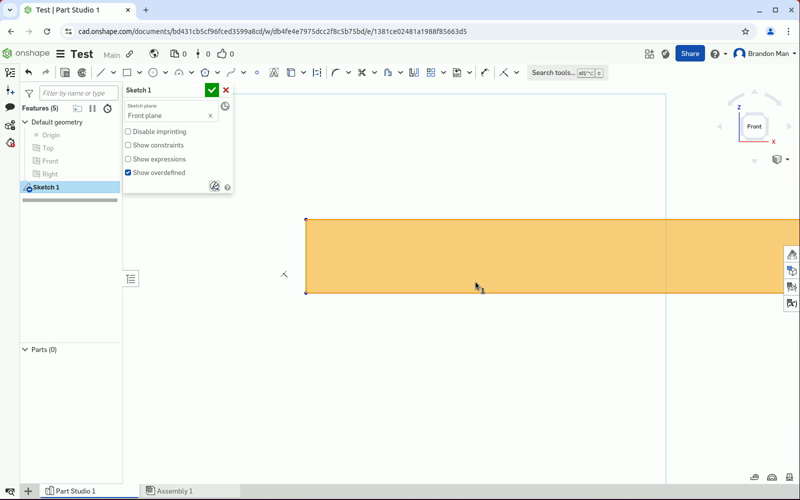
scroll(-6)
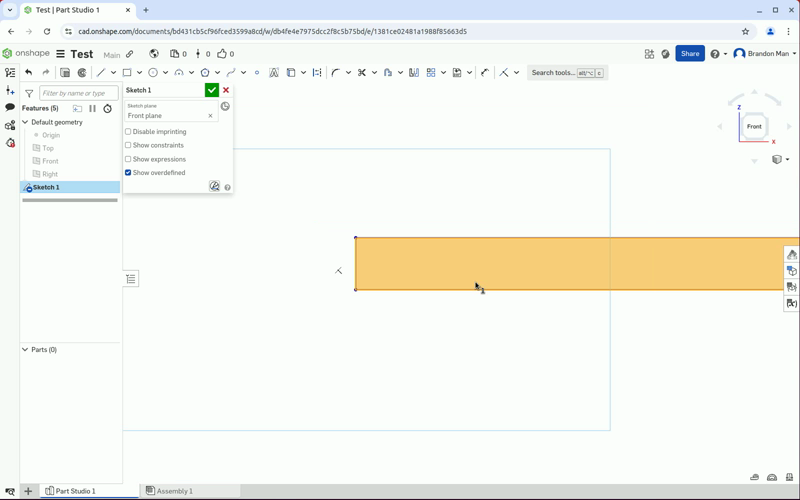
scroll(-6)
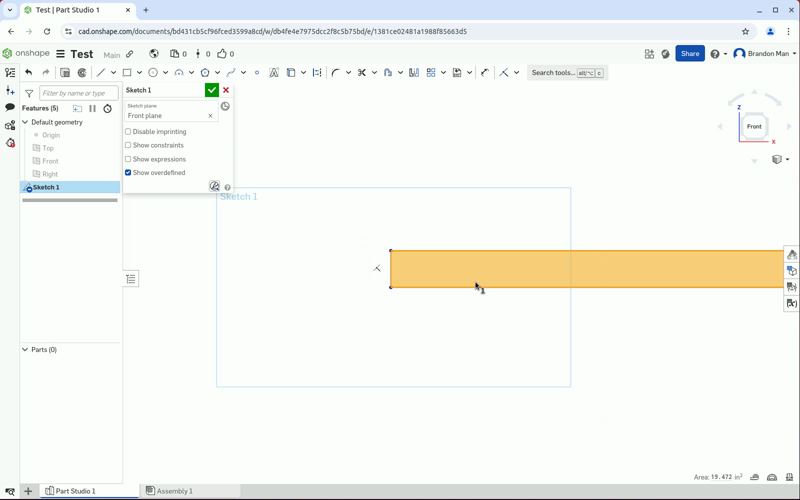
scroll(-6)
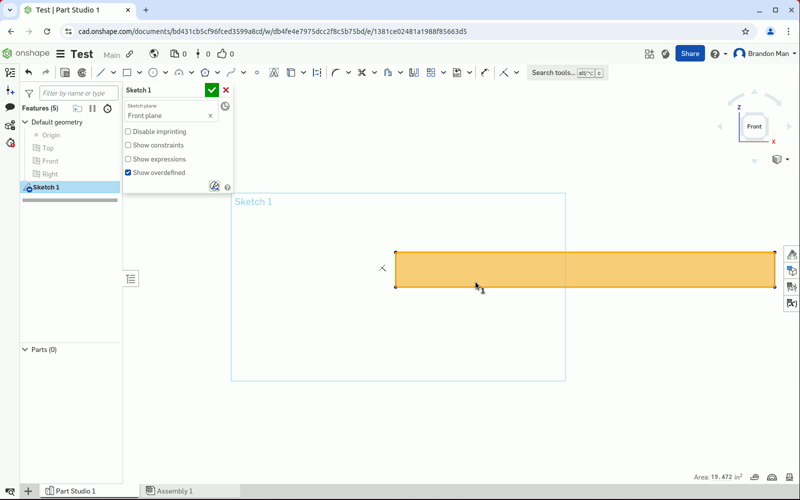
scroll(-6)
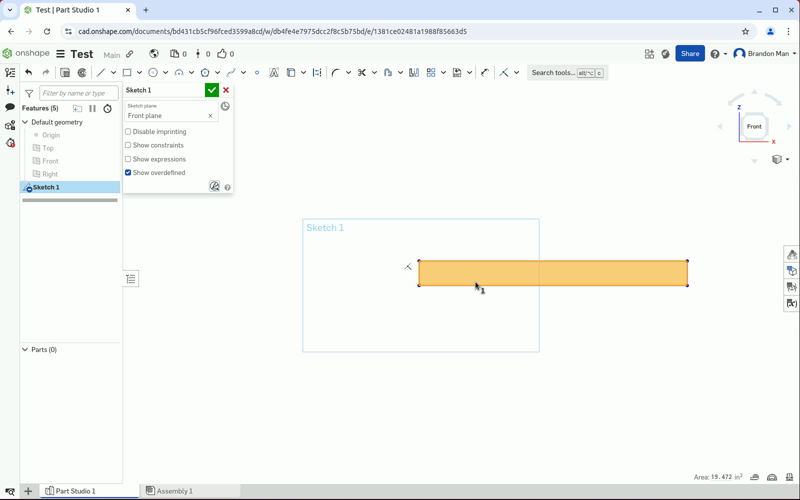
scroll(-6)
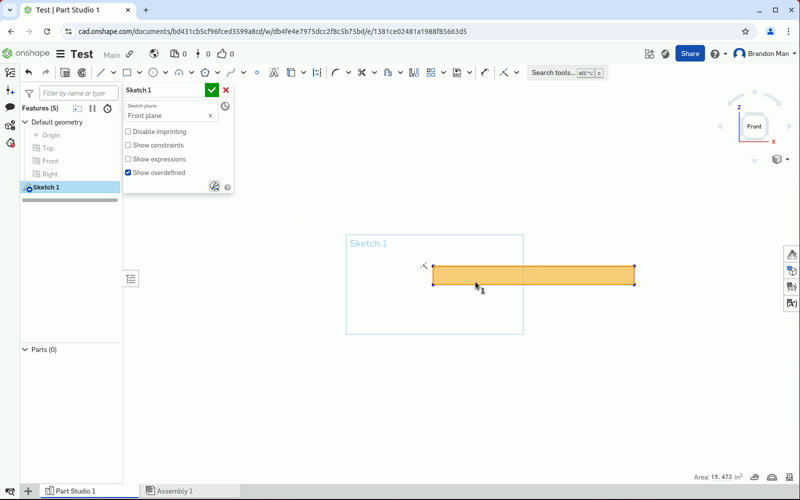
scroll(-6)
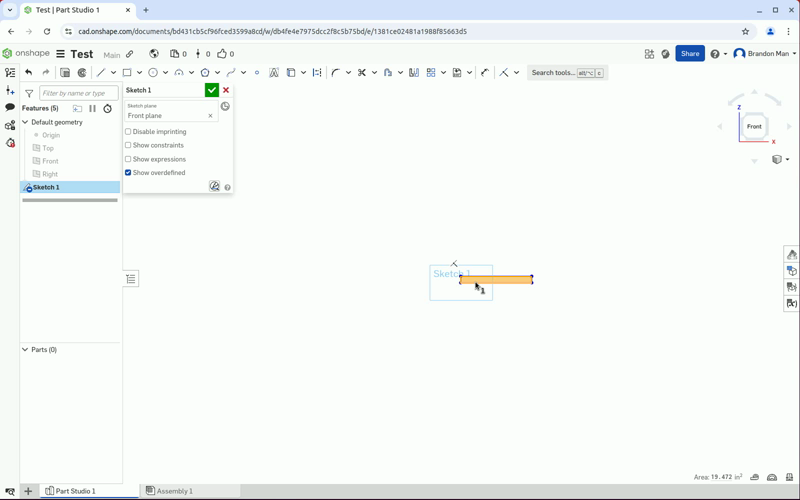
mouse_move(73, 352)
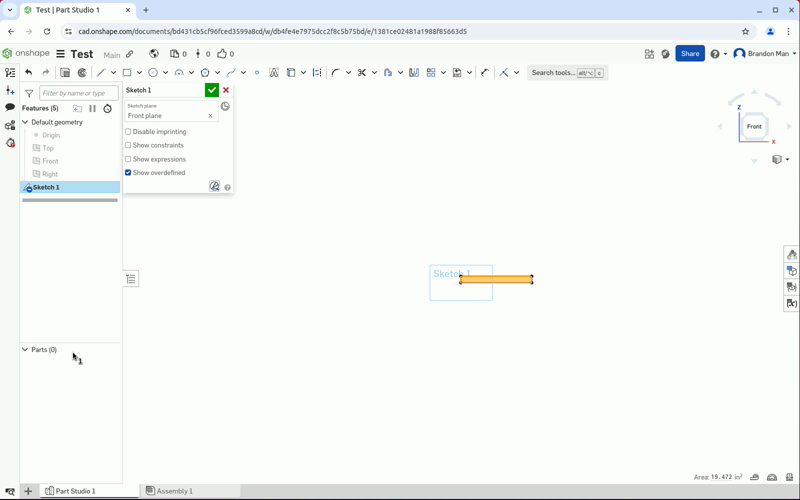
key(shift+y)
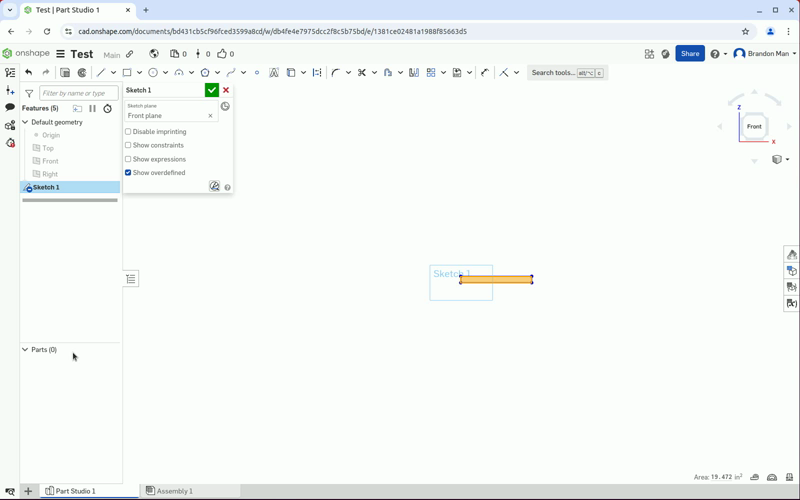
key(shift+e)
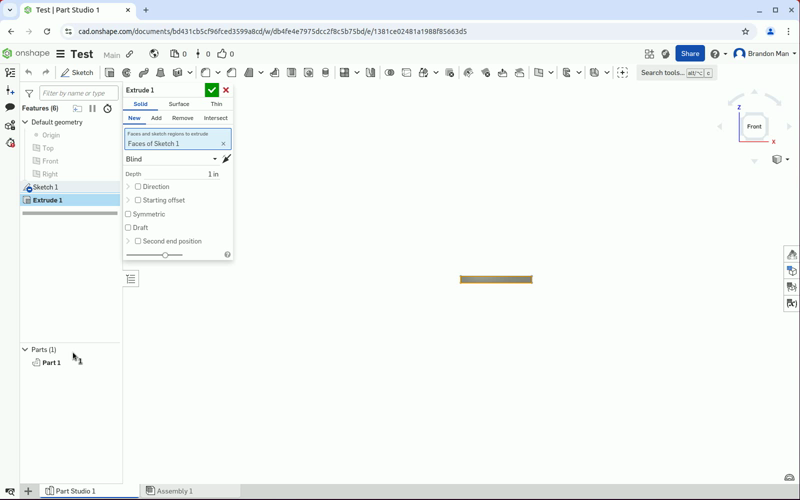
mouse_move(143, 106)
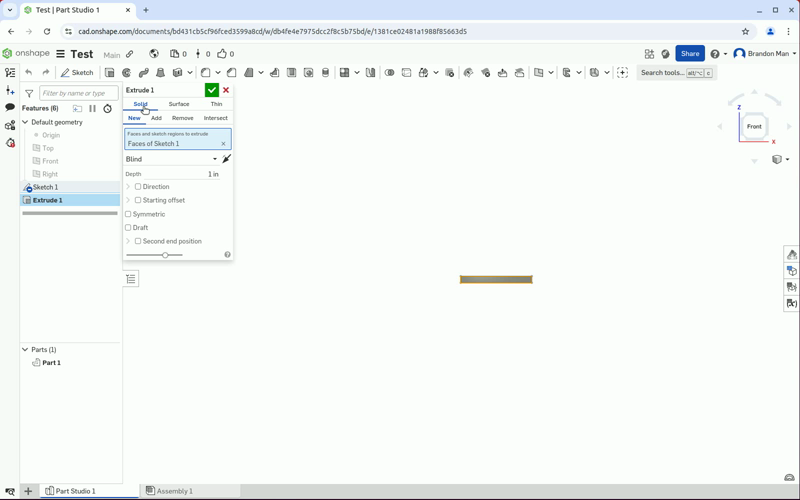
click(143, 106)
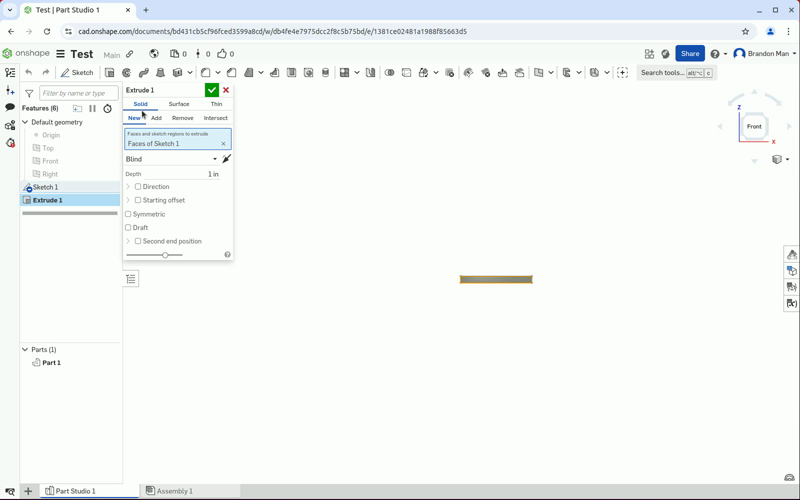
mouse_move(137, 120)
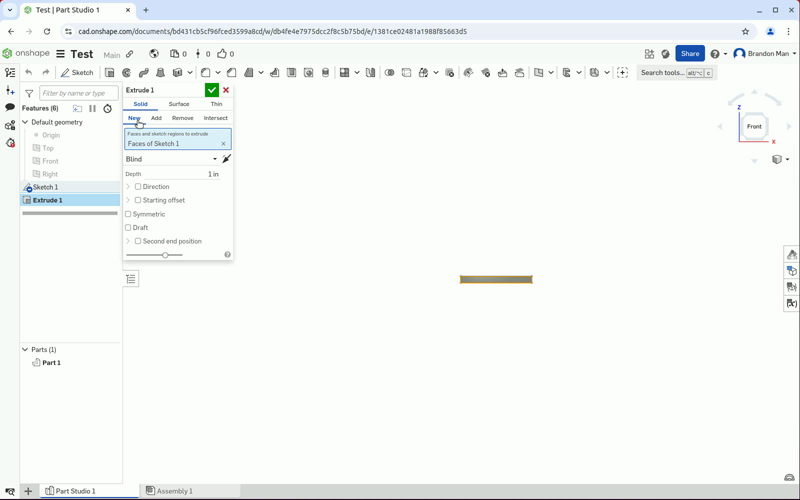
click(137, 120)
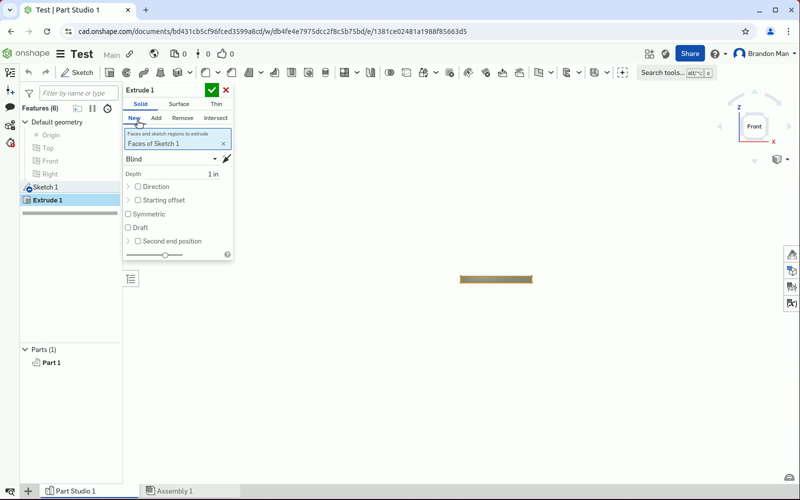
key(tab, 4)
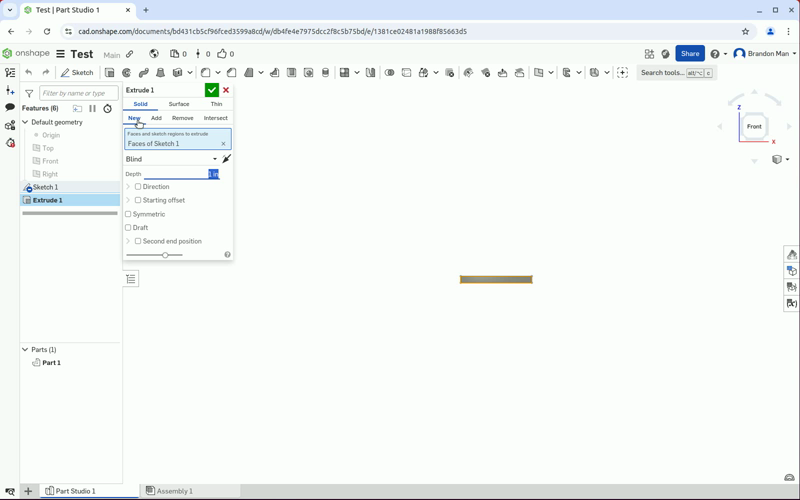
text(10.351)
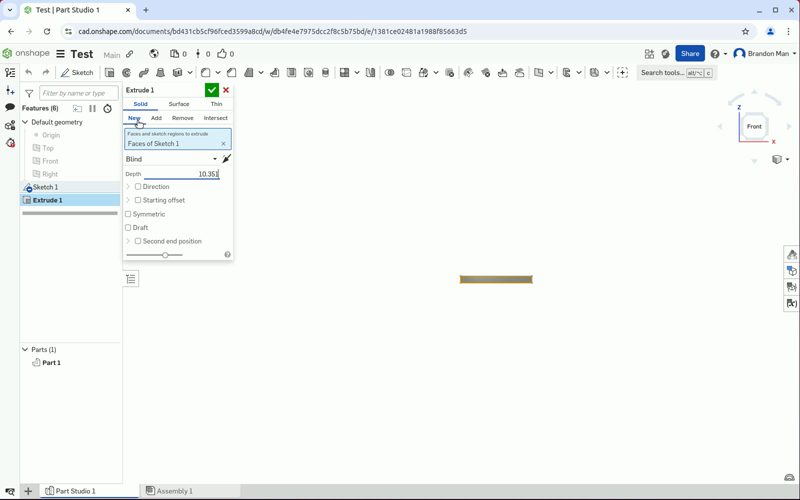
key(enter)
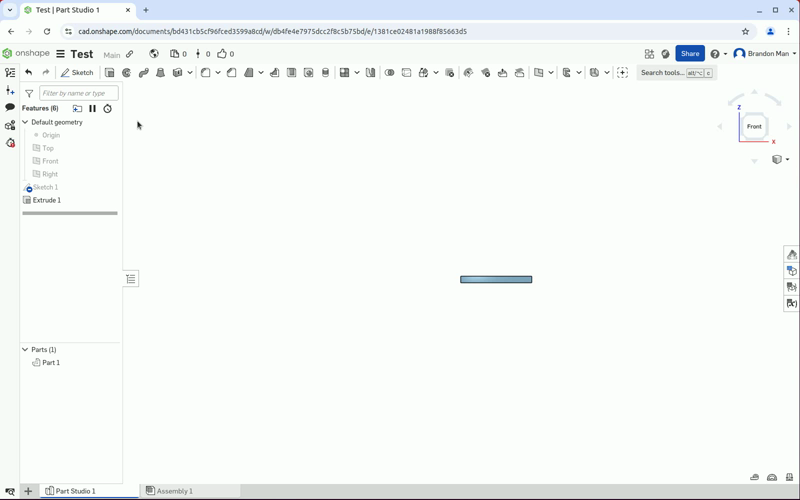
key(shift+h)
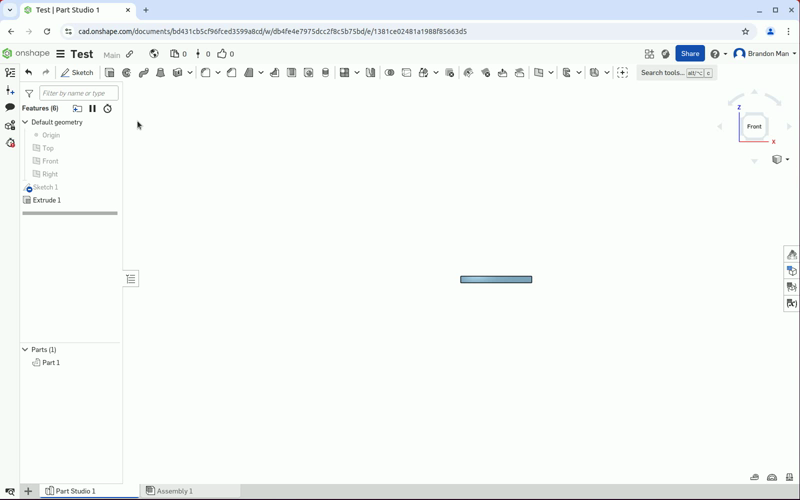
key(shift+h)
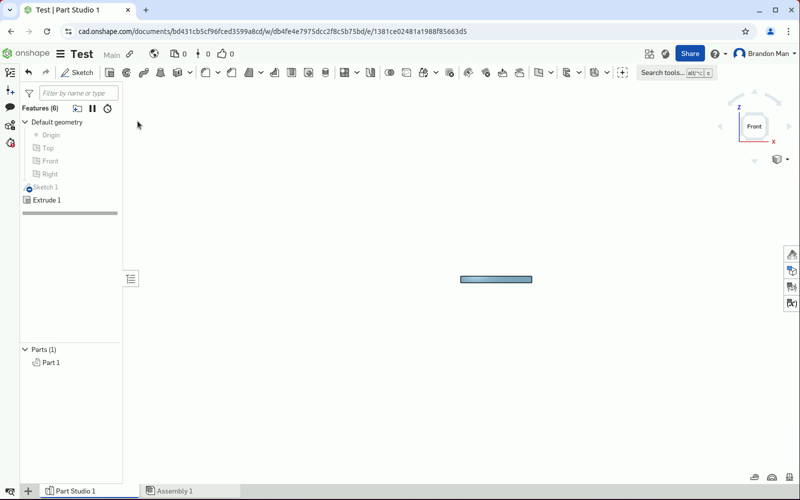
mouse_move(73, 189)
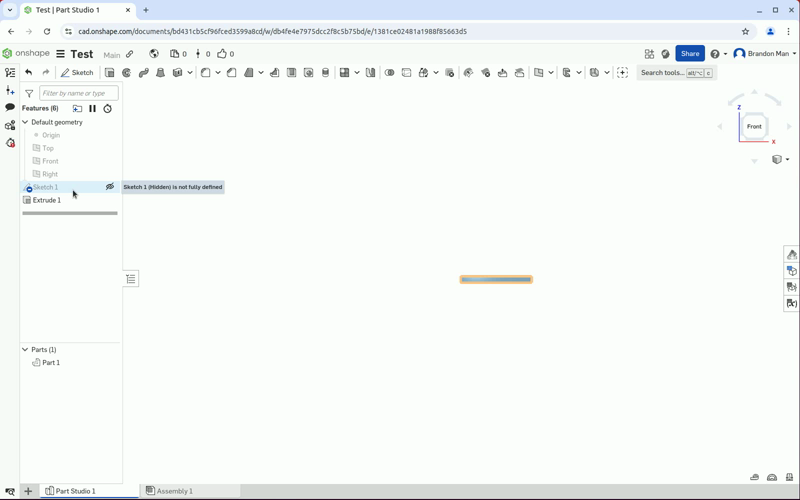
click(73, 189)
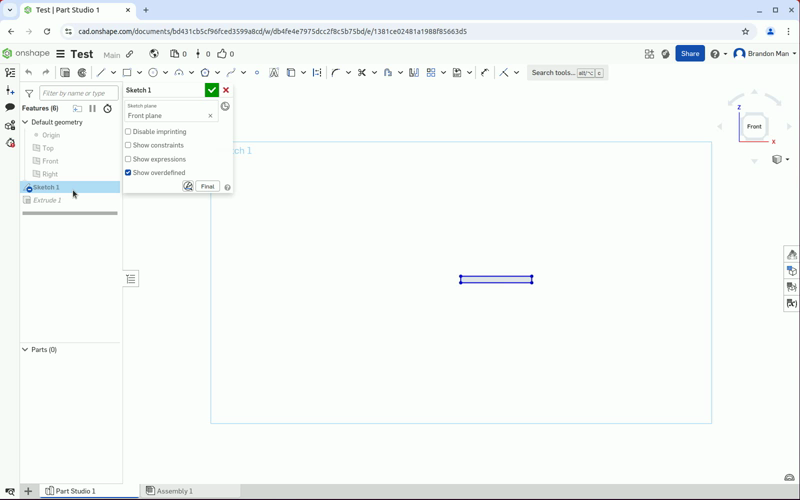
mouse_move(229, 92)
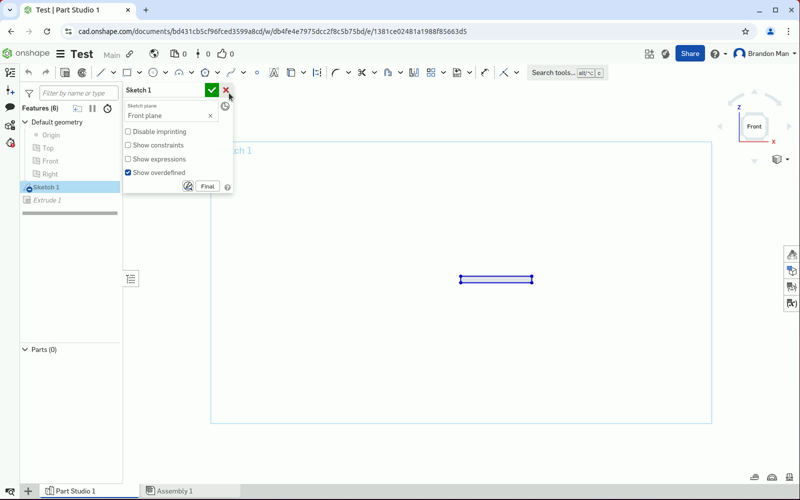
click(229, 92)
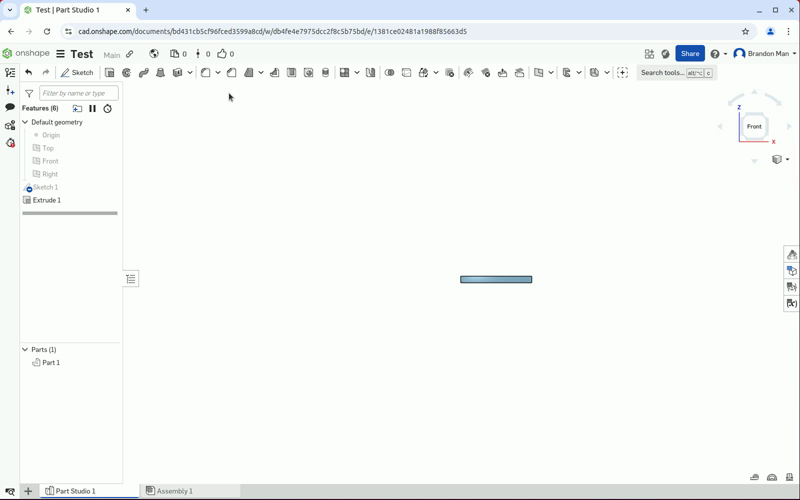
mouse_move(73, 352)
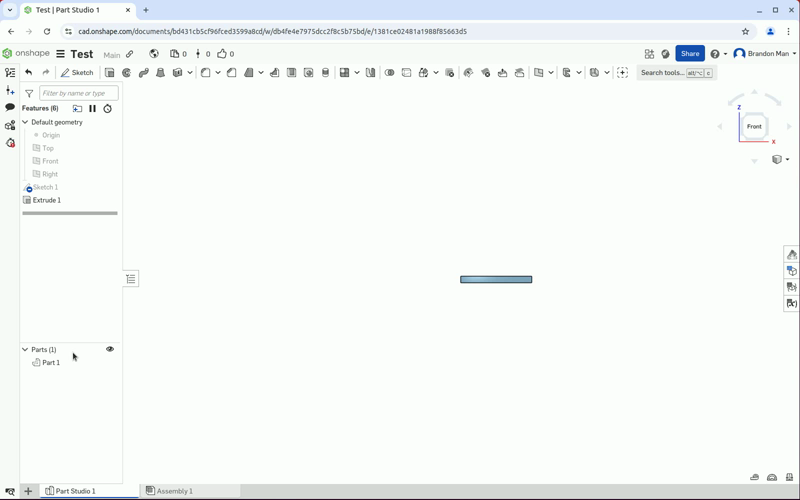
key(y)
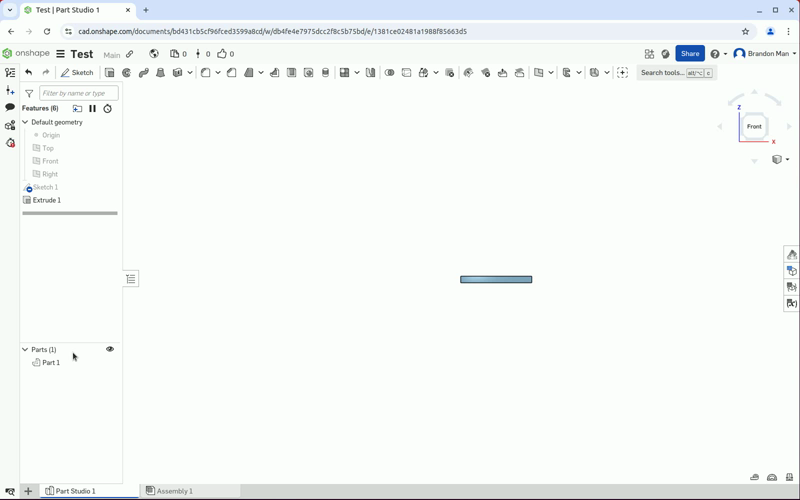
key(shift+p)
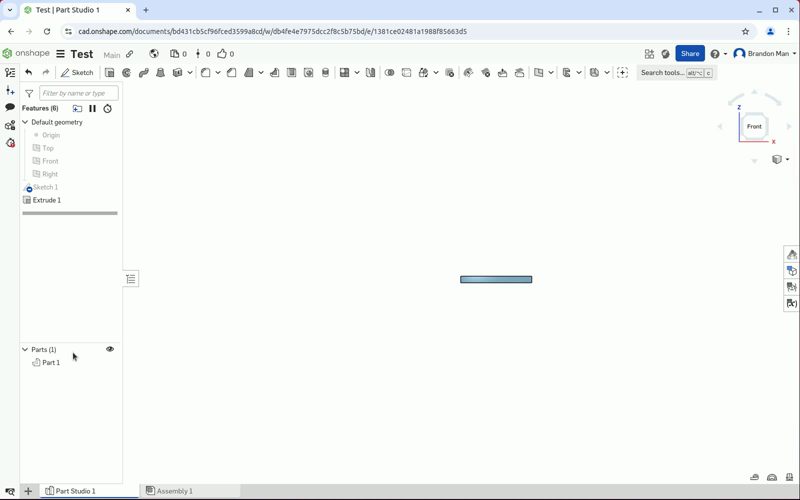
key(space)
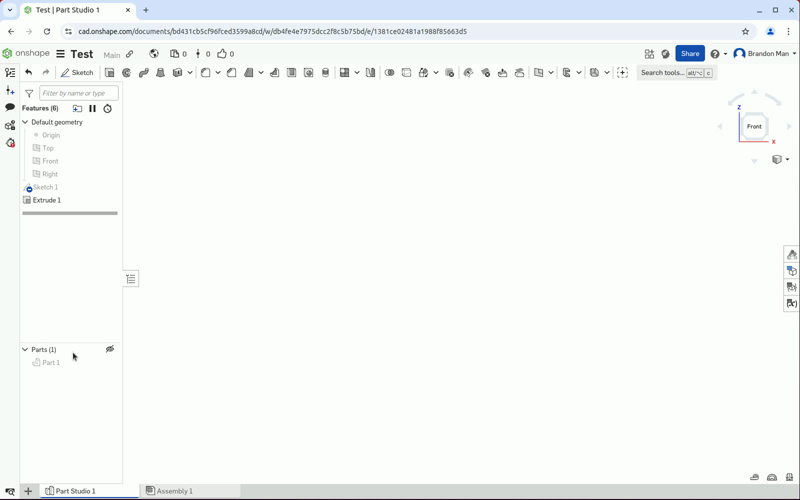
key_down(shift)
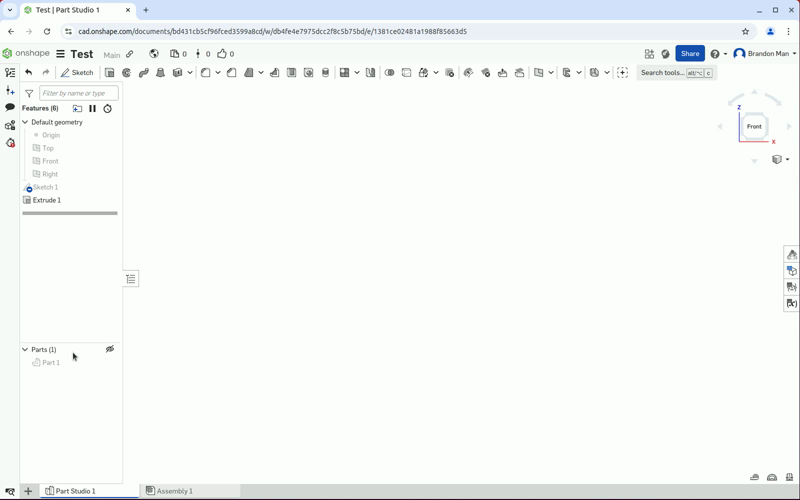
key(down)
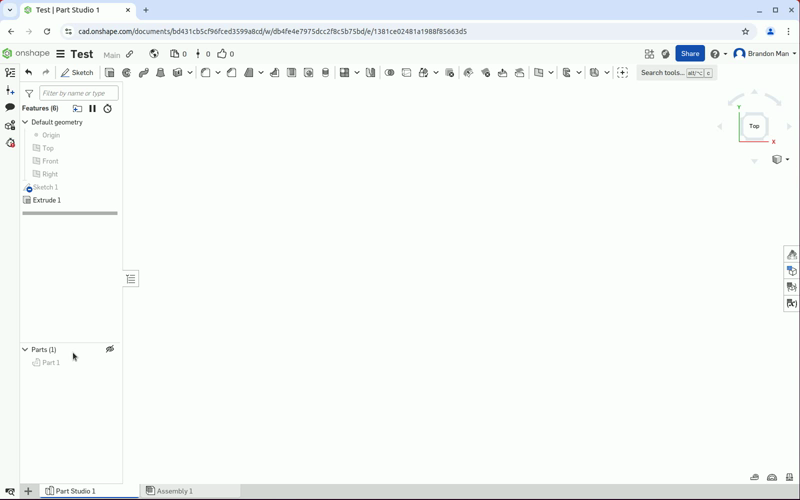
key_up(shift)
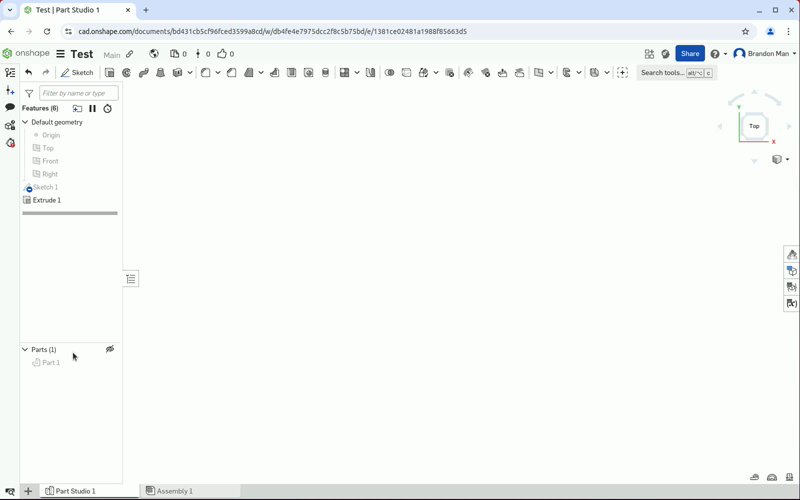
mouse_move(73, 352)
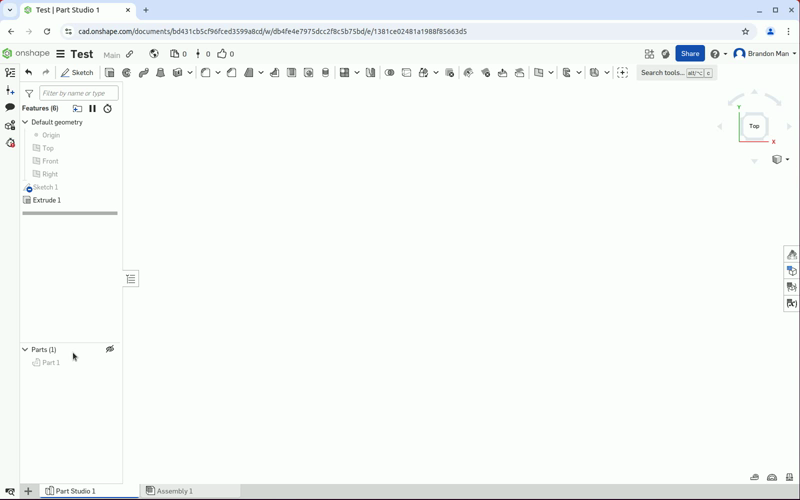
key(shift+y)
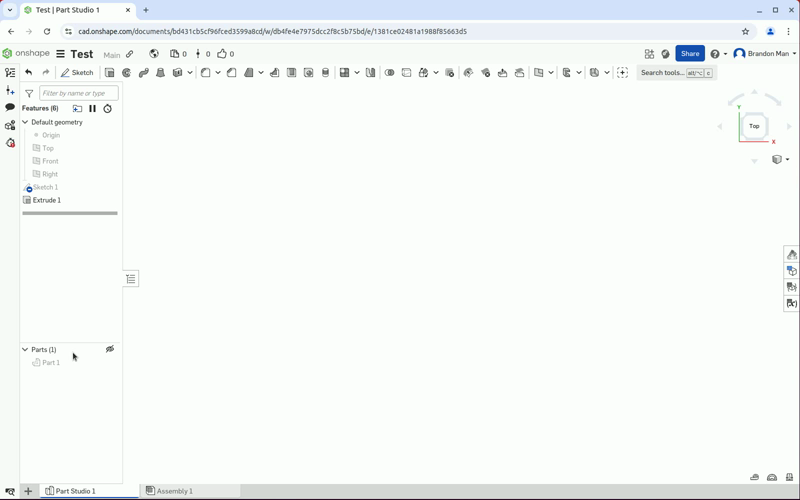
key(shift+s)
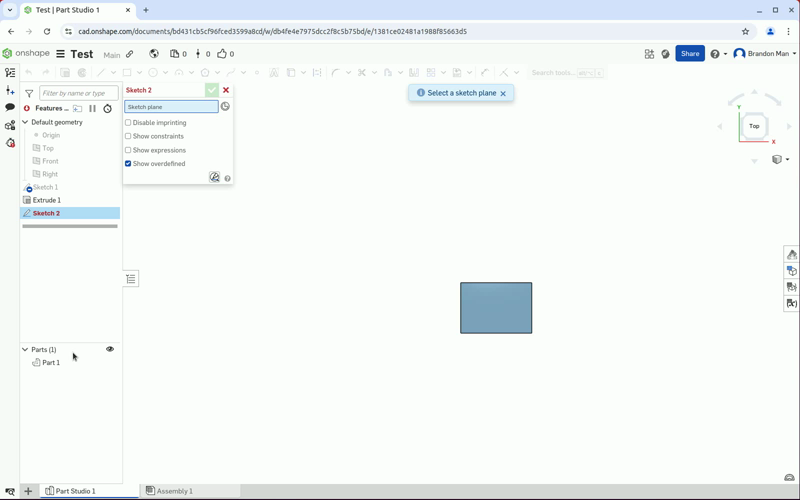
mouse_move(73, 150)
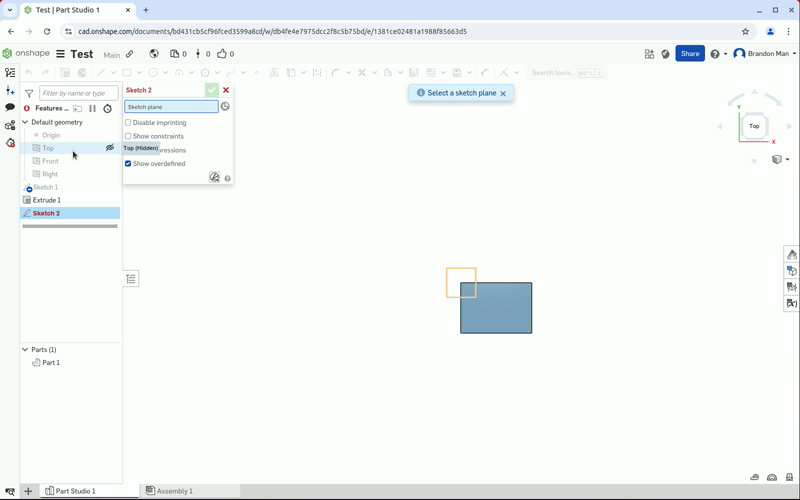
click(73, 150)
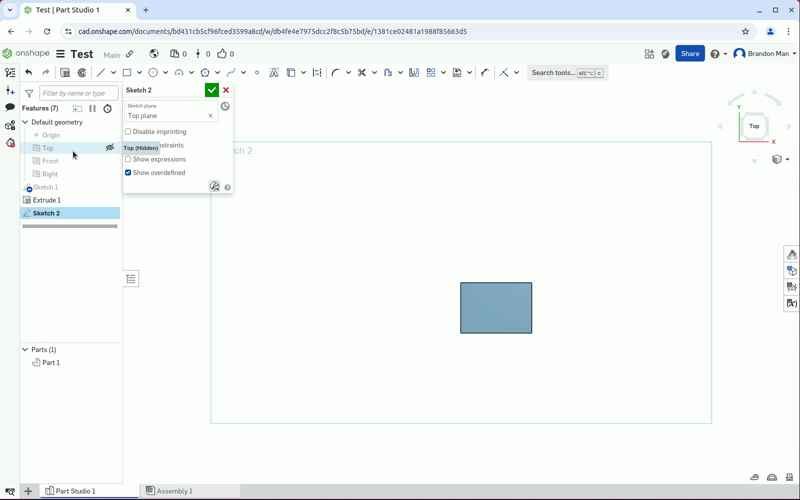
mouse_move(73, 352)
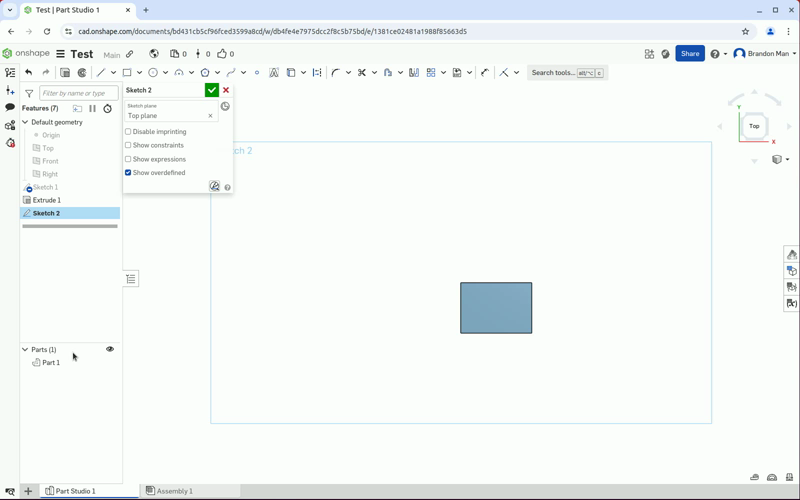
key(y)
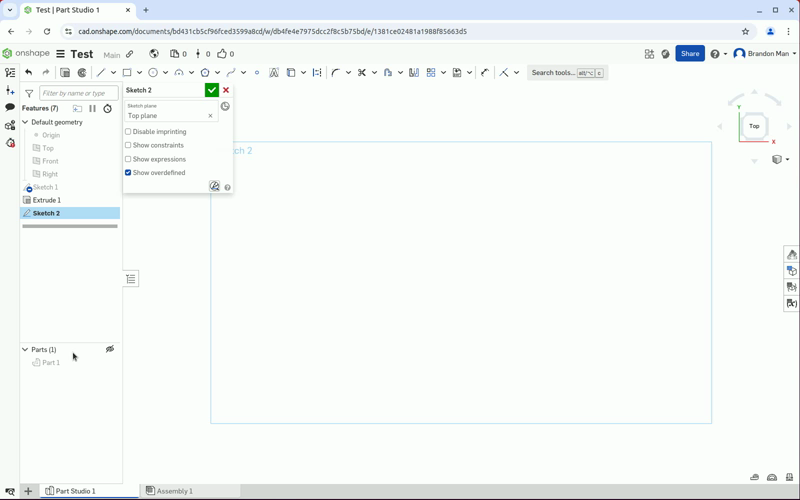
key(l)
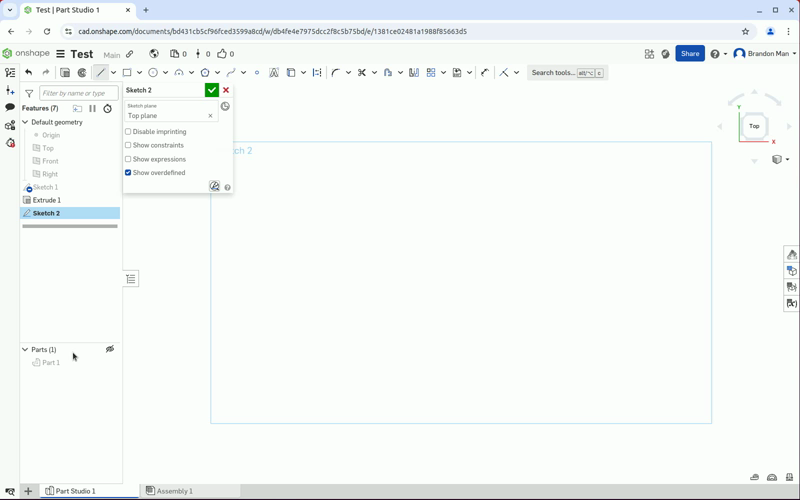
key_down(shift)
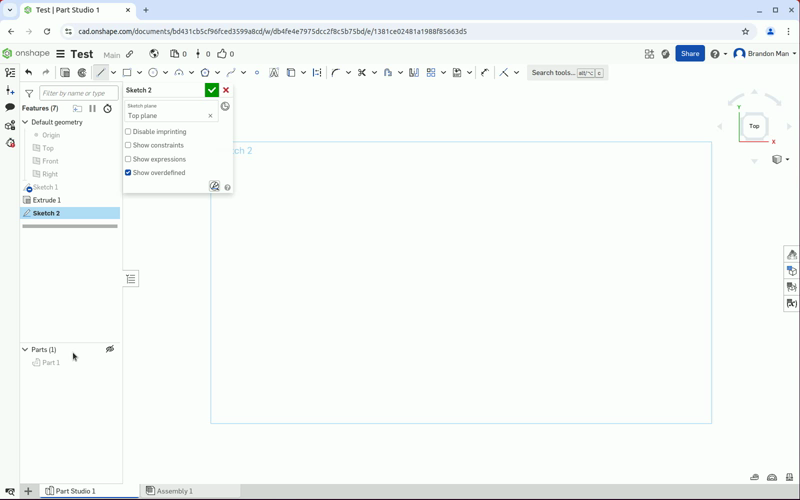
mouse_move(460, 265)
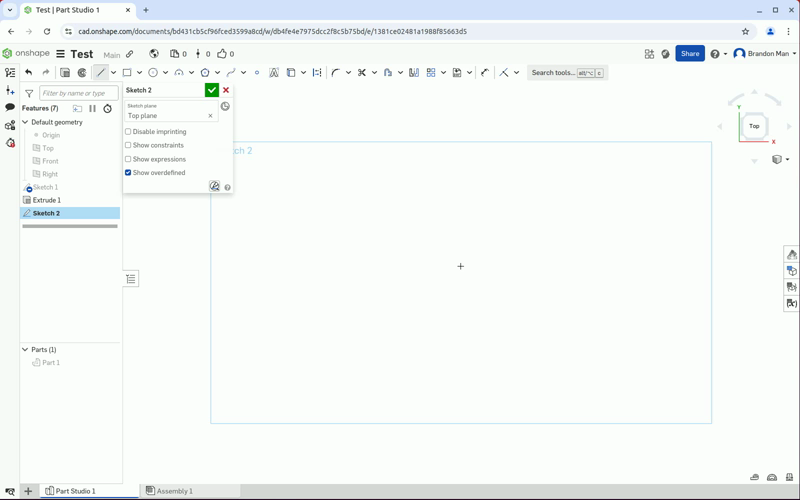
click(460, 265)
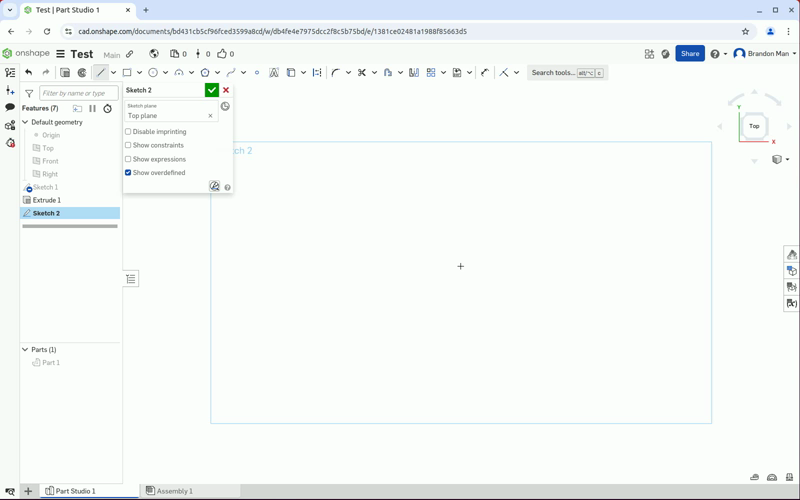
key_up(shift)
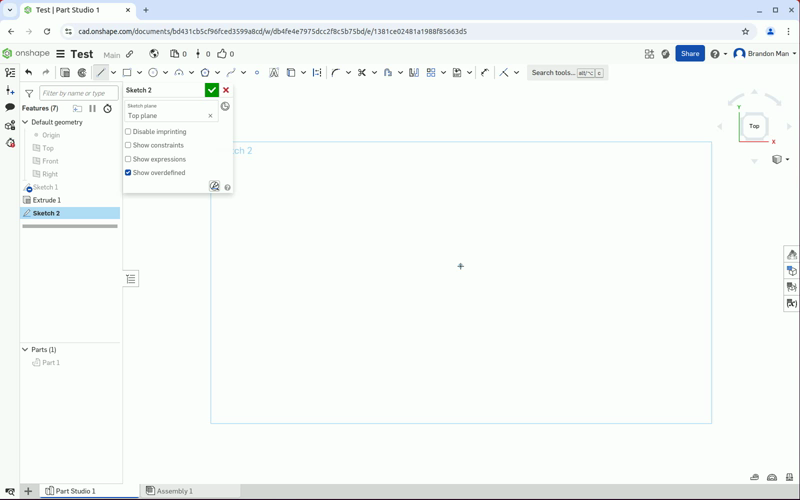
key_down(shift)
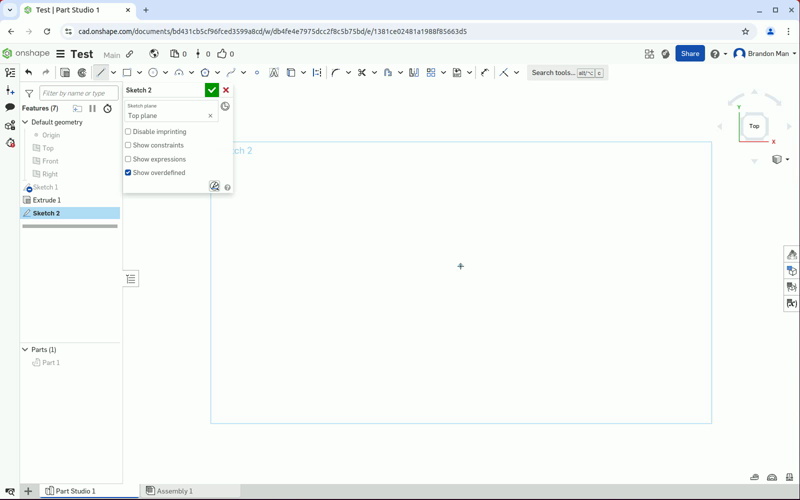
mouse_move(544, 265)
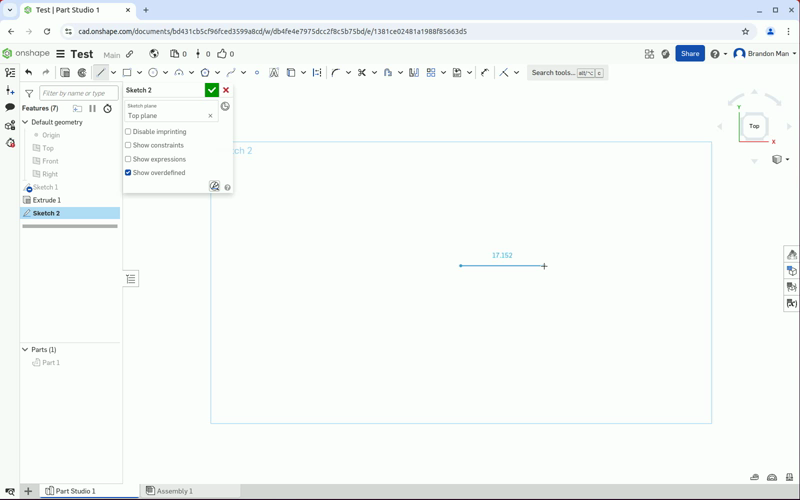
click(544, 265)
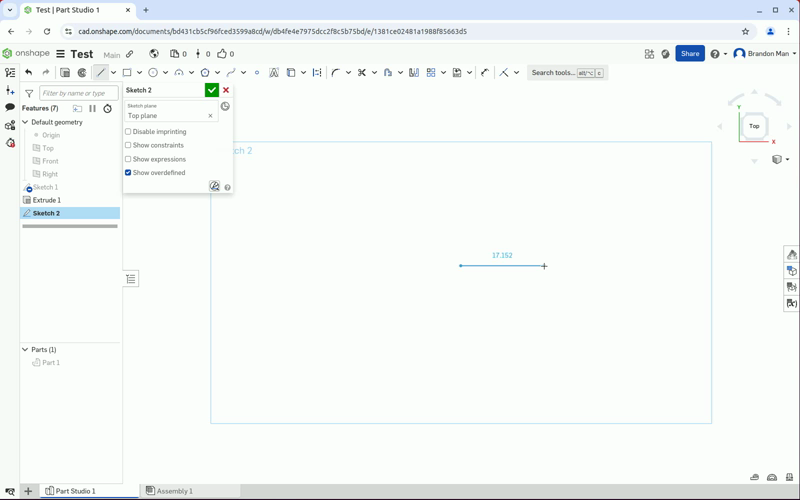
key_up(shift)
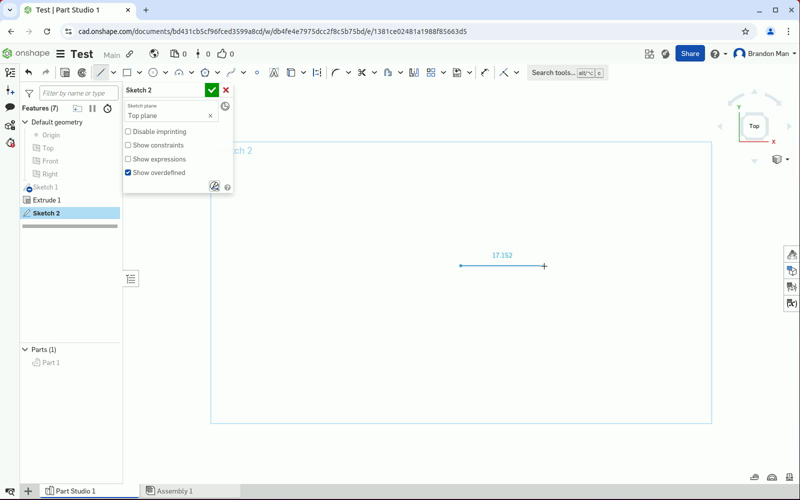
key_down(shift)
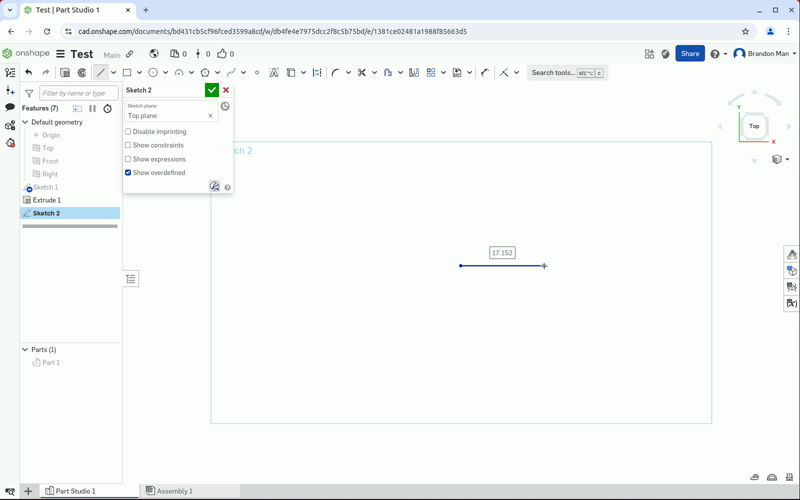
mouse_move(574, 265)
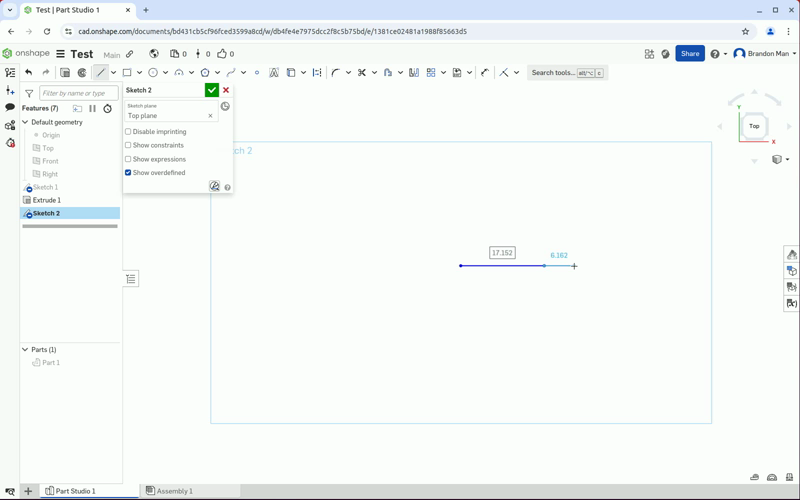
mouse_move(544, 231)
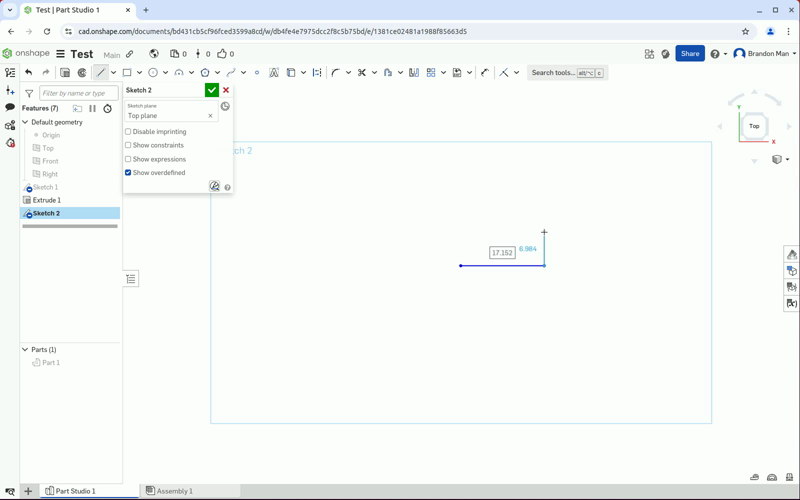
click(544, 231)
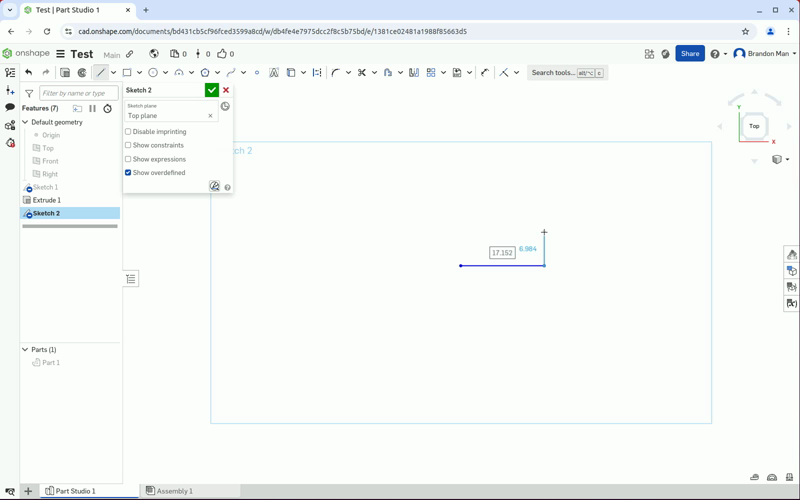
key_up(shift)
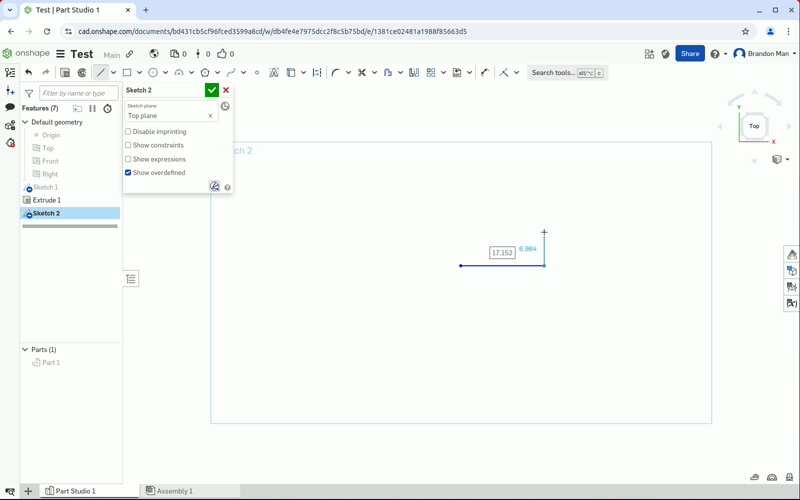
key_down(shift)
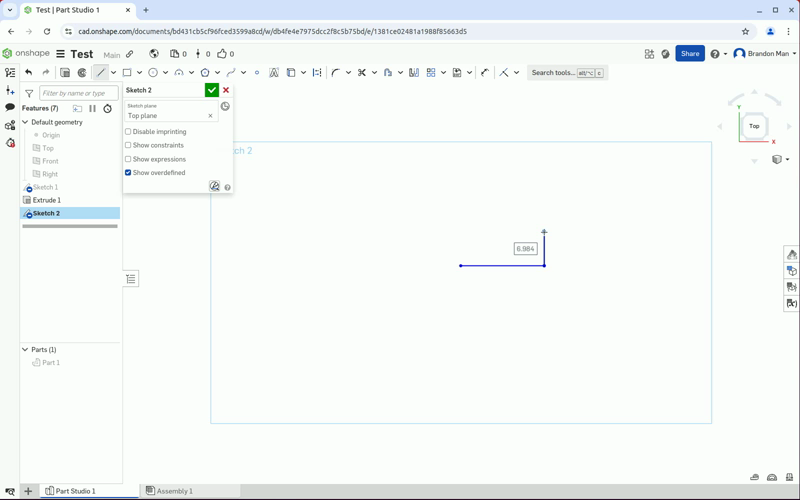
mouse_move(460, 231)
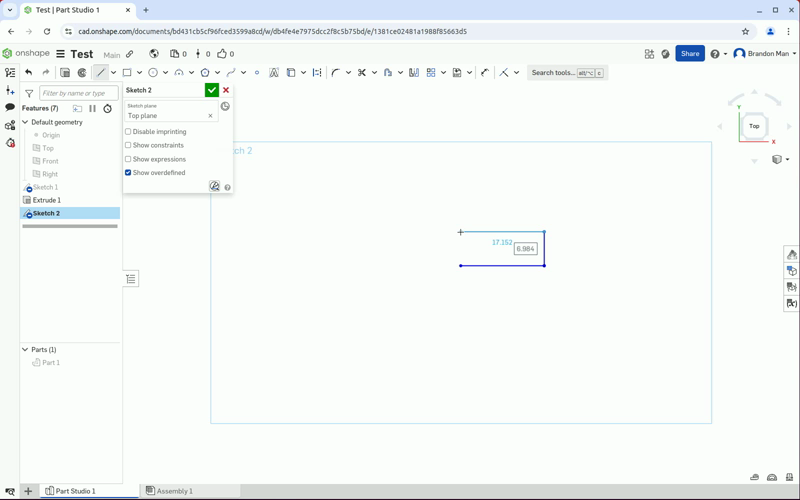
click(460, 231)
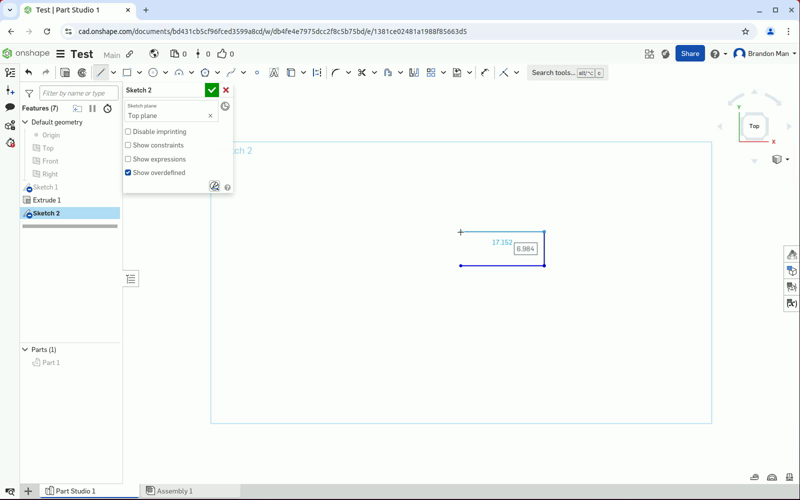
key_up(shift)
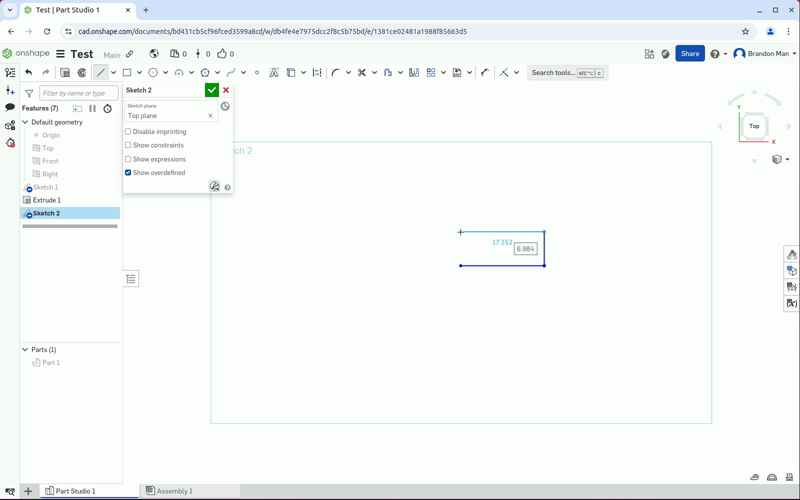
mouse_move(490, 231)
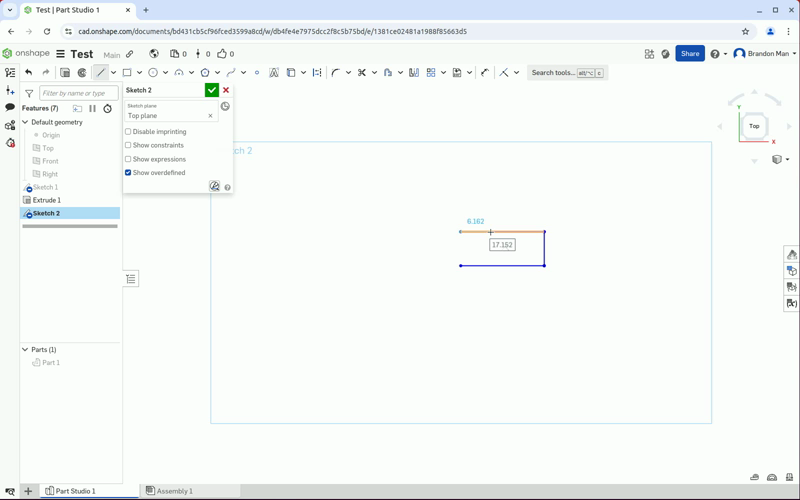
key_down(shift)
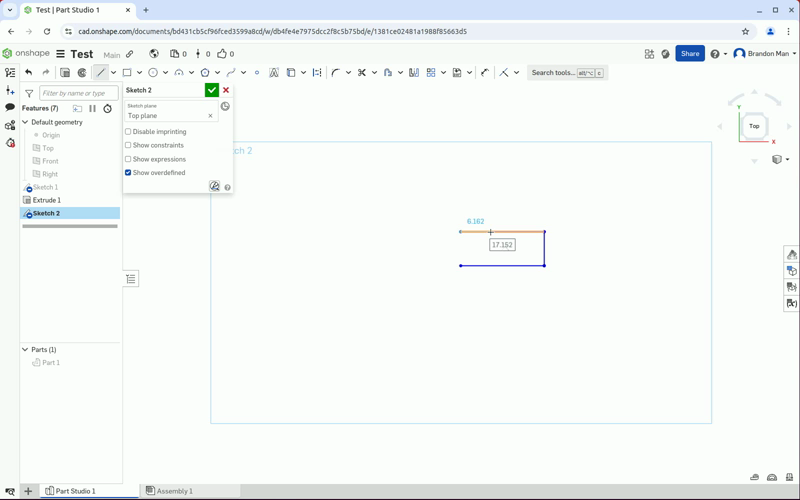
mouse_move(460, 265)
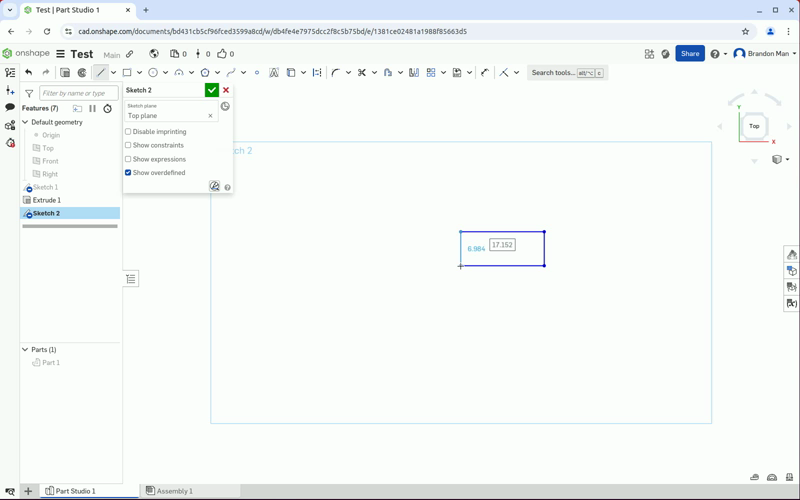
key_up(shift)
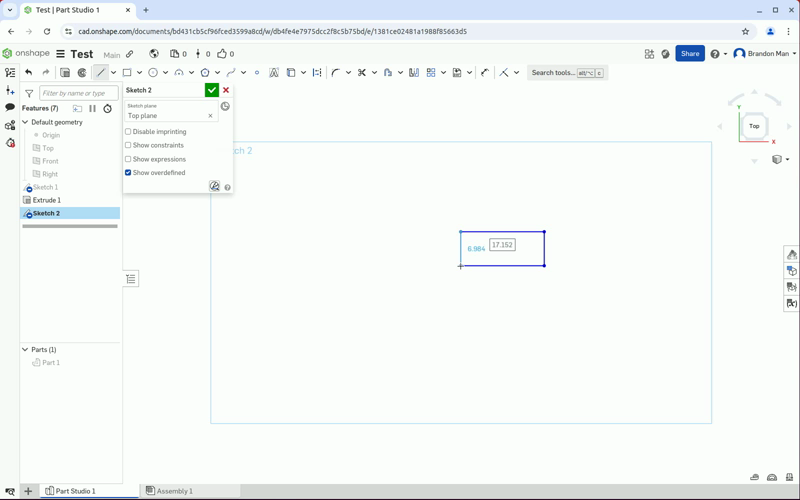
click(460, 265)
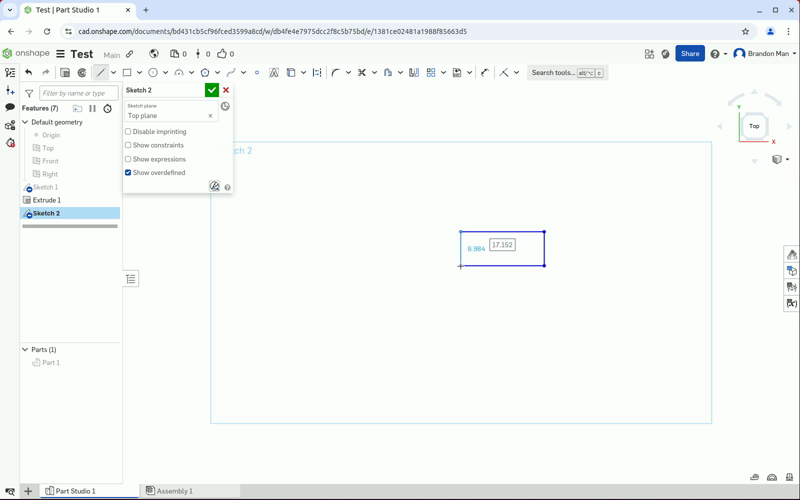
key(esc)
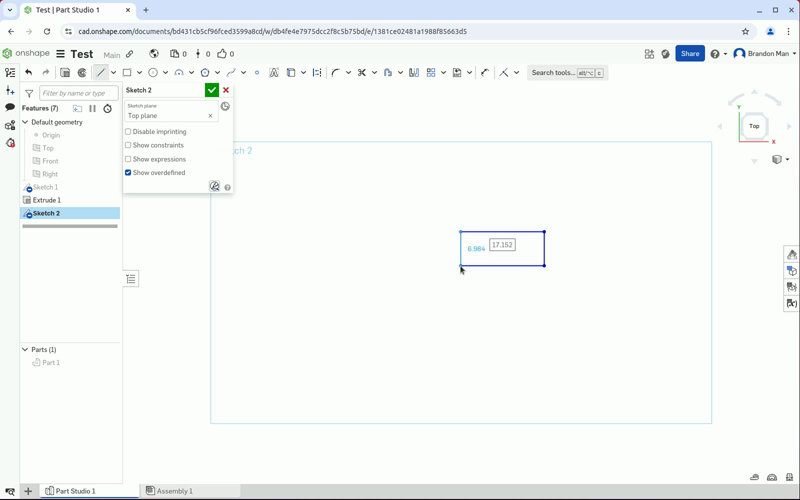
mouse_move(537, 245)
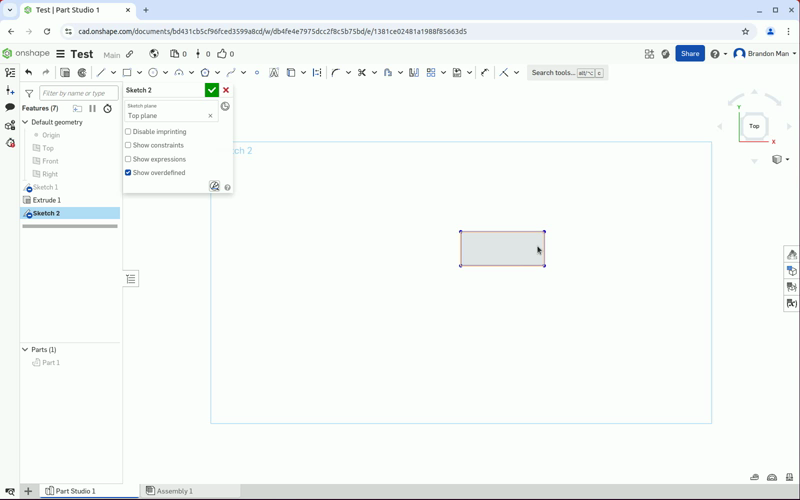
click(537, 245)
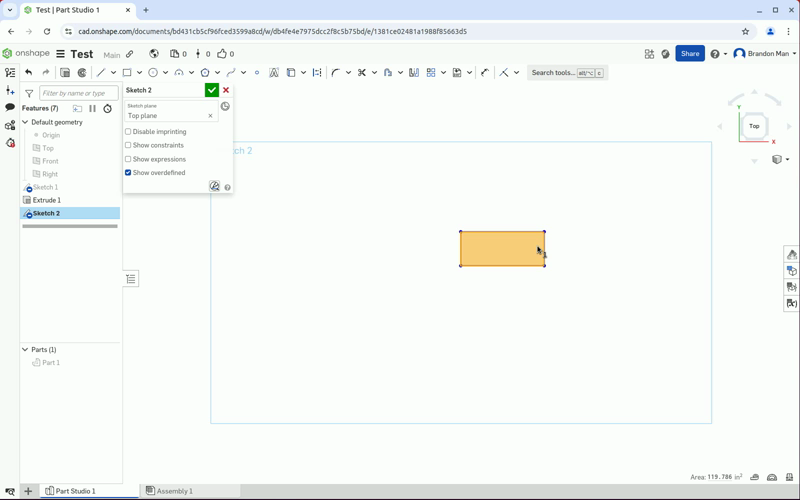
mouse_move(73, 352)
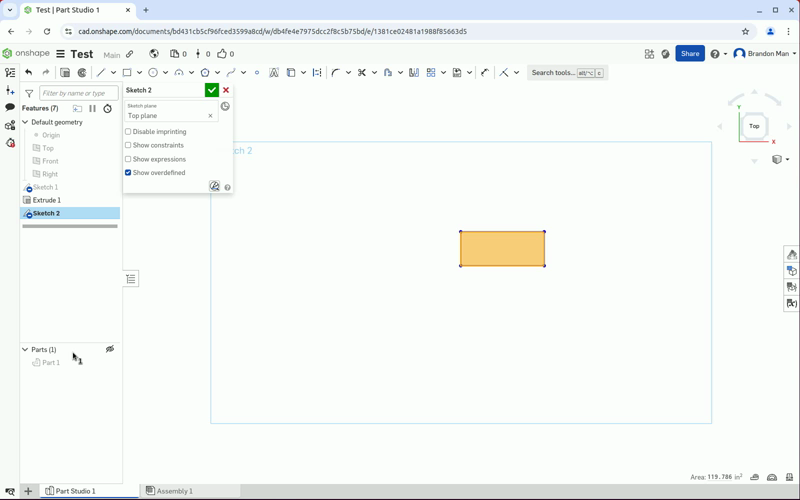
key(shift+y)
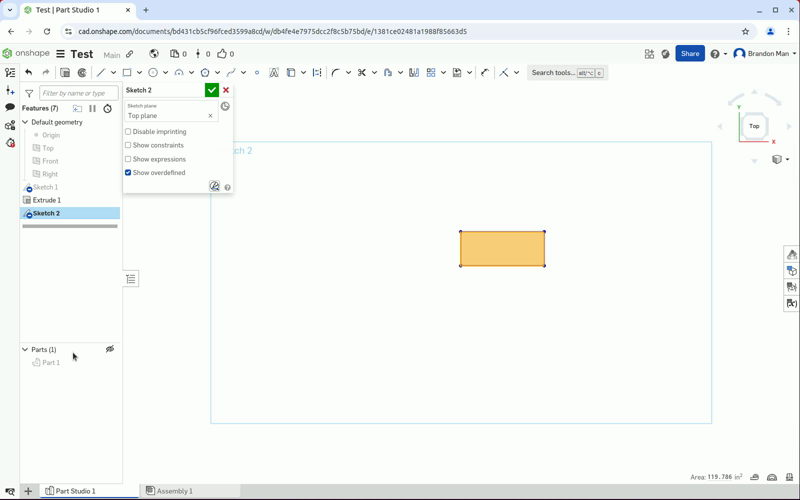
key(shift+e)
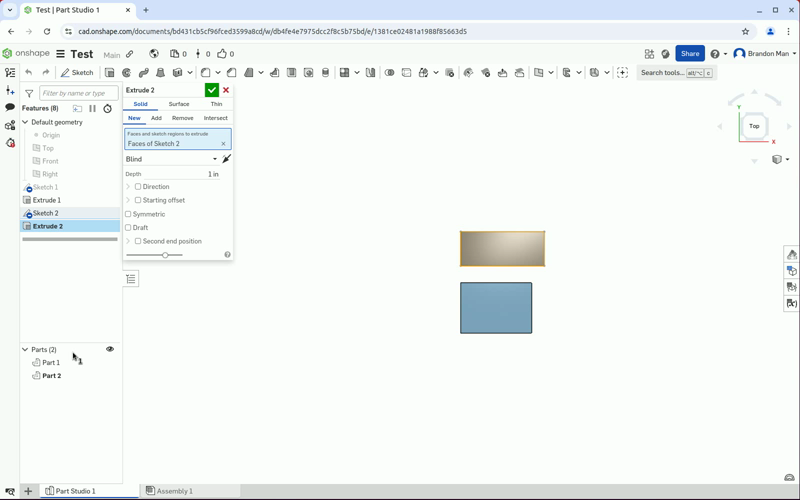
mouse_move(143, 106)
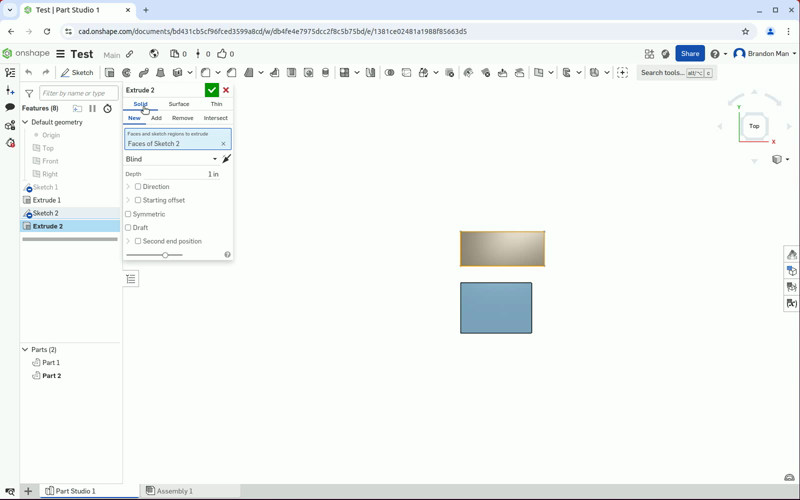
click(143, 106)
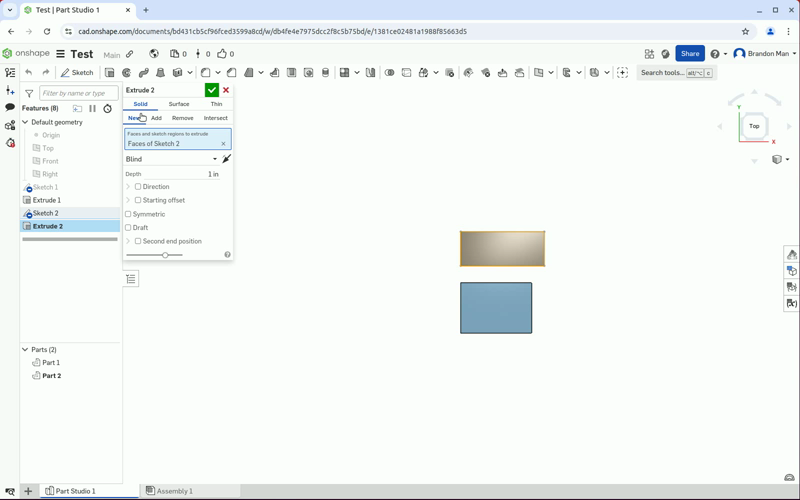
mouse_move(137, 120)
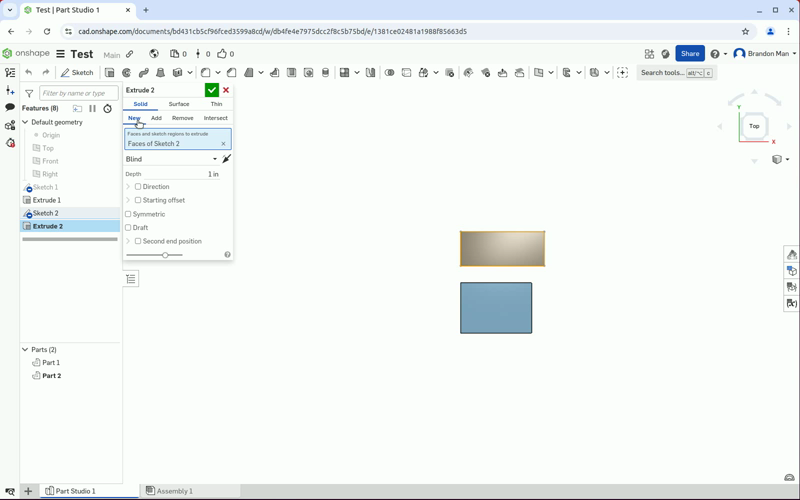
click(137, 120)
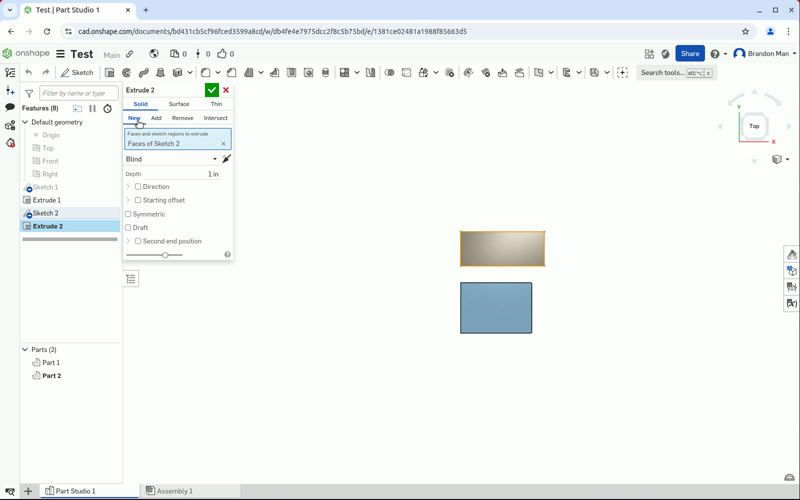
key(tab, 4)
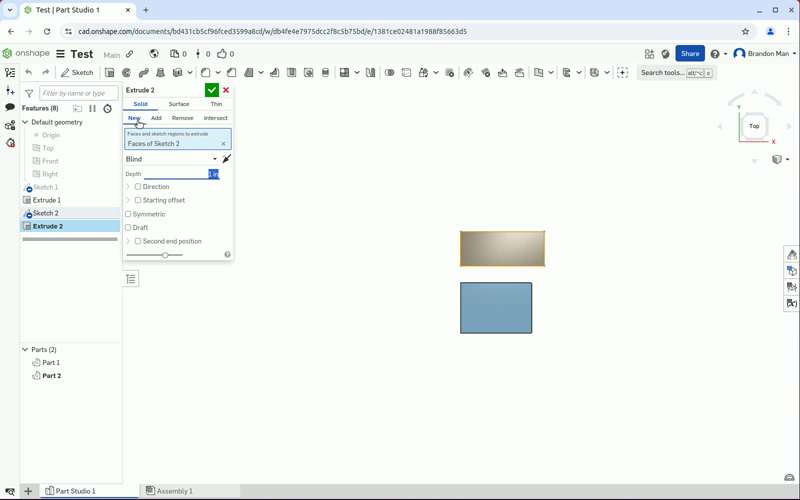
text(1.444)
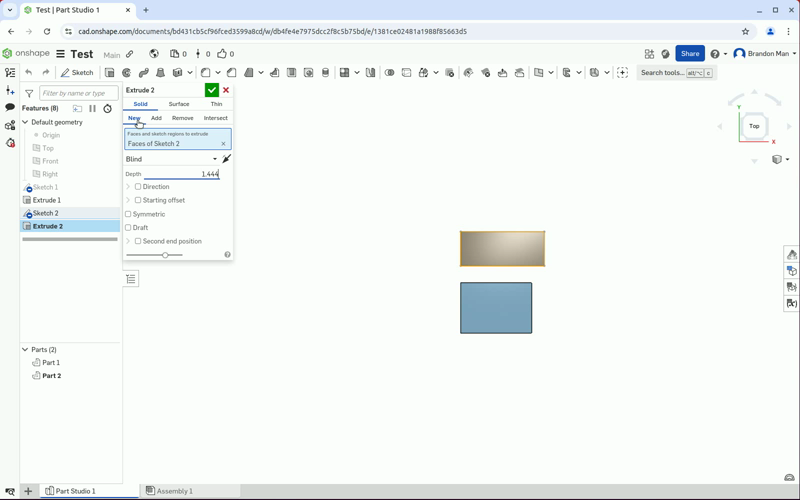
key(enter)
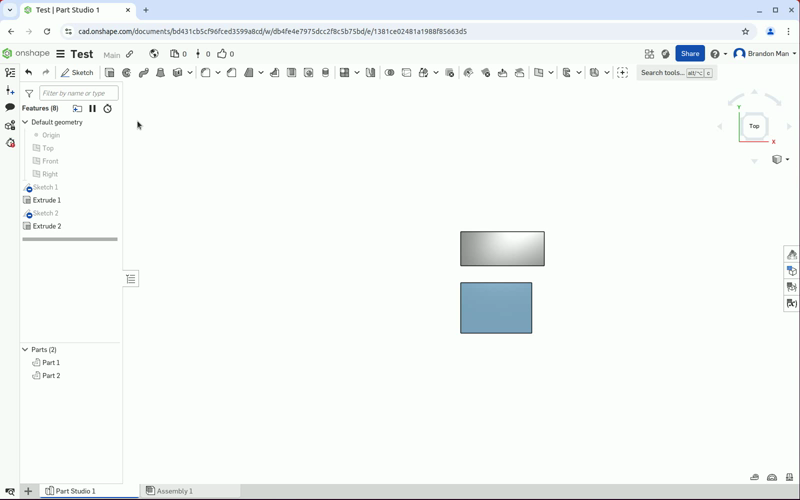
key(shift+h)
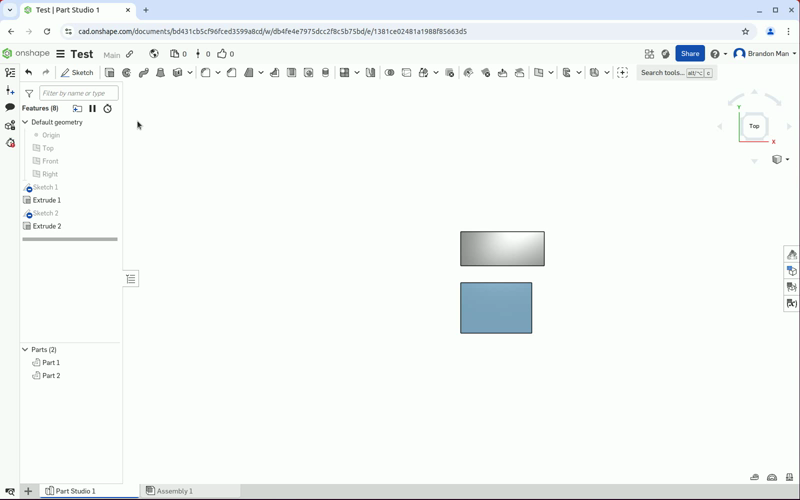
key(shift+h)
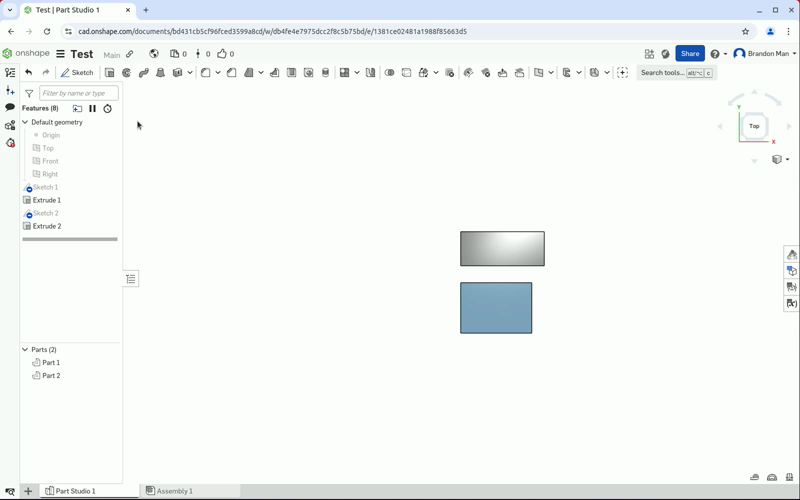
mouse_move(73, 189)
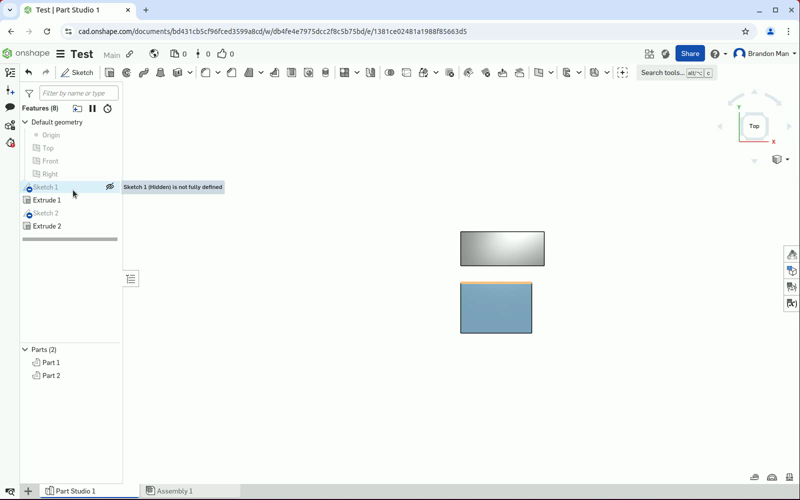
click(73, 189)
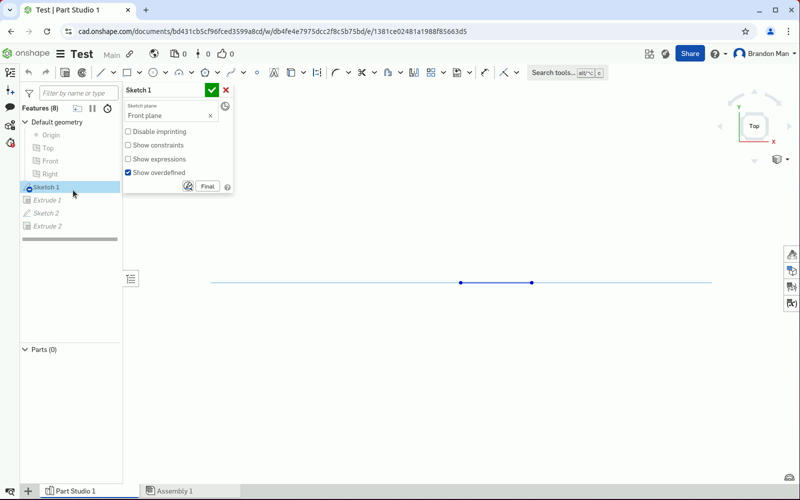
mouse_move(229, 92)
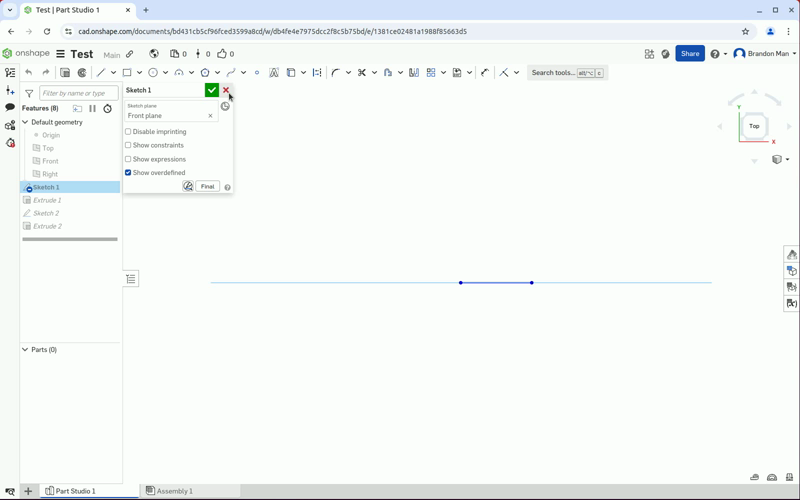
click(229, 92)
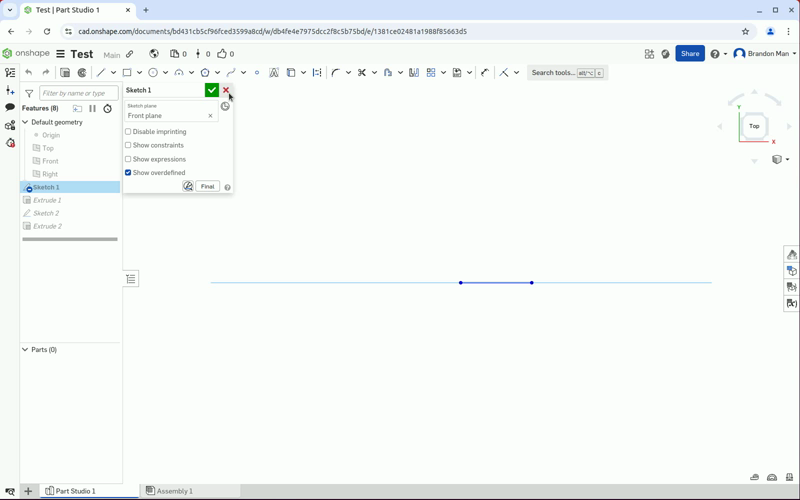
key(shift+s)
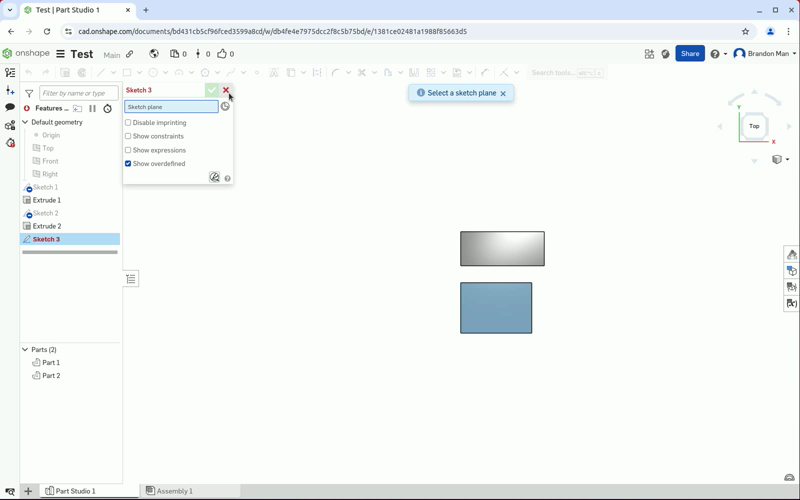
mouse_move(73, 150)
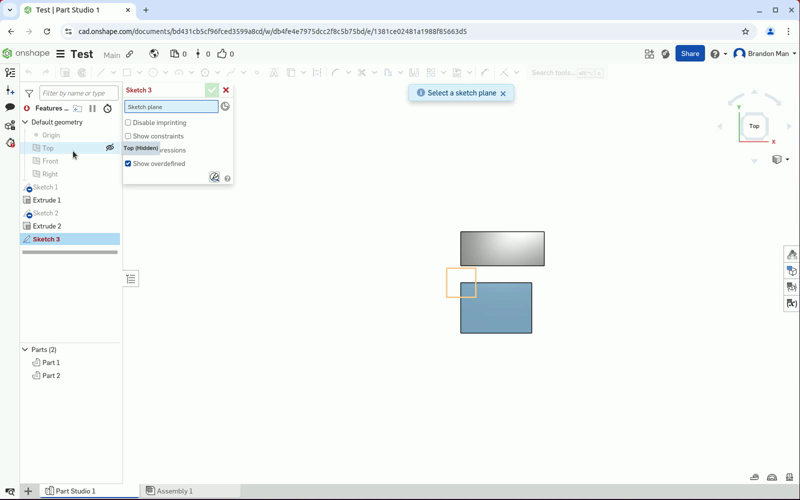
click(73, 150)
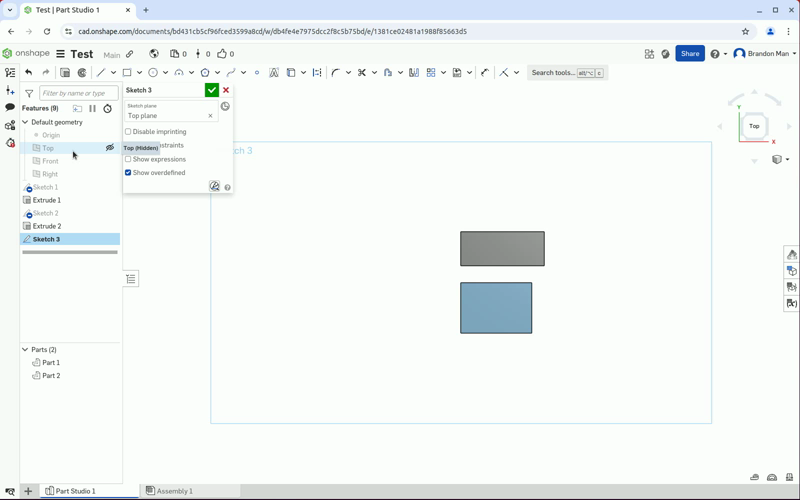
mouse_move(73, 352)
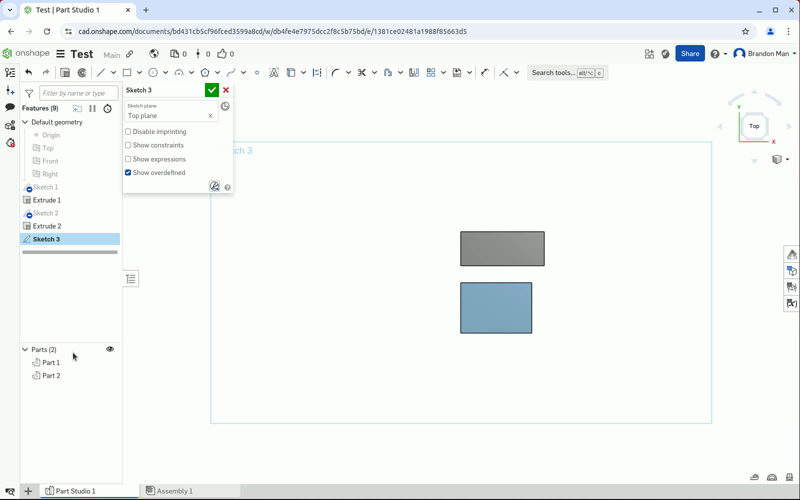
key(y)
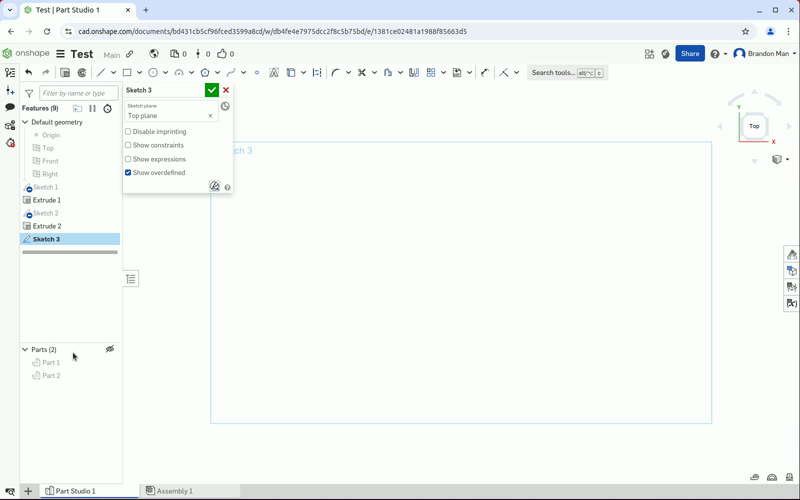
key(l)
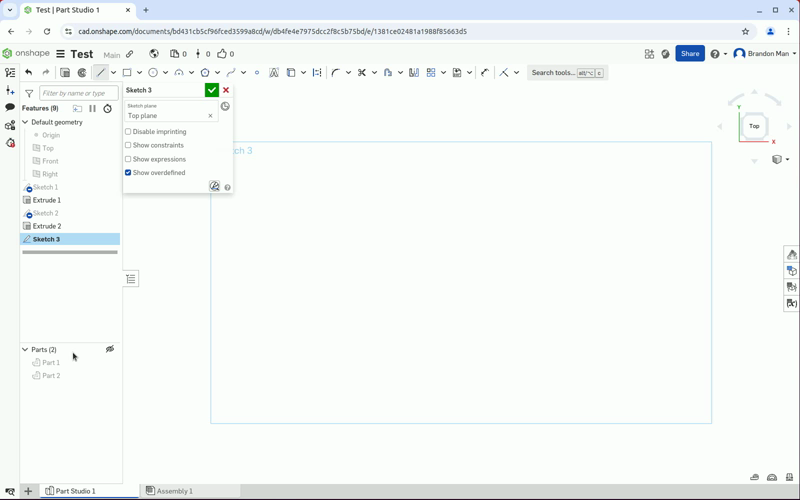
key_down(shift)
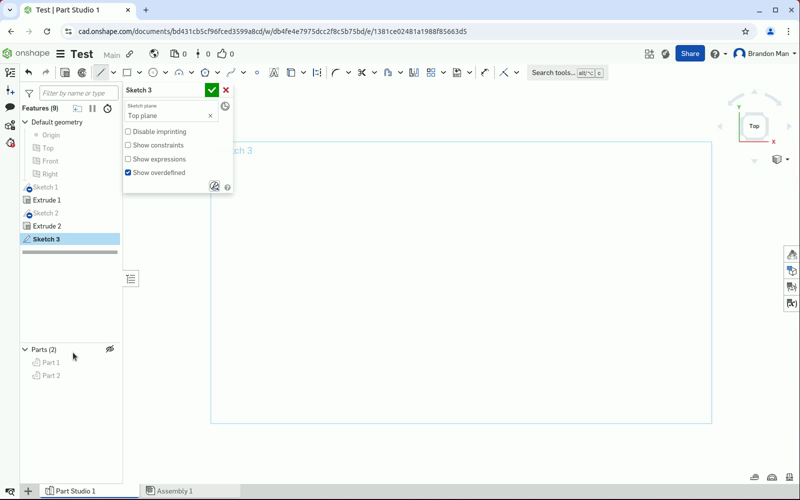
mouse_move(460, 220)
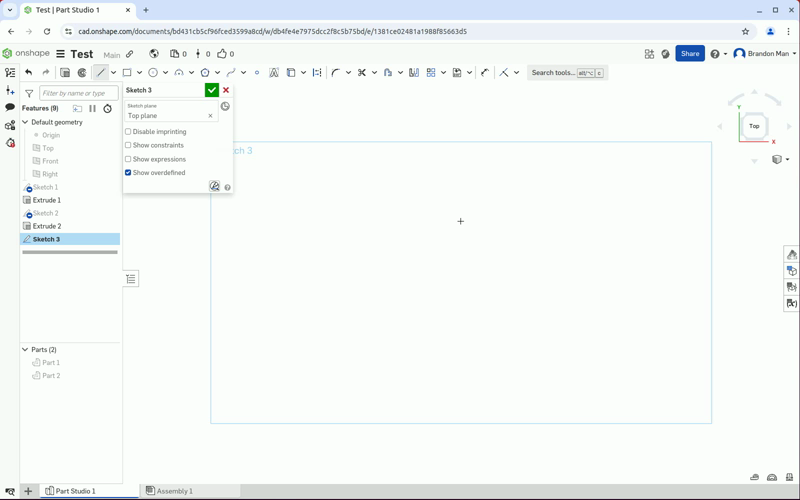
click(460, 220)
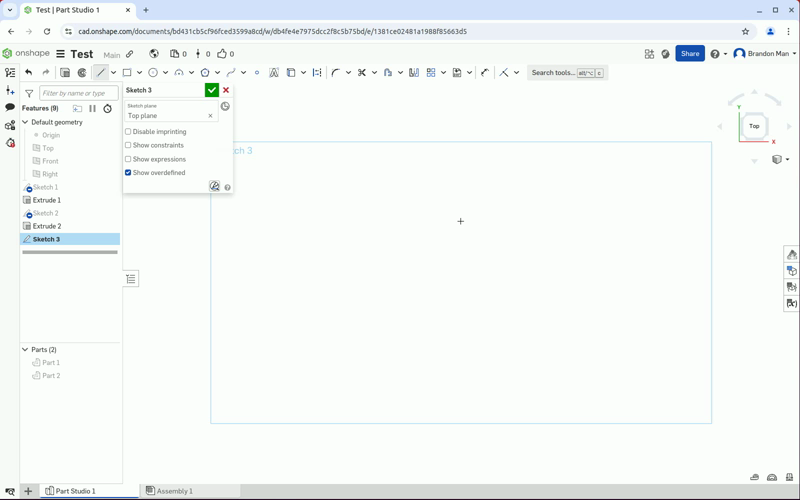
key_up(shift)
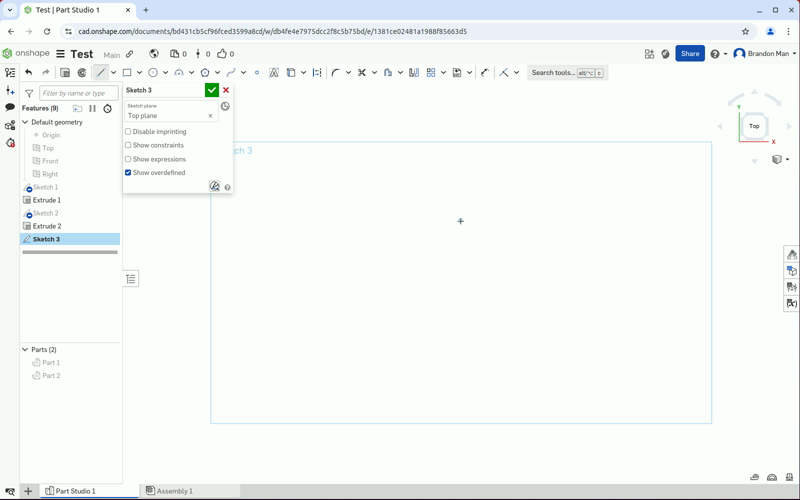
key_down(shift)
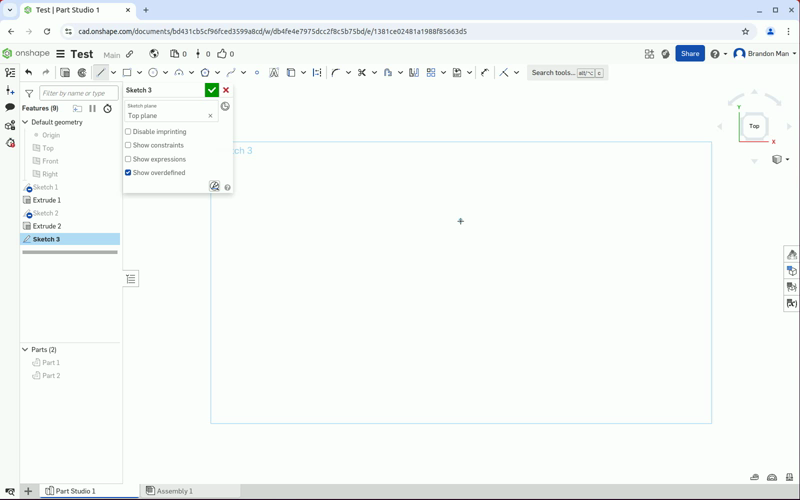
mouse_move(544, 220)
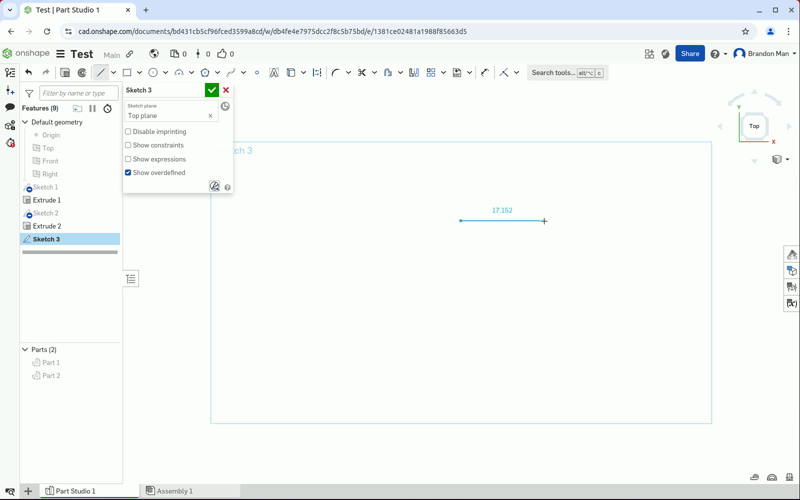
click(544, 220)
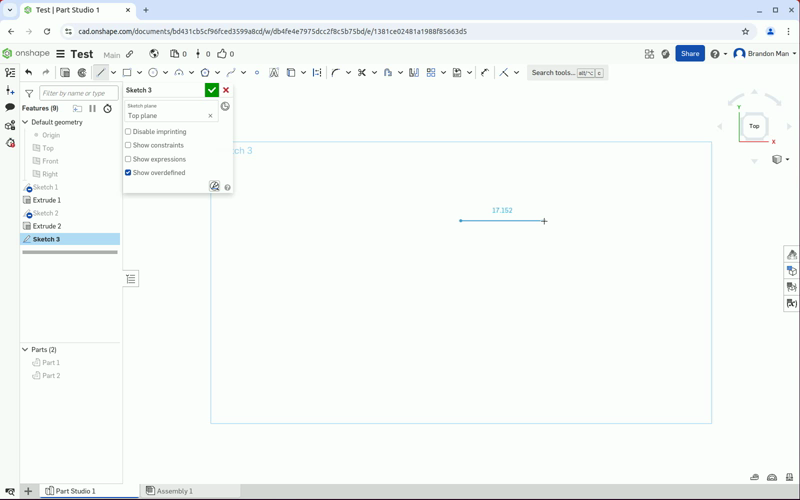
key_up(shift)
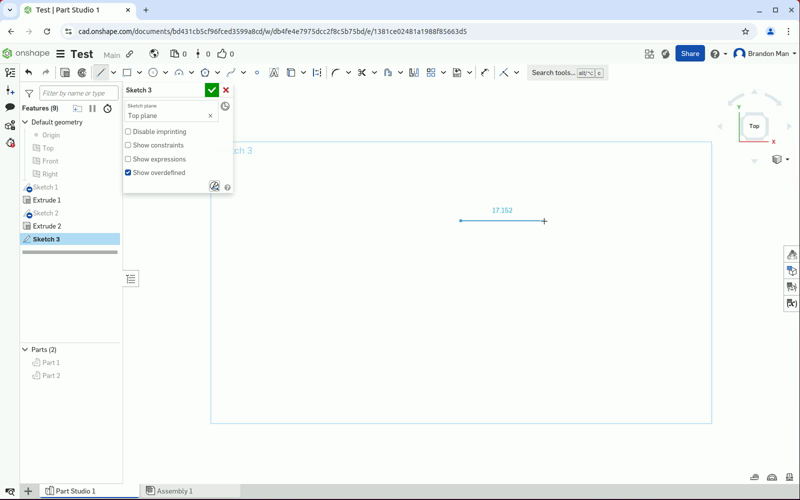
key_down(shift)
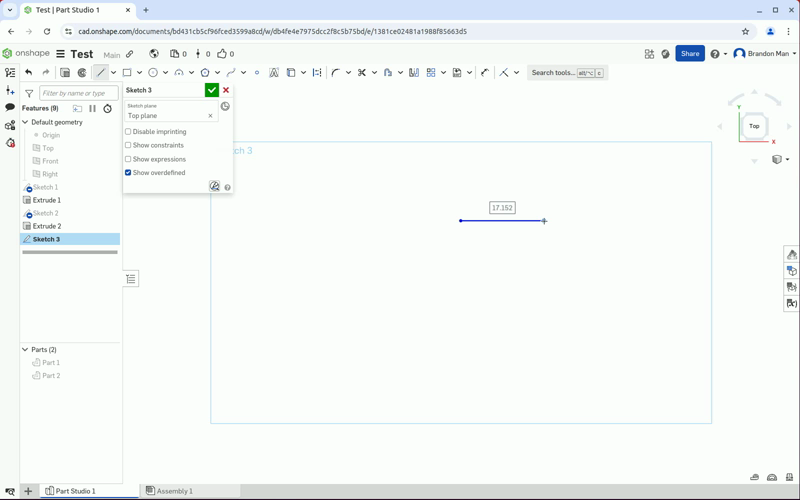
mouse_move(574, 220)
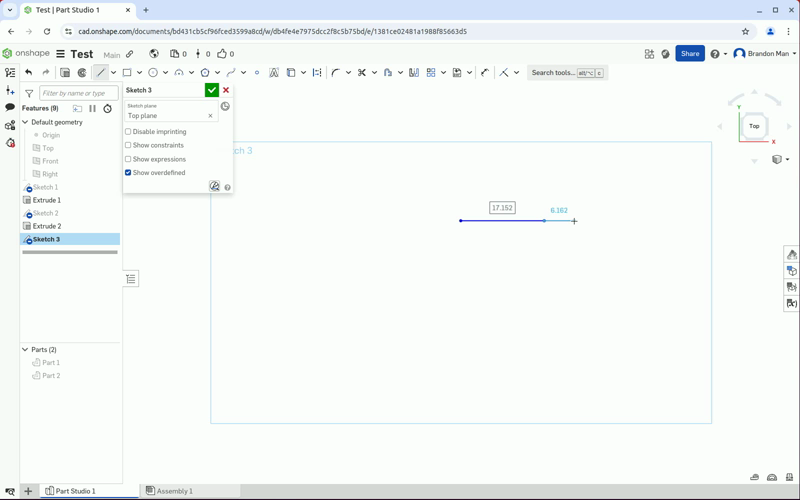
mouse_move(544, 169)
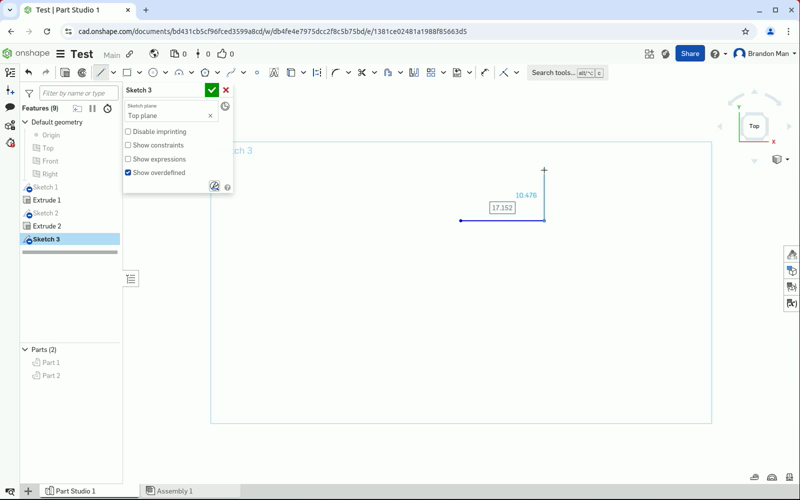
click(544, 169)
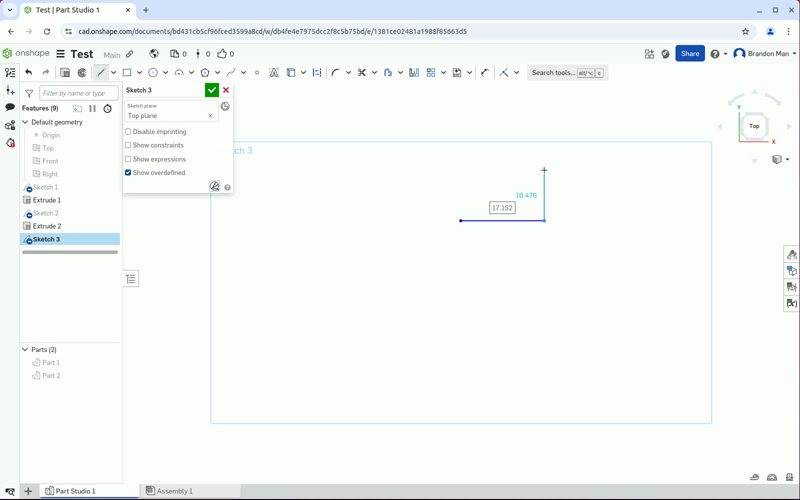
key_up(shift)
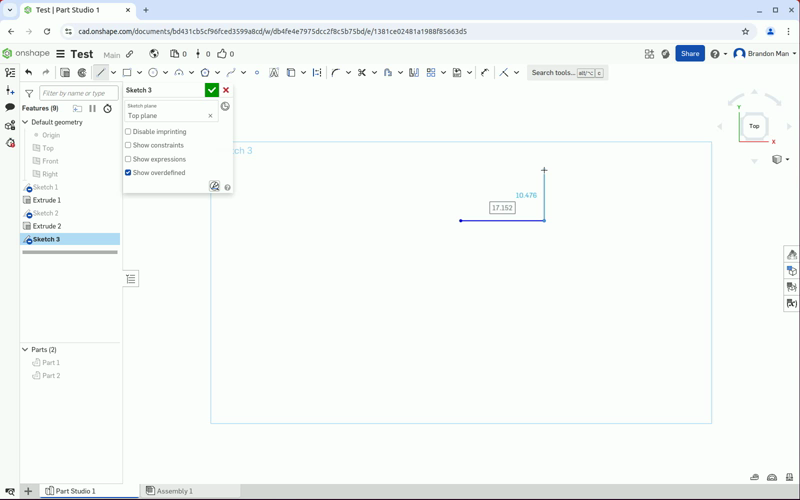
key_down(shift)
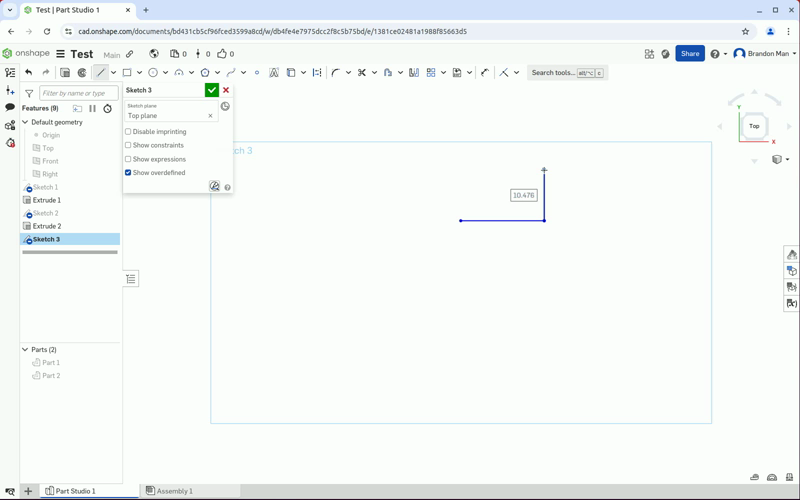
mouse_move(460, 169)
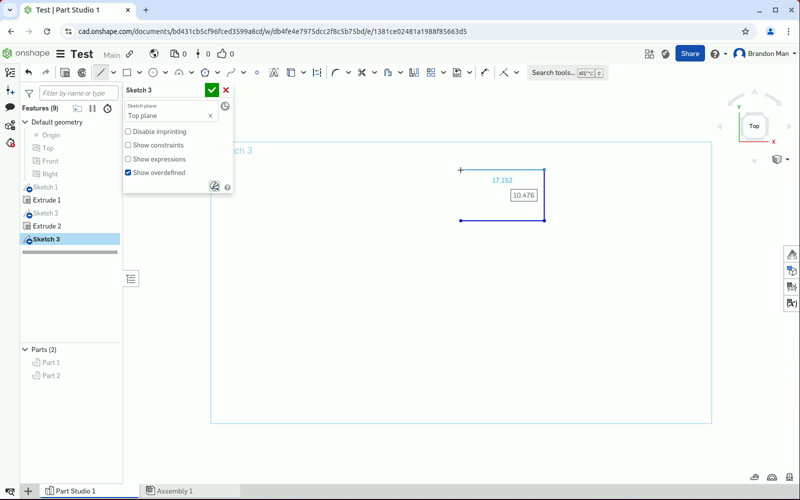
click(460, 169)
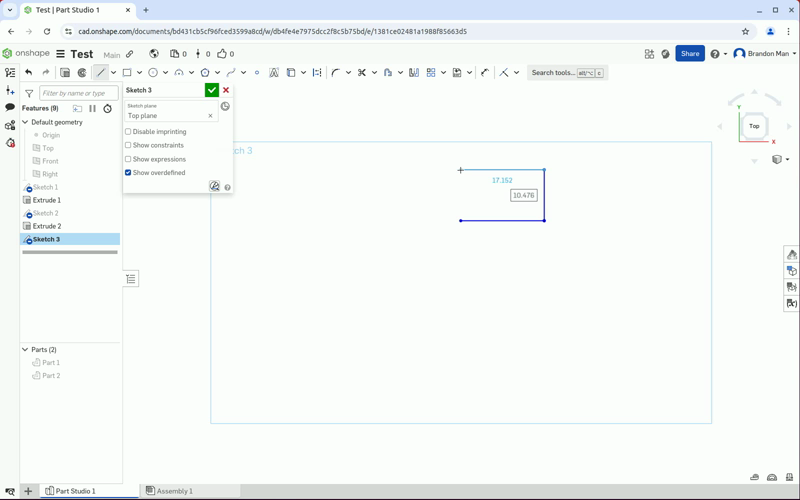
key_up(shift)
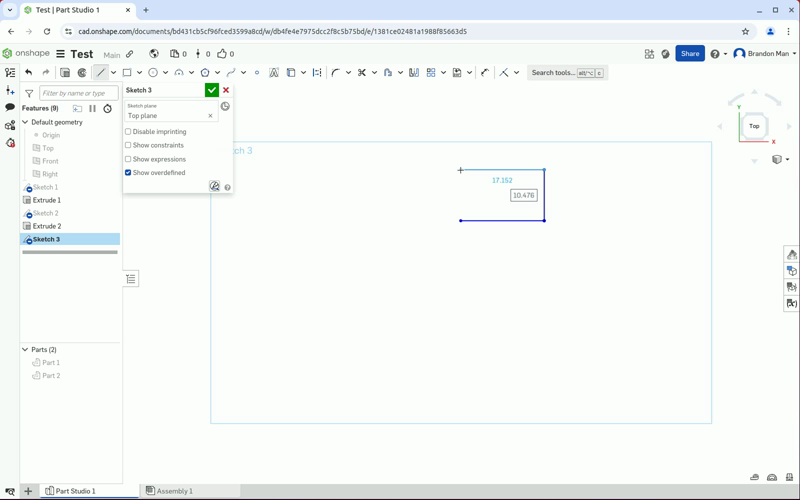
mouse_move(490, 169)
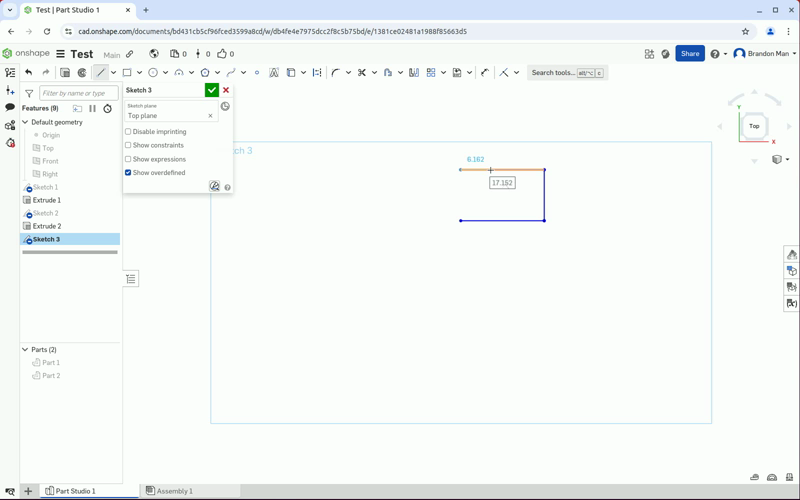
key_down(shift)
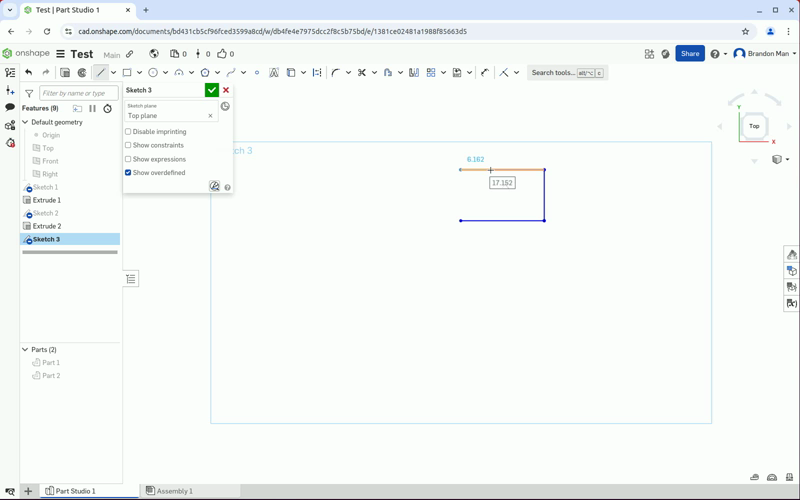
mouse_move(460, 220)
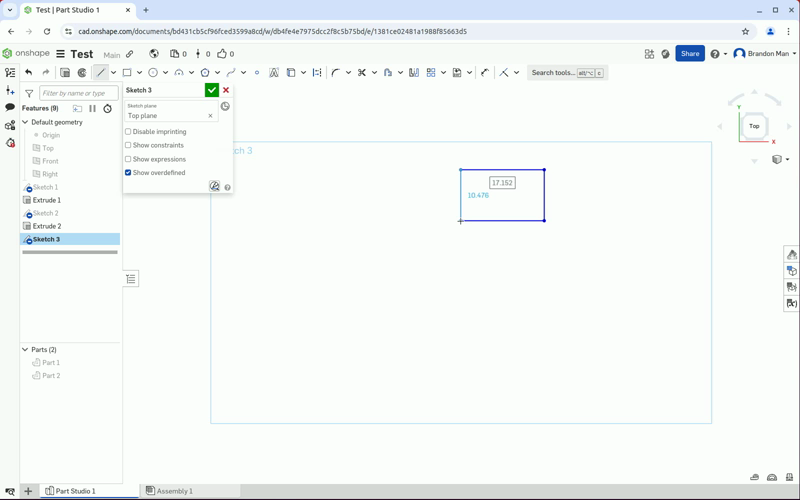
key_up(shift)
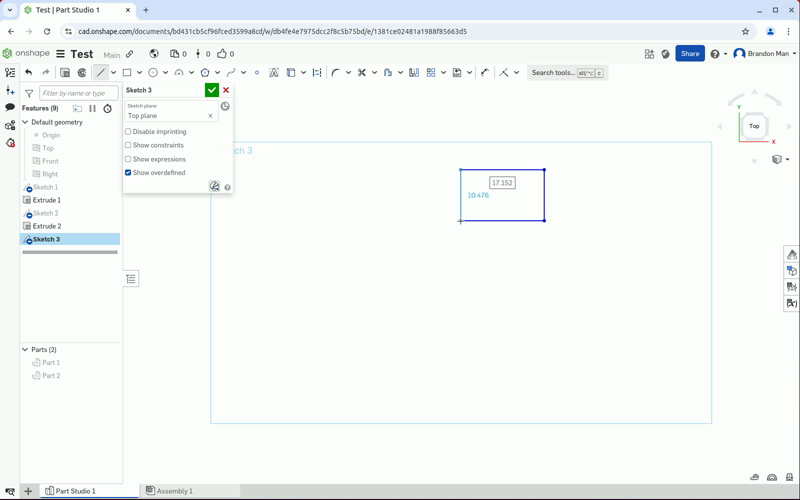
click(460, 220)
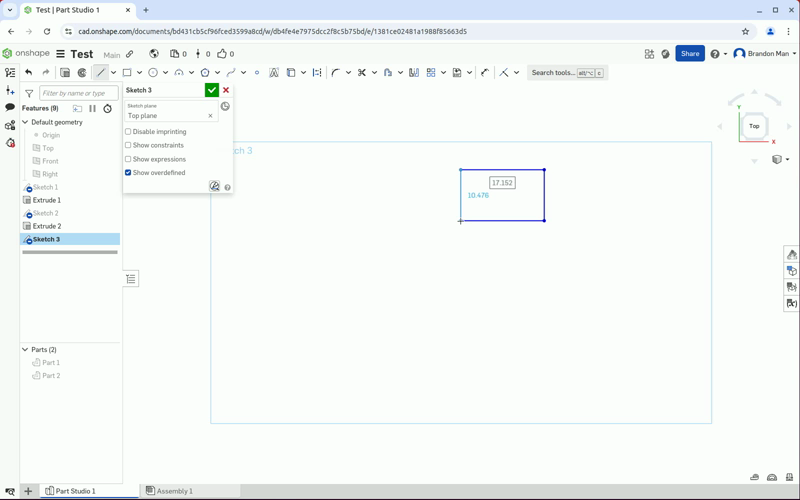
key(esc)
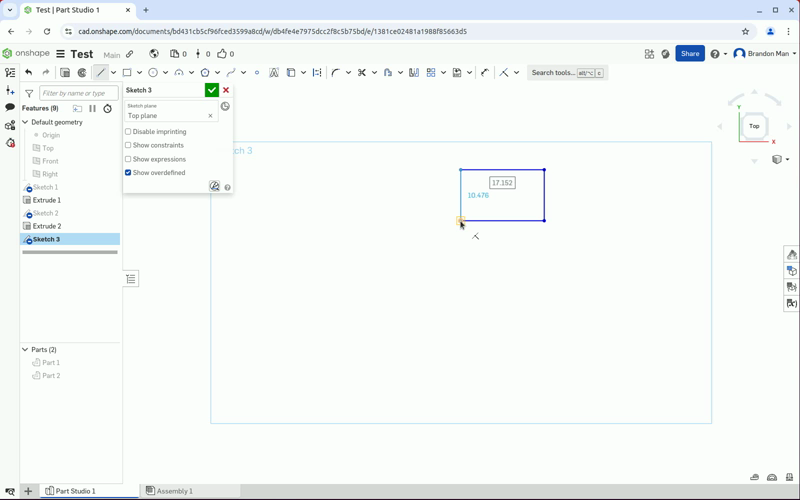
mouse_move(536, 183)
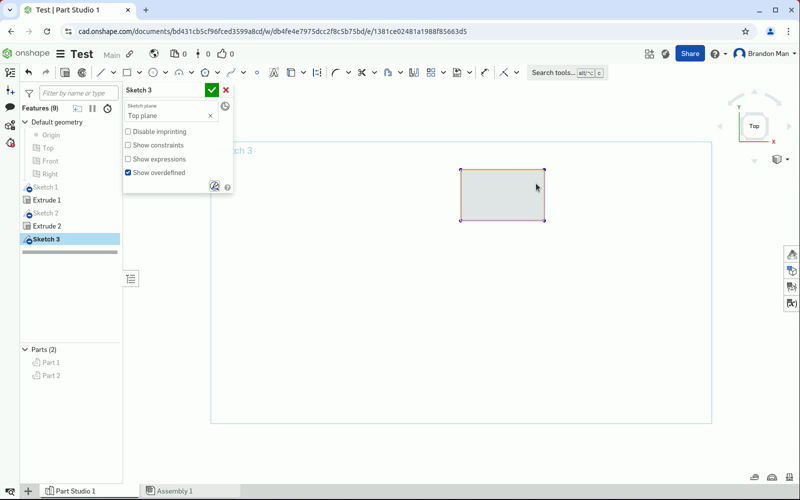
click(536, 183)
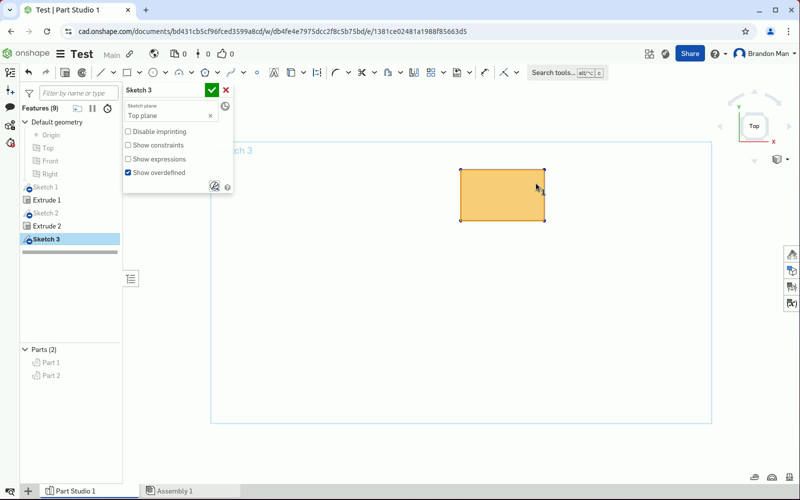
mouse_move(73, 352)
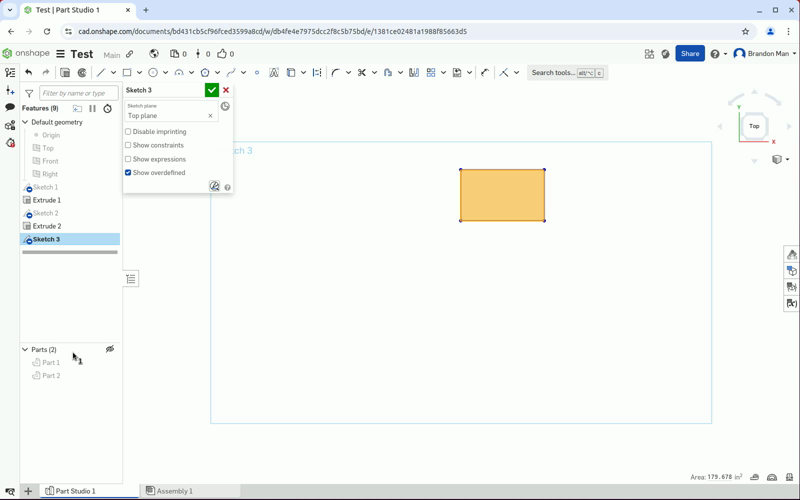
key(shift+y)
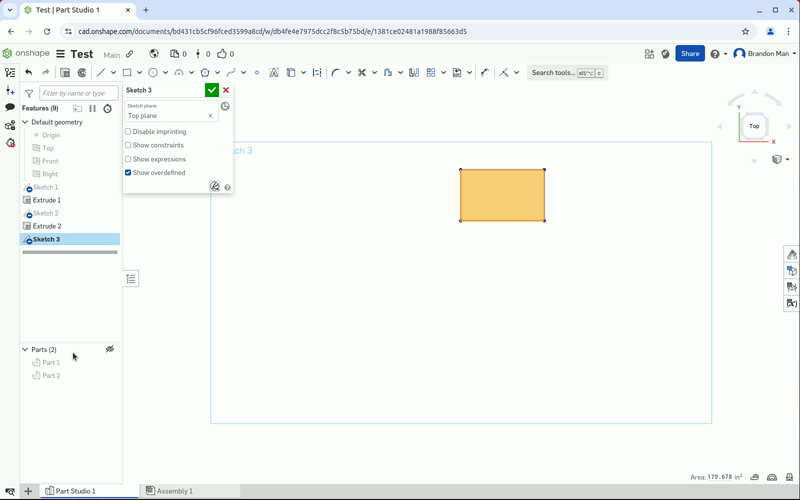
key(shift+e)
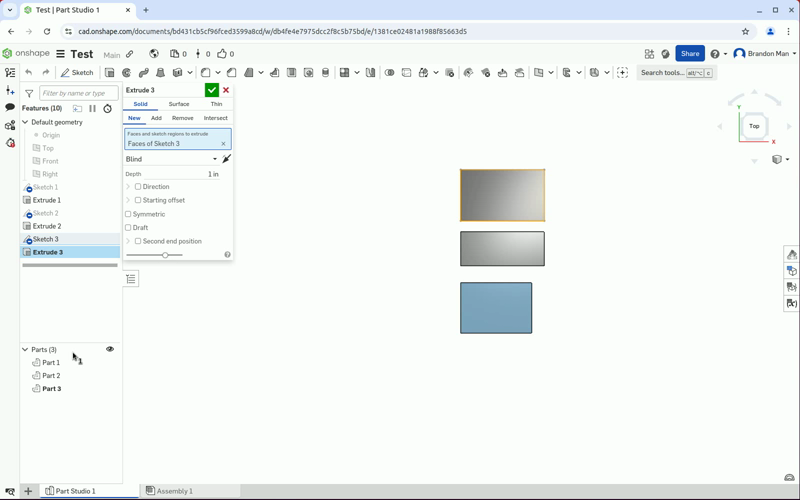
mouse_move(143, 106)
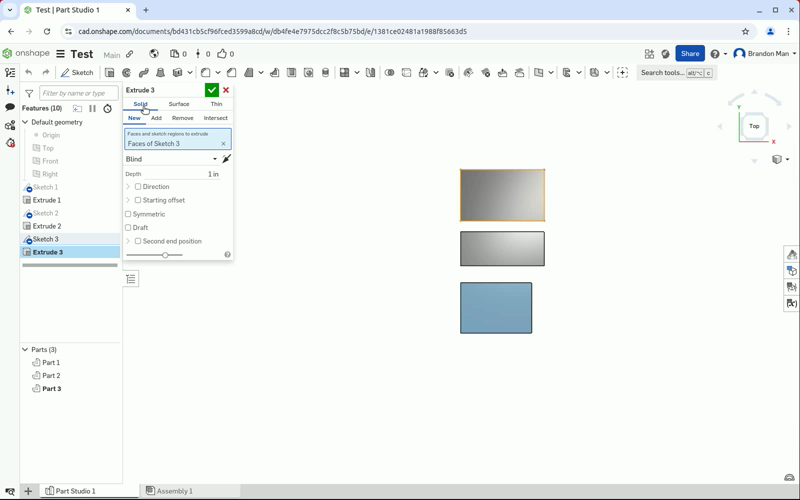
click(143, 106)
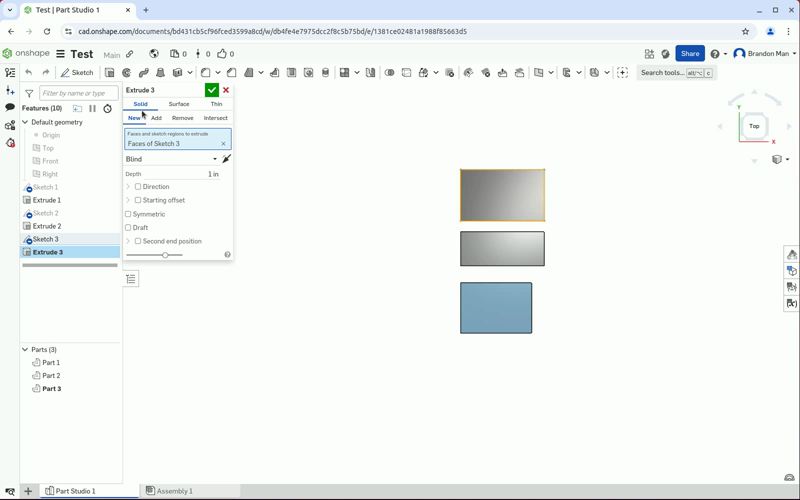
mouse_move(137, 120)
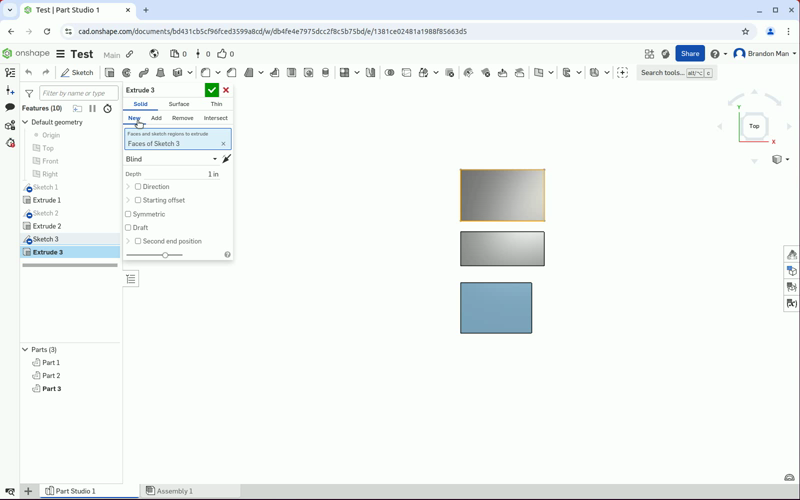
click(137, 120)
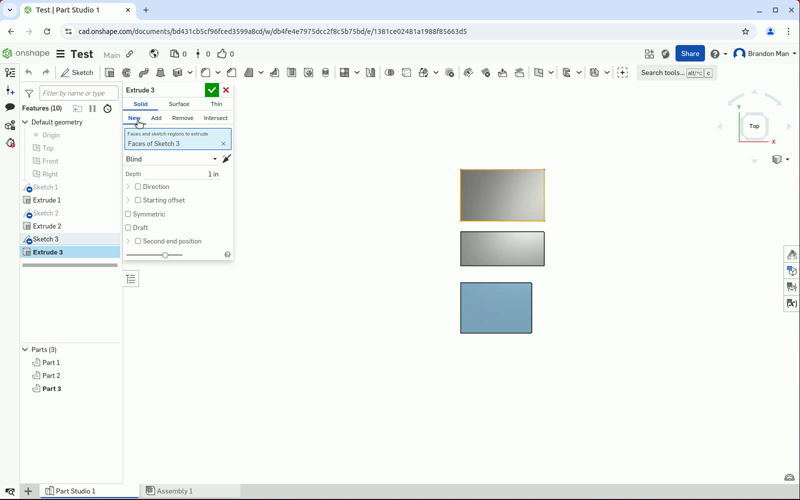
key(tab, 4)
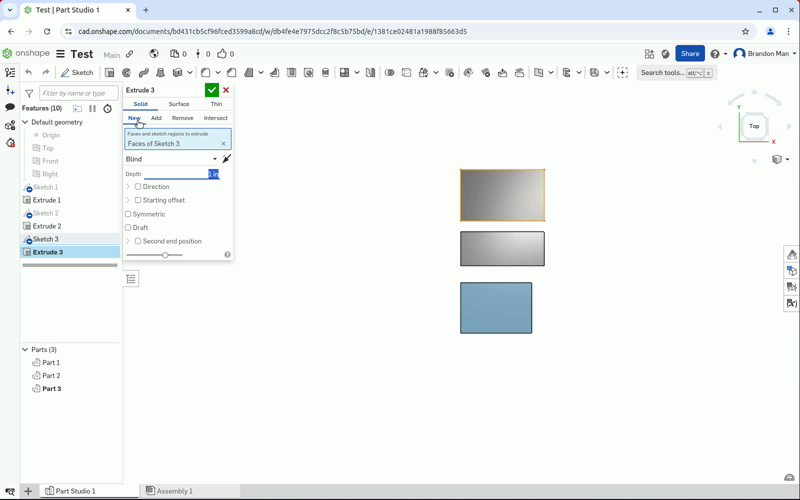
text(1.444)
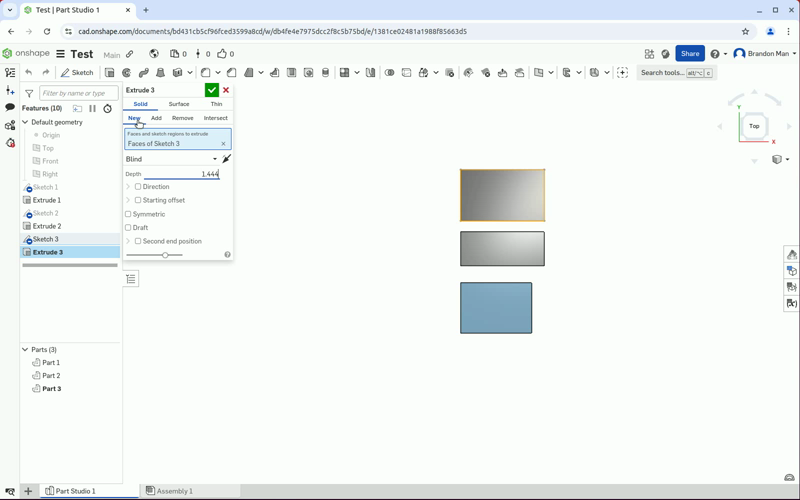
key(enter)
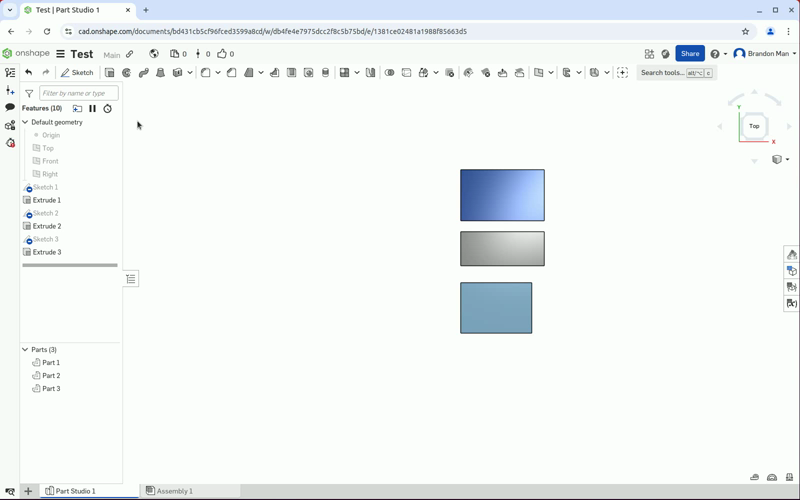
key(shift+h)
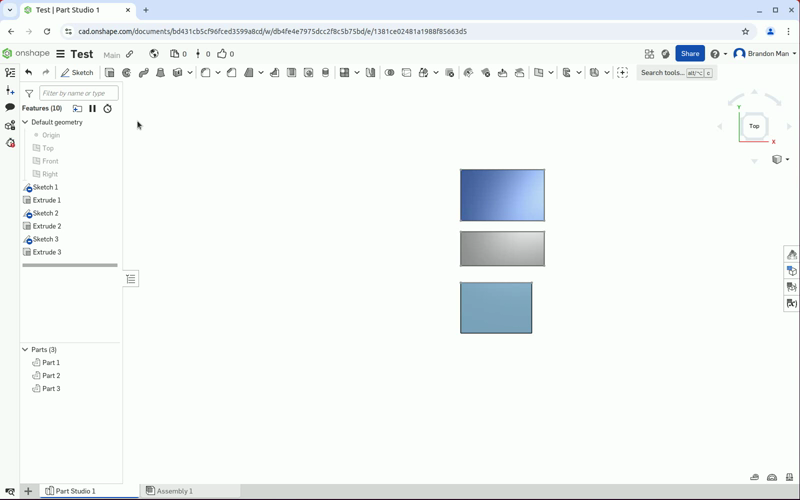
key(shift+h)
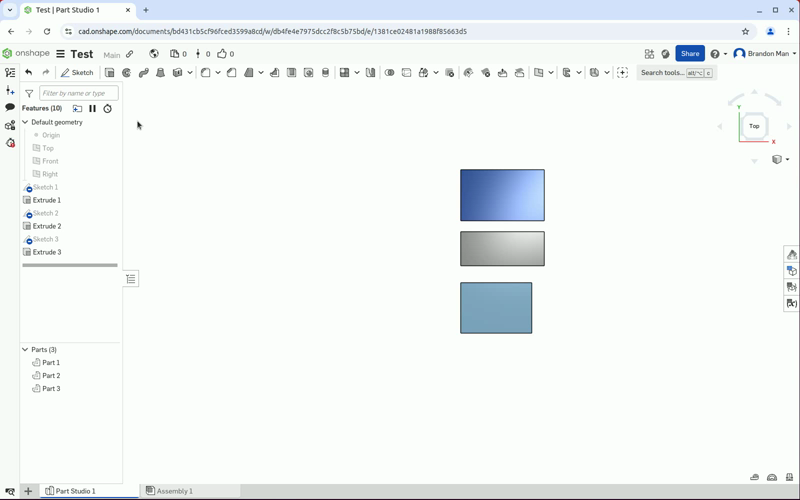
mouse_move(73, 189)
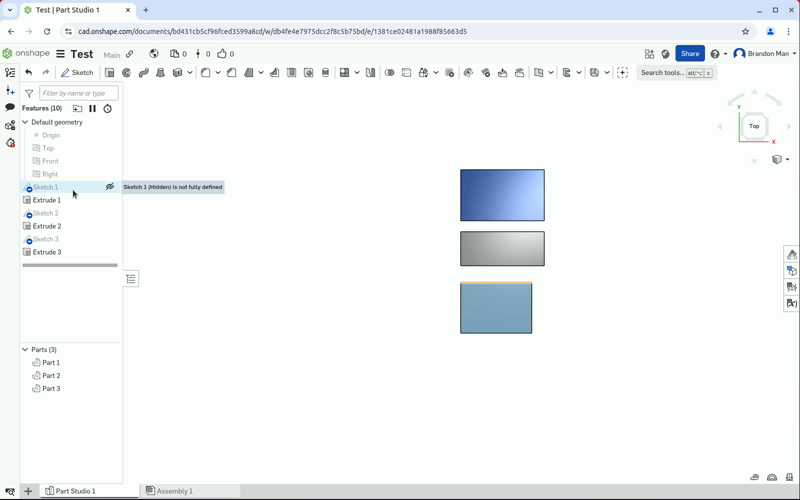
click(73, 189)
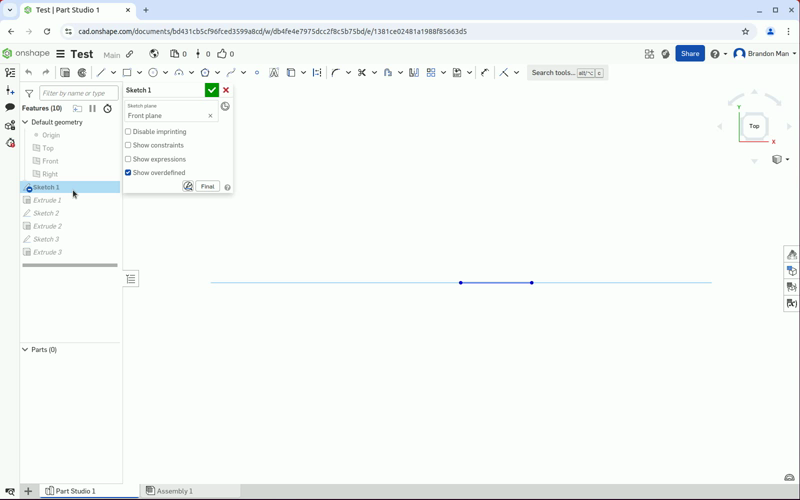
mouse_move(229, 92)
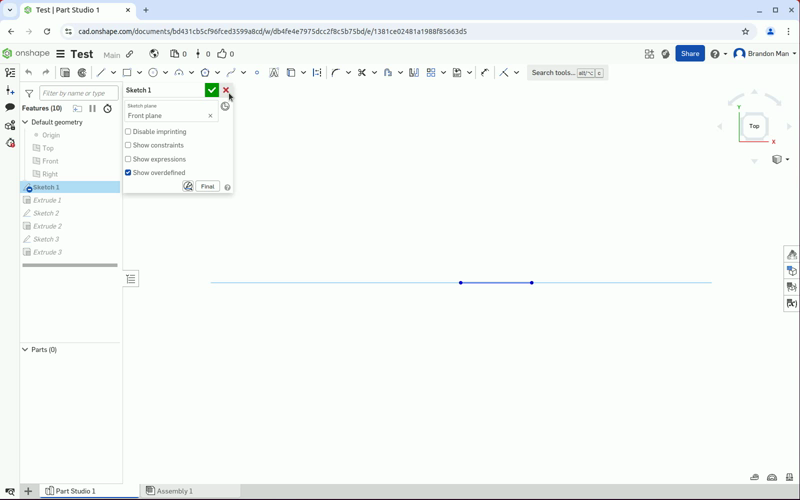
click(229, 92)
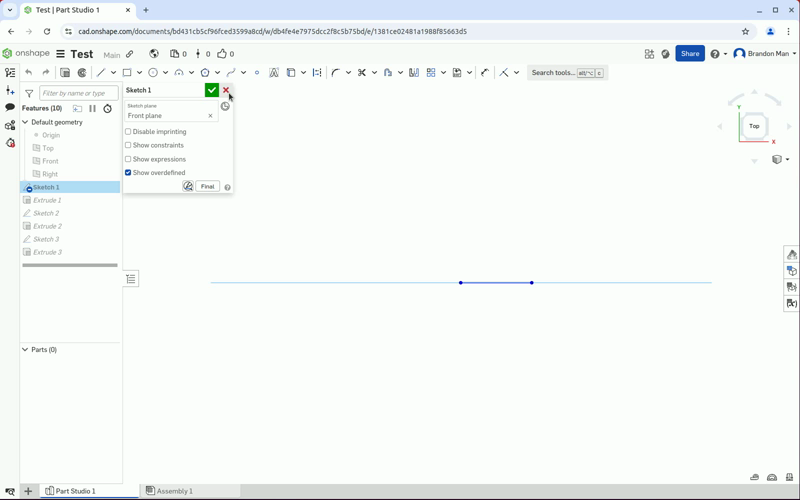
key(shift+s)
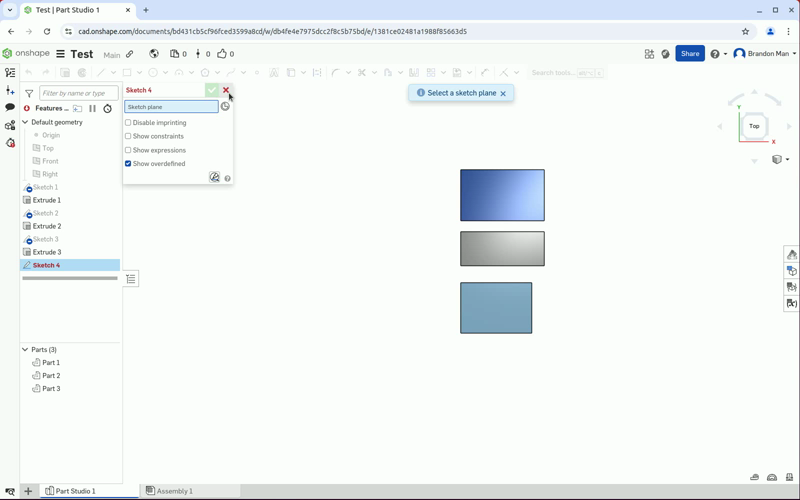
mouse_move(73, 150)
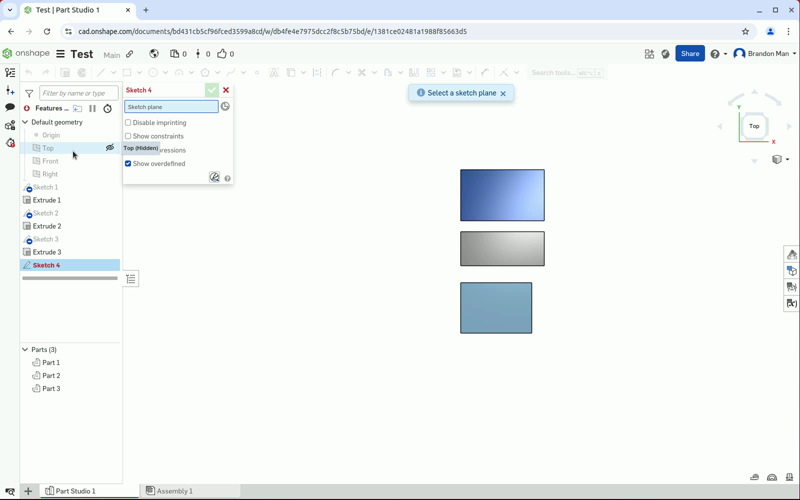
click(73, 150)
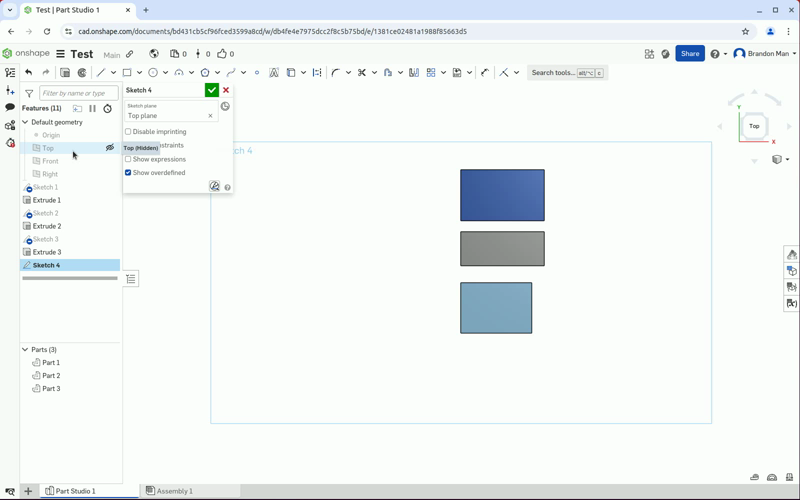
mouse_move(73, 352)
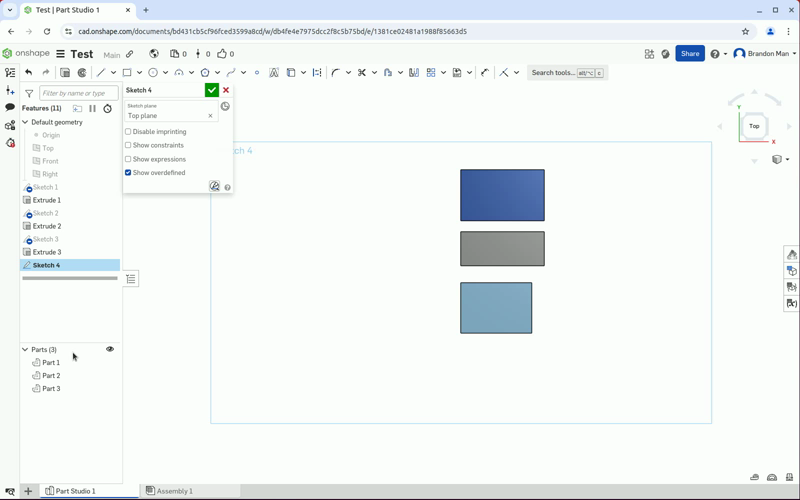
key(y)
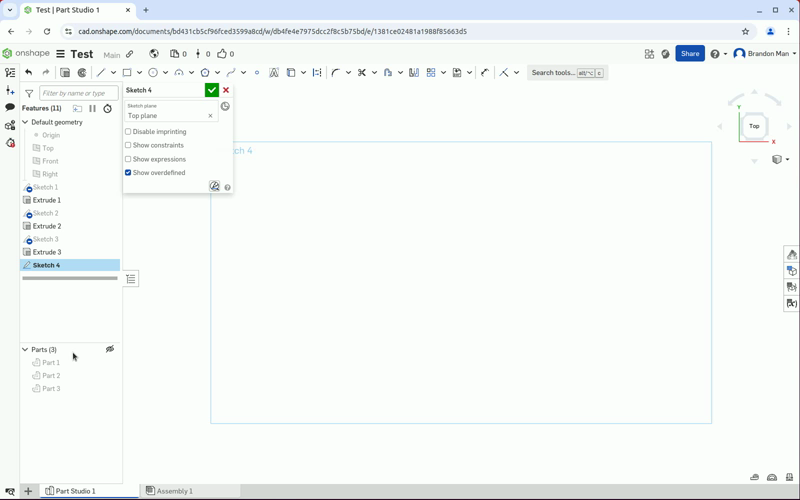
key(l)
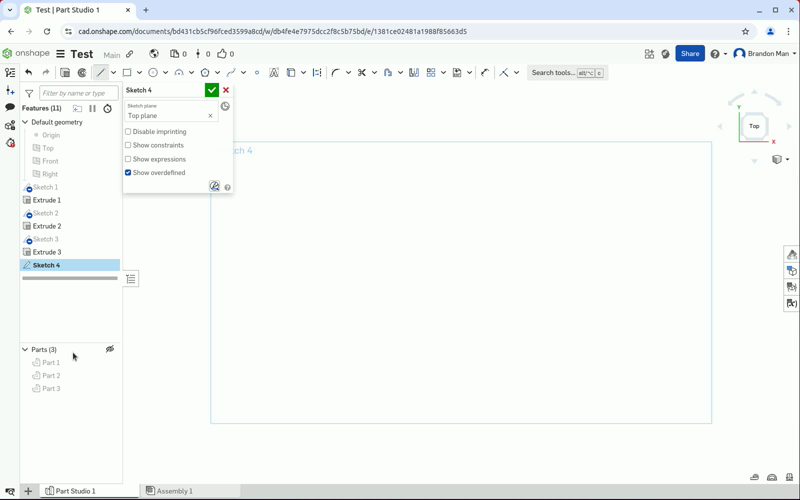
key_down(shift)
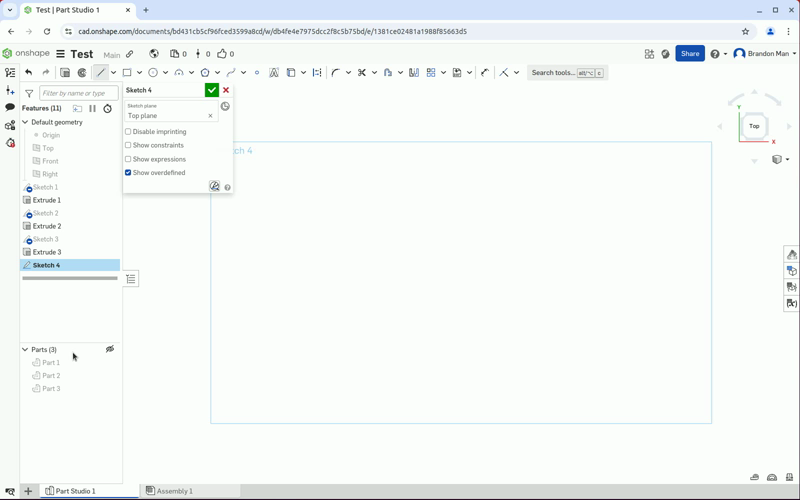
mouse_move(396, 333)
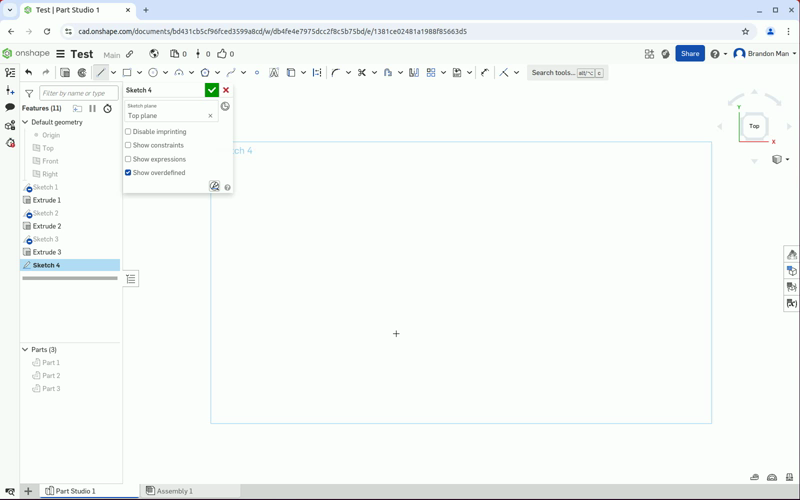
click(396, 333)
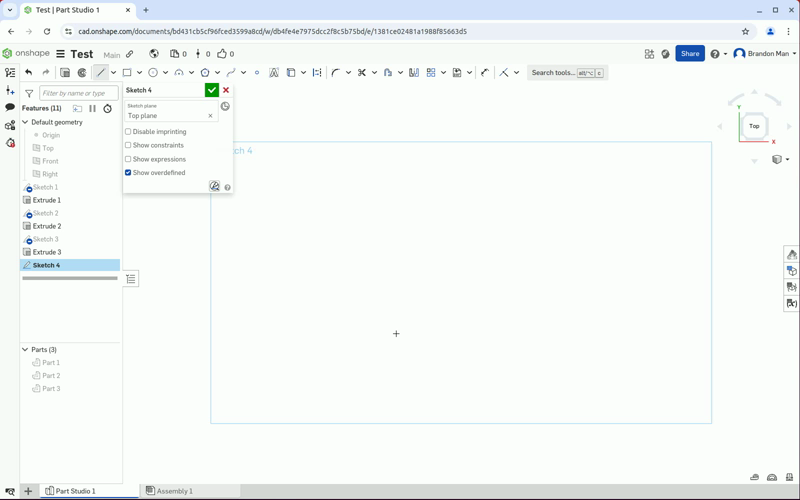
key_up(shift)
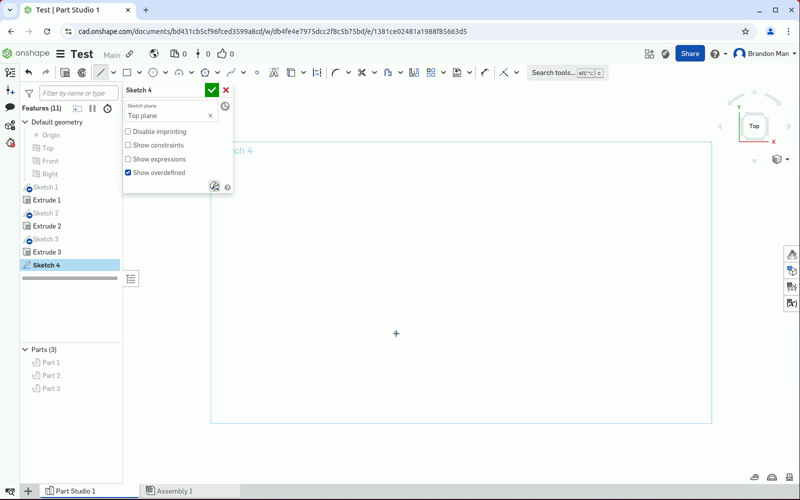
key_down(shift)
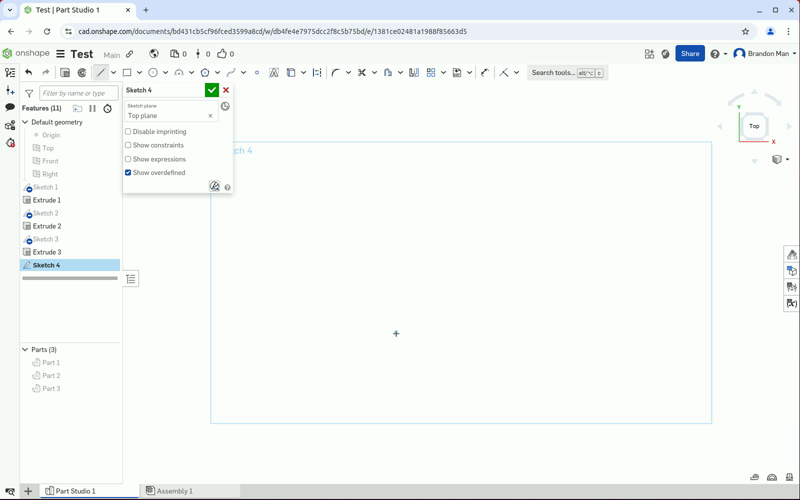
mouse_move(426, 333)
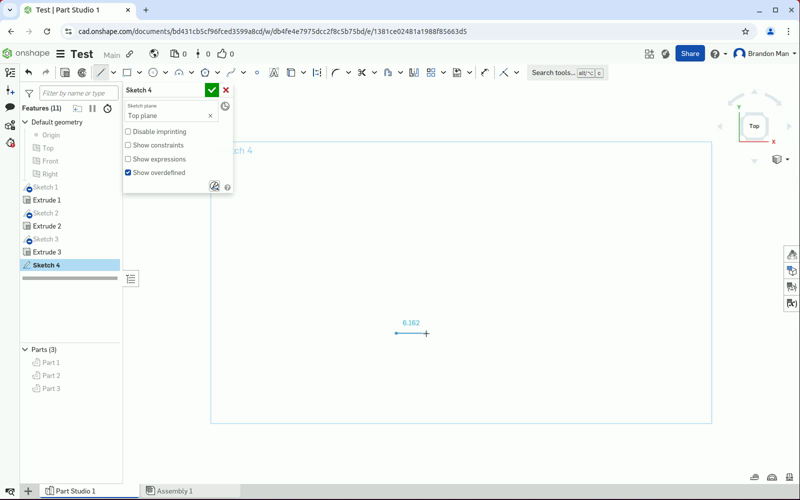
mouse_move(447, 333)
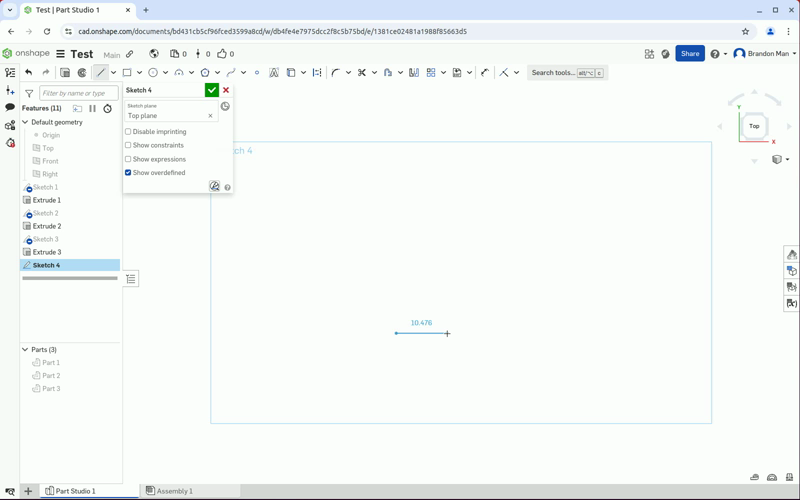
click(447, 333)
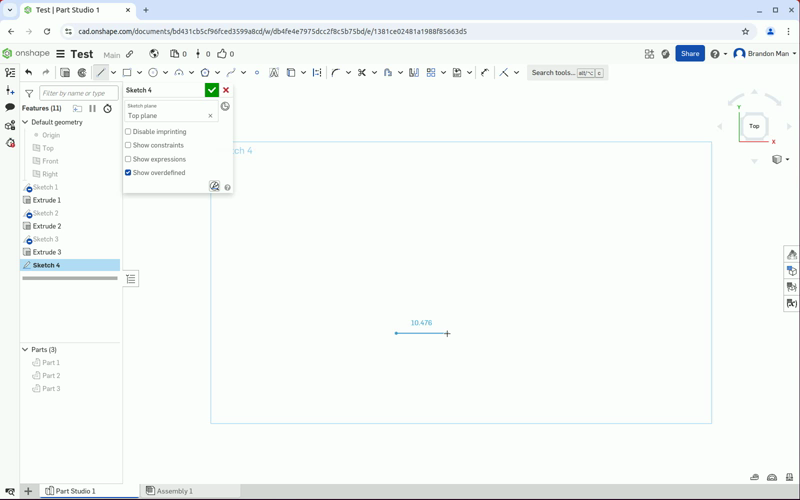
key_up(shift)
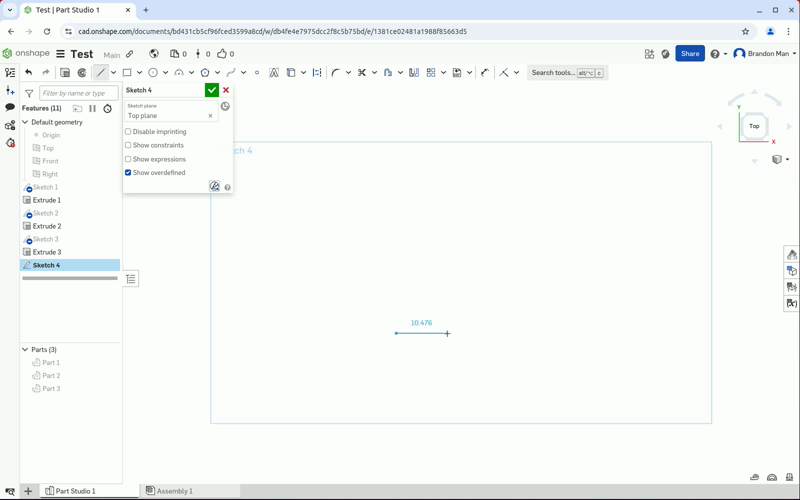
key_down(shift)
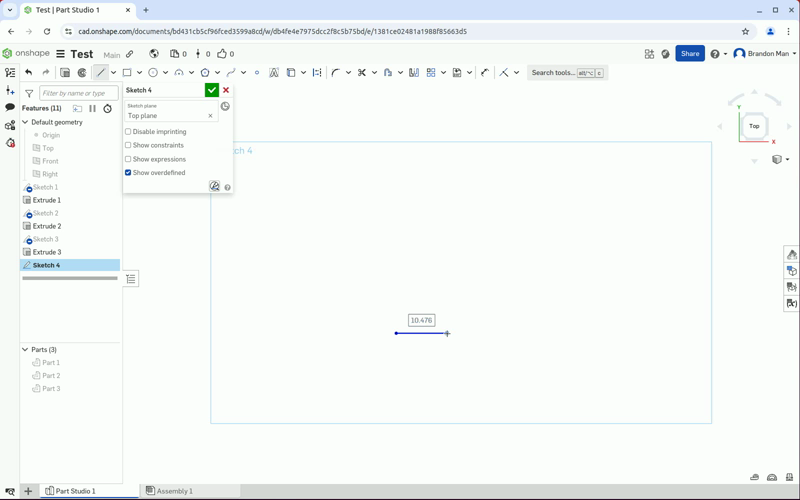
mouse_move(477, 333)
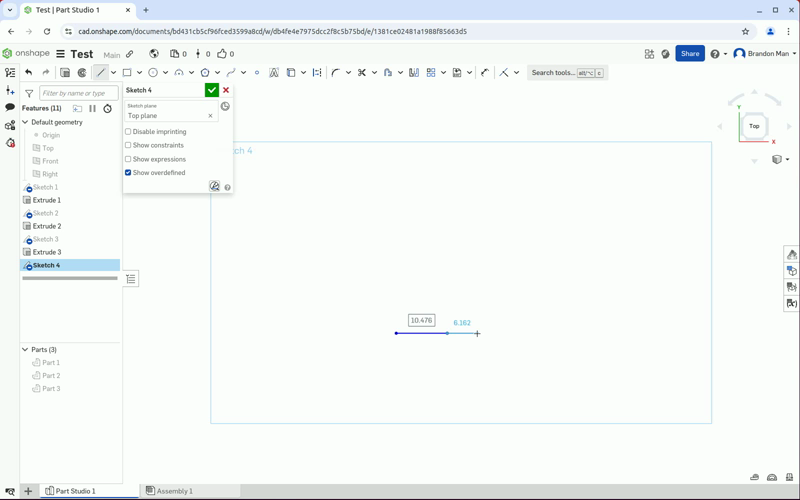
mouse_move(447, 282)
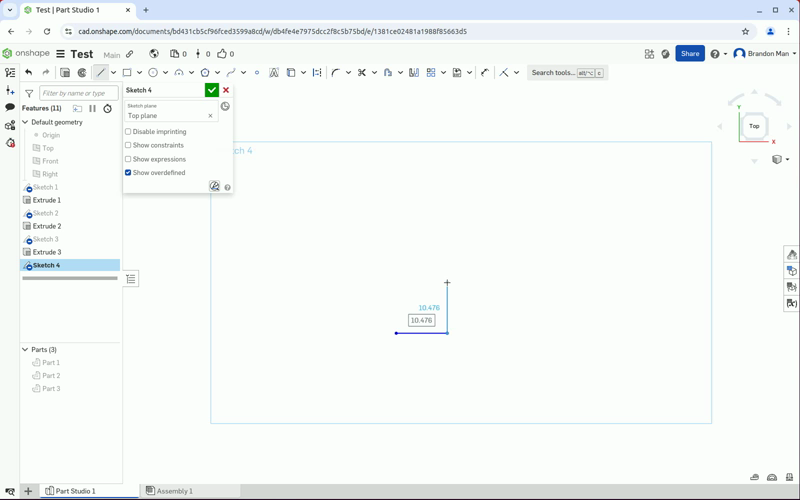
click(447, 282)
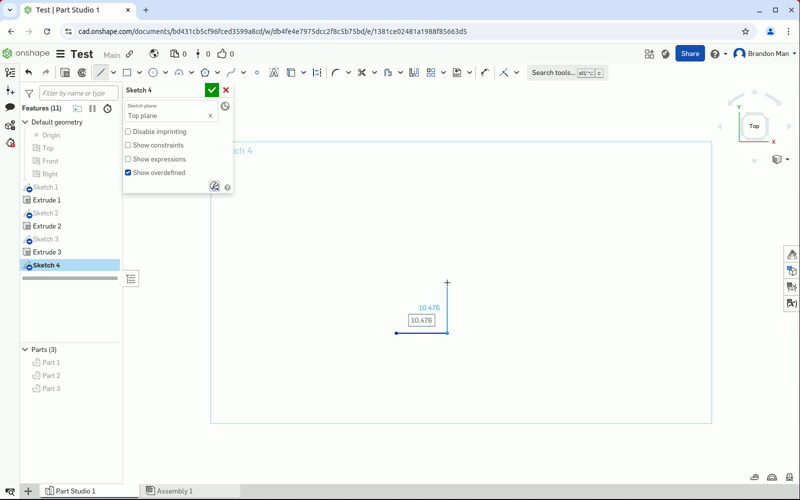
key_up(shift)
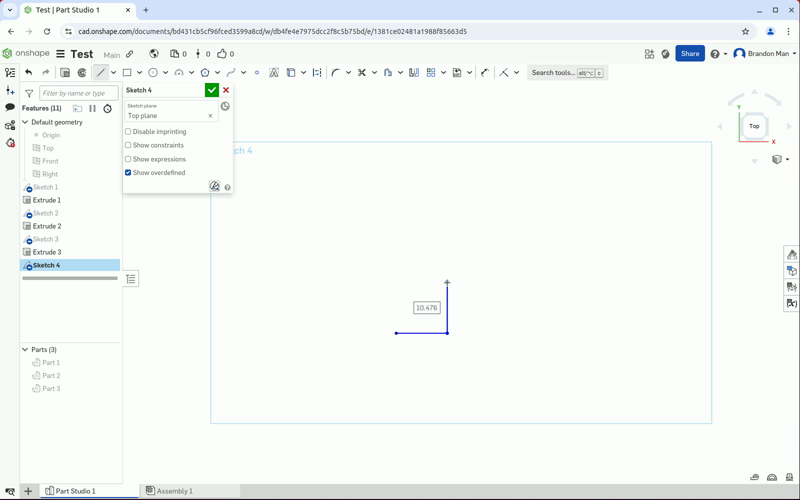
key_down(shift)
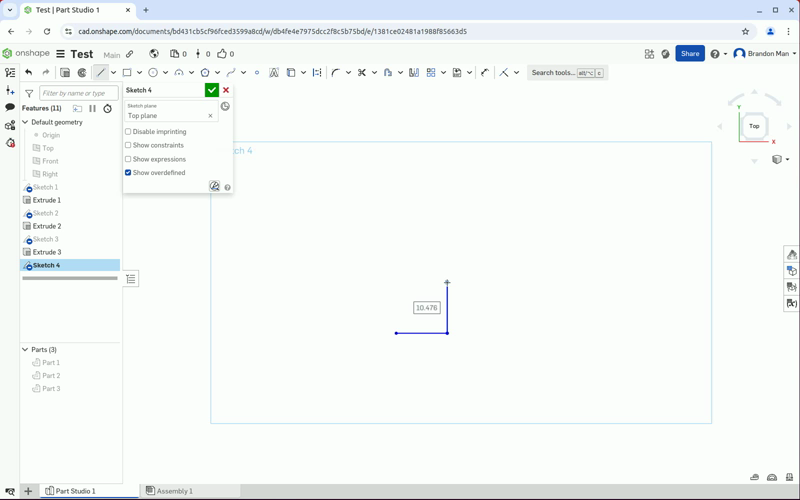
mouse_move(477, 282)
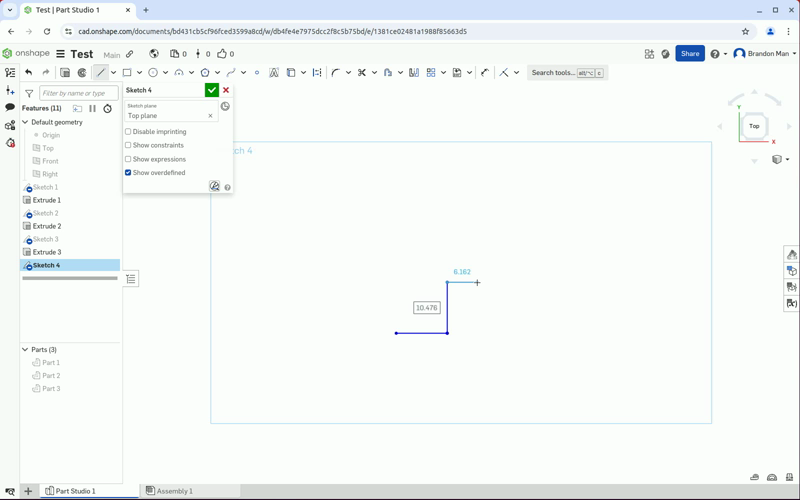
mouse_move(396, 282)
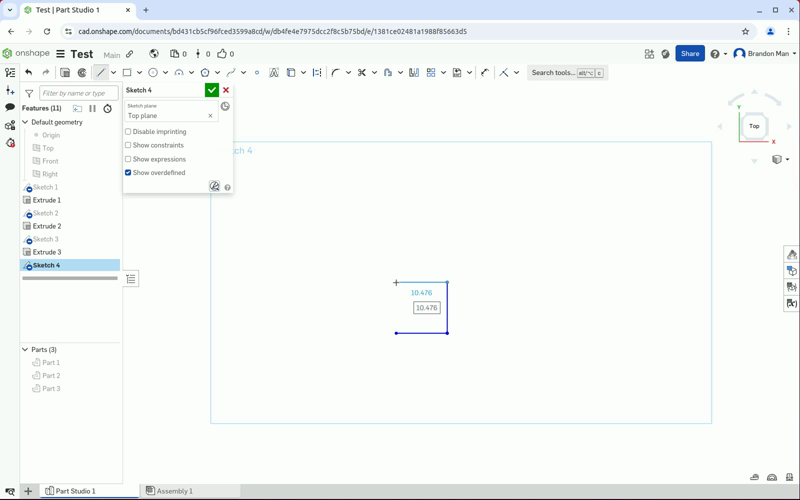
click(396, 282)
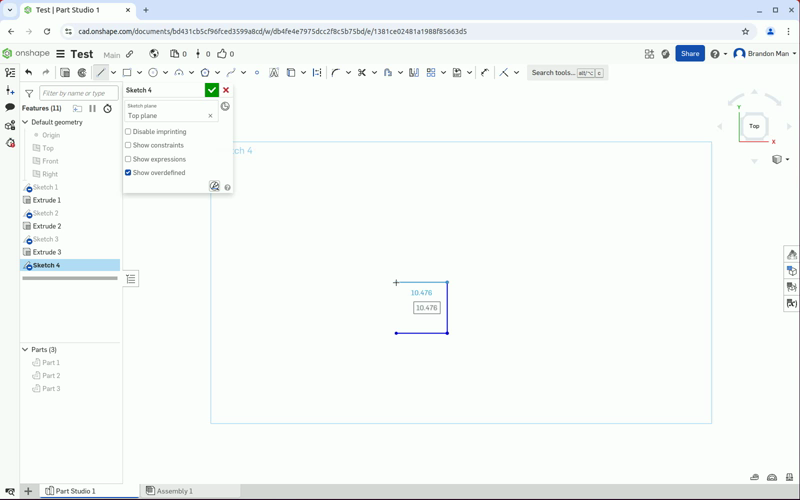
key_up(shift)
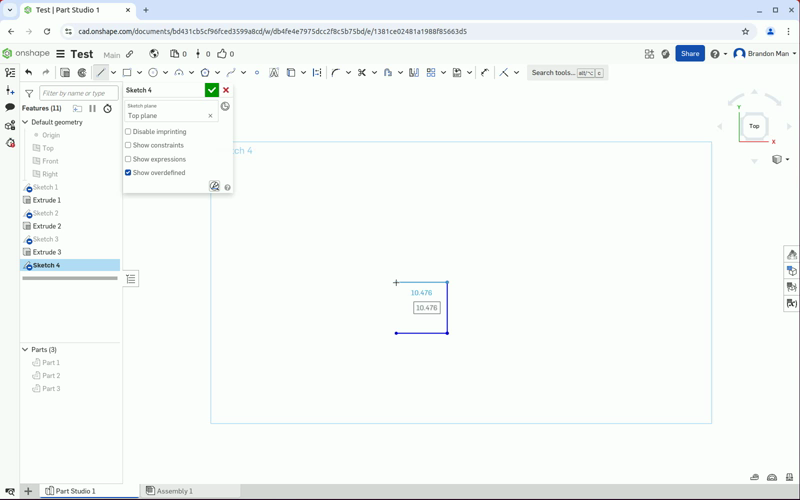
mouse_move(426, 282)
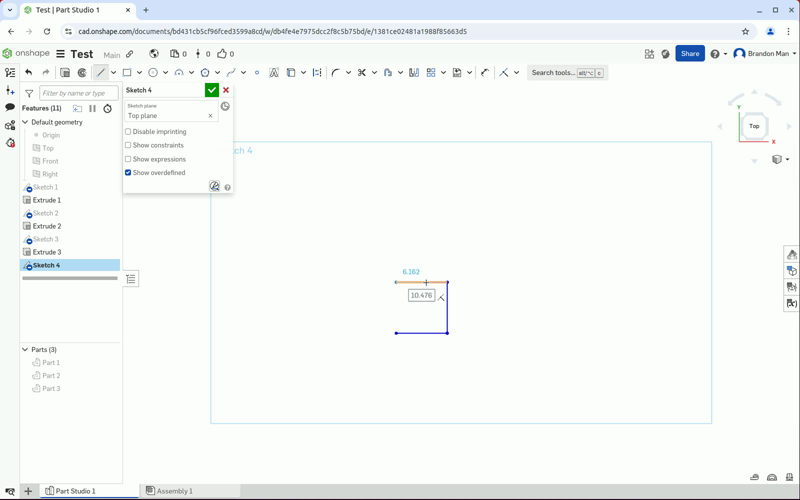
key_down(shift)
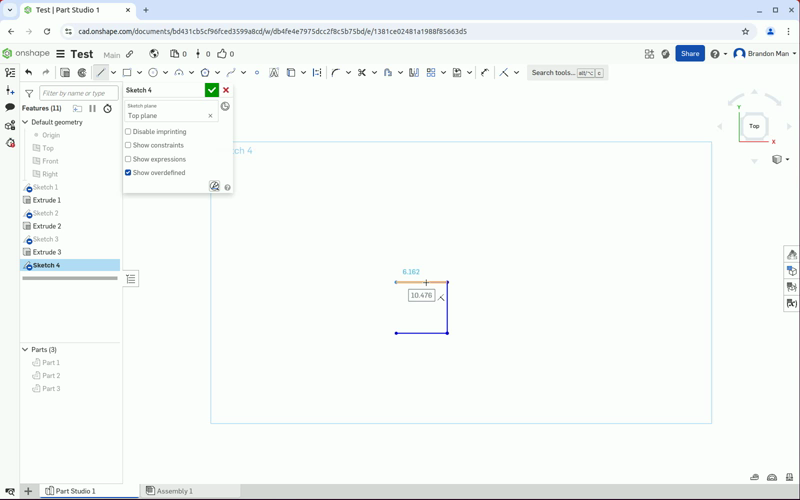
mouse_move(396, 333)
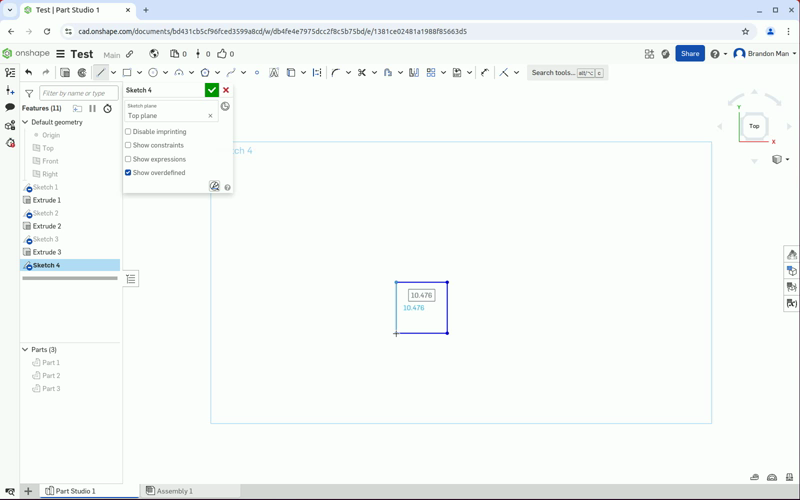
key_up(shift)
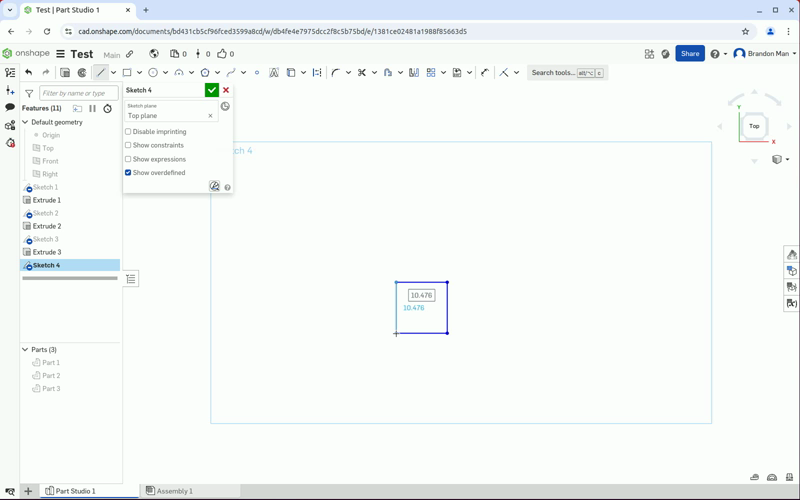
click(396, 333)
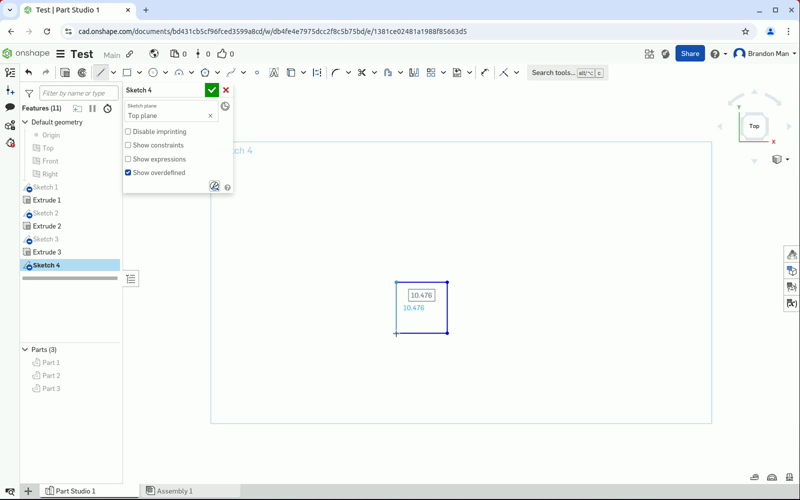
key(esc)
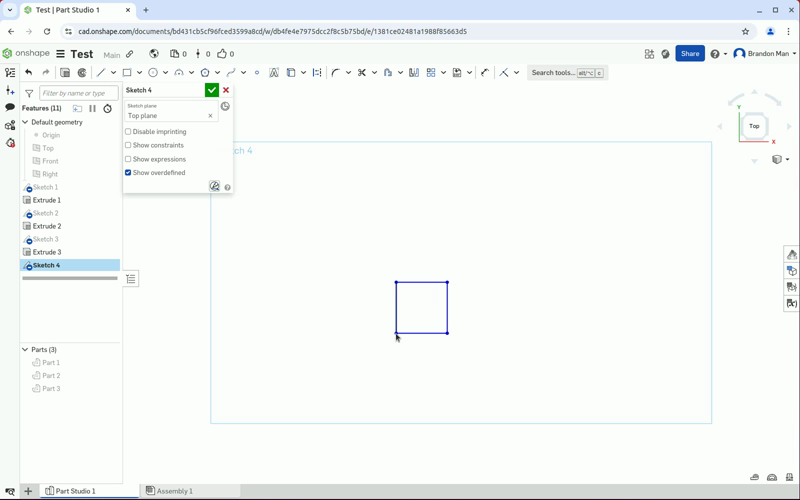
mouse_move(421, 305)
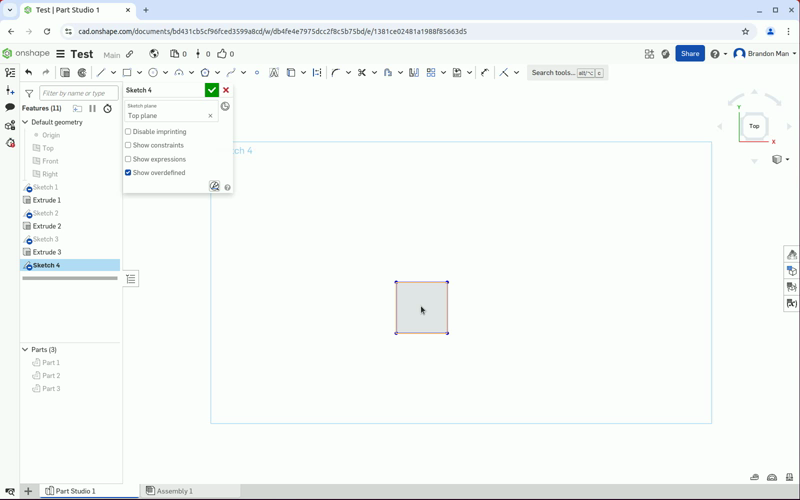
click(421, 305)
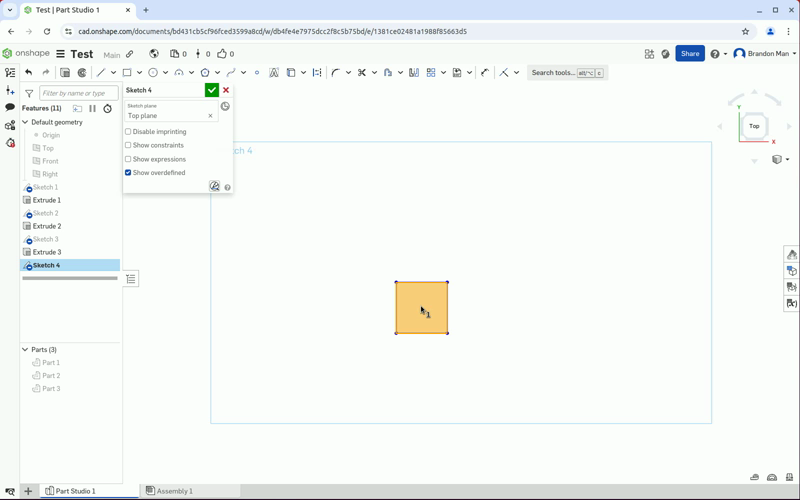
mouse_move(73, 352)
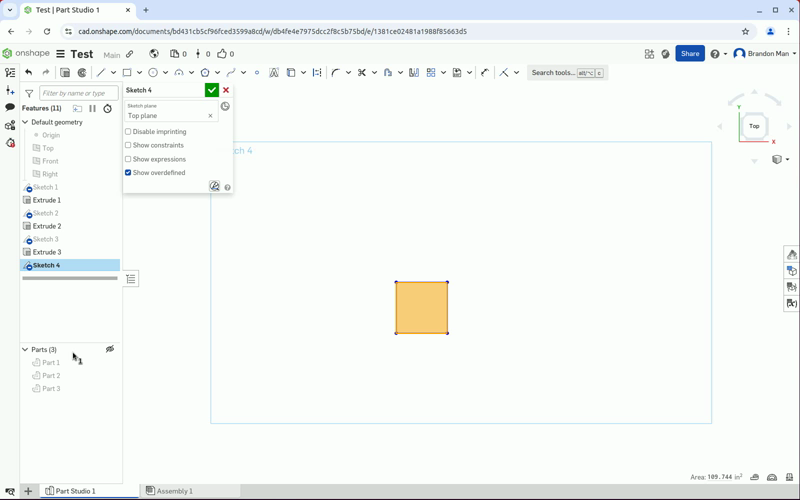
key(shift+y)
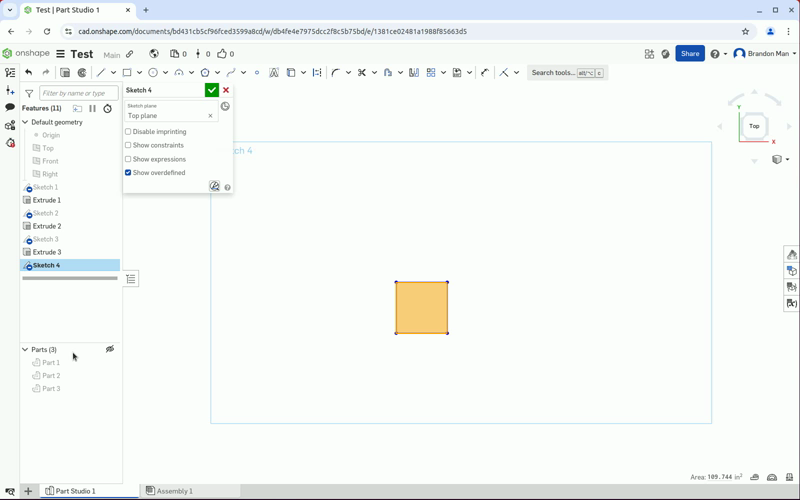
key(shift+e)
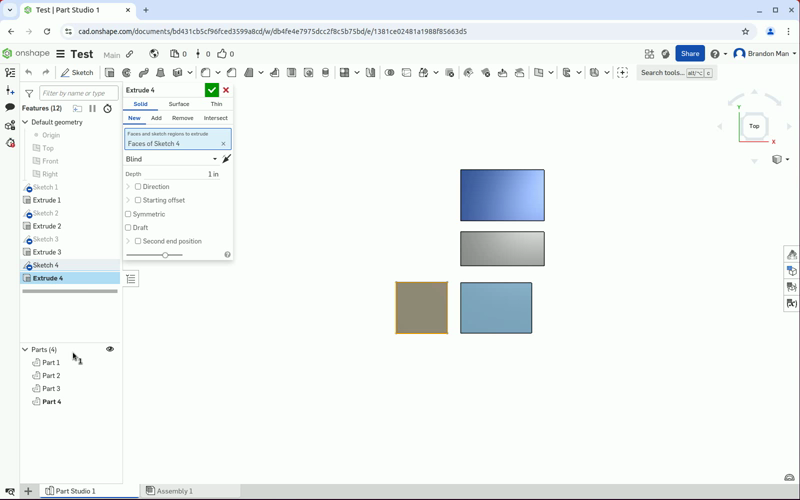
mouse_move(143, 106)
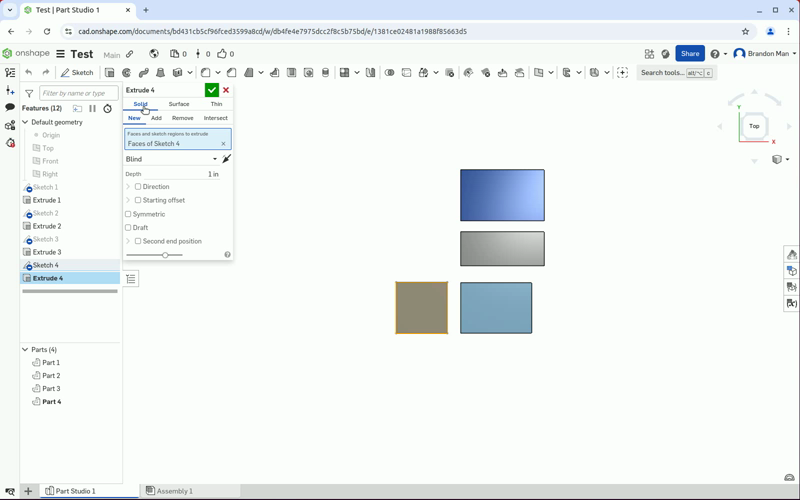
click(143, 106)
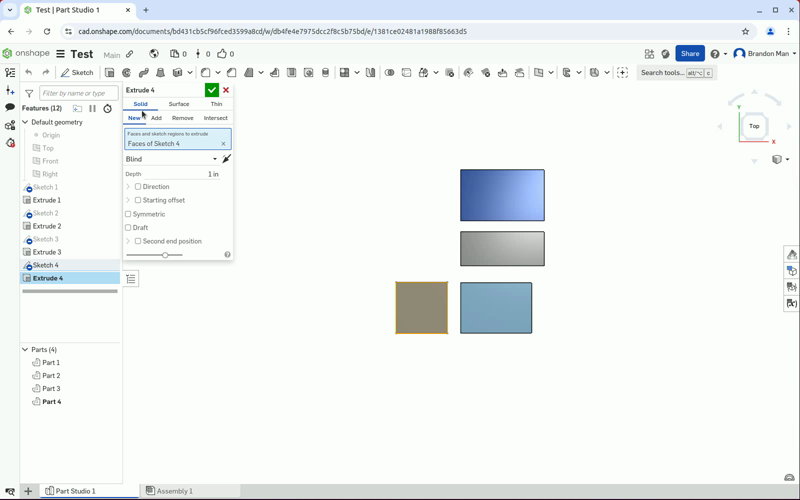
mouse_move(137, 120)
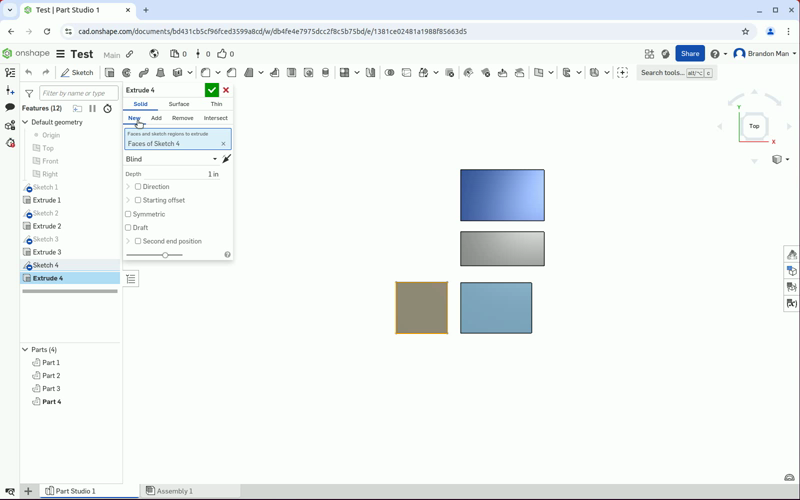
click(137, 120)
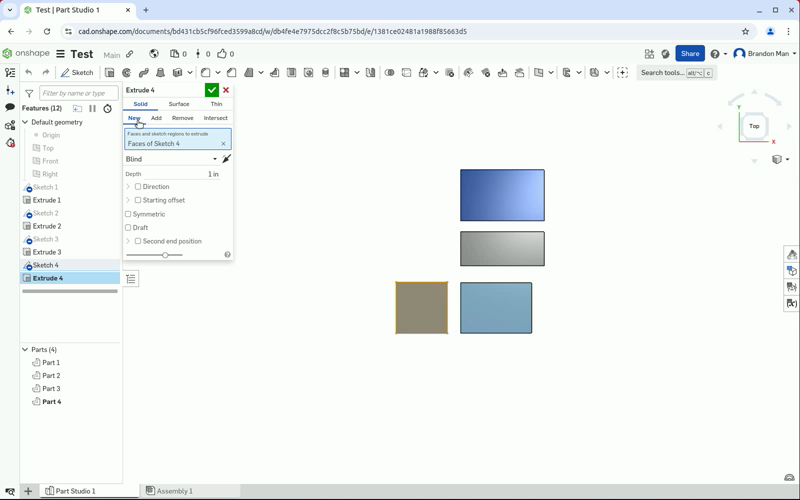
key(tab, 4)
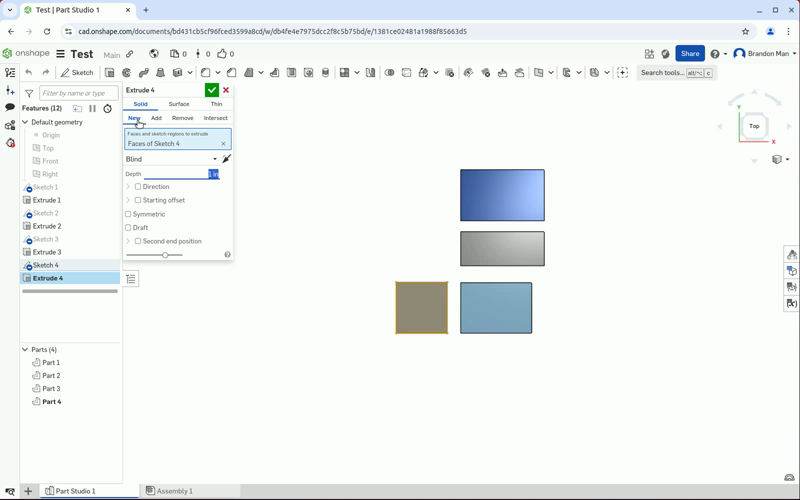
text(1.444)
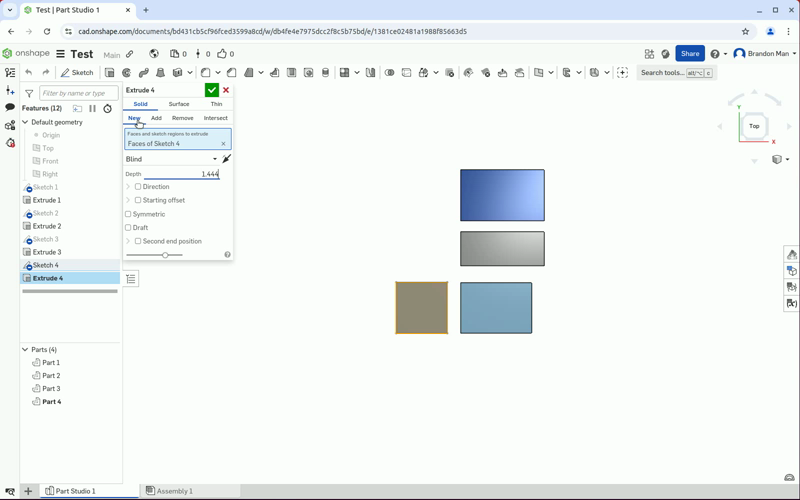
key(enter)
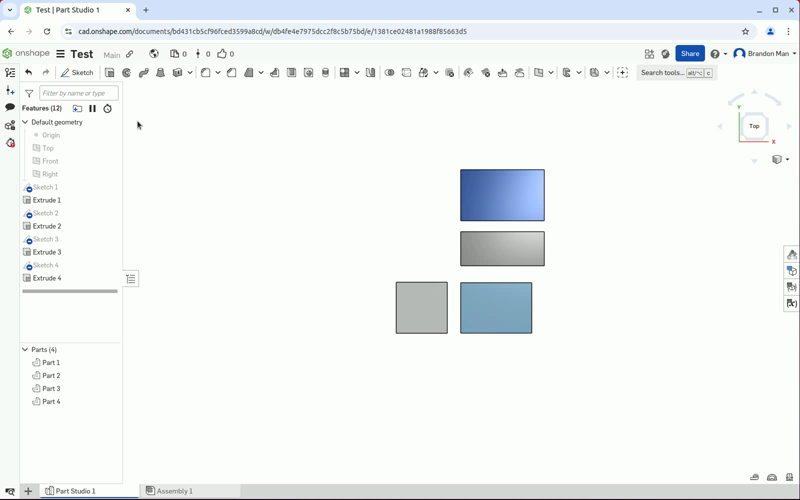
key(shift+h)
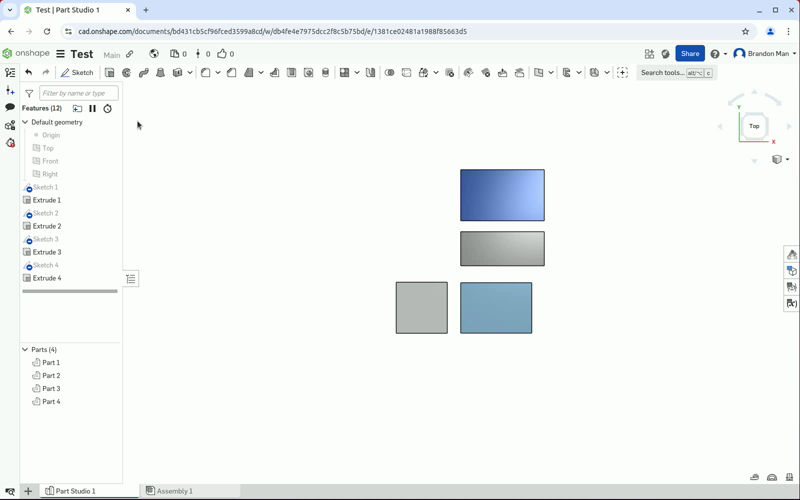
key(shift+h)
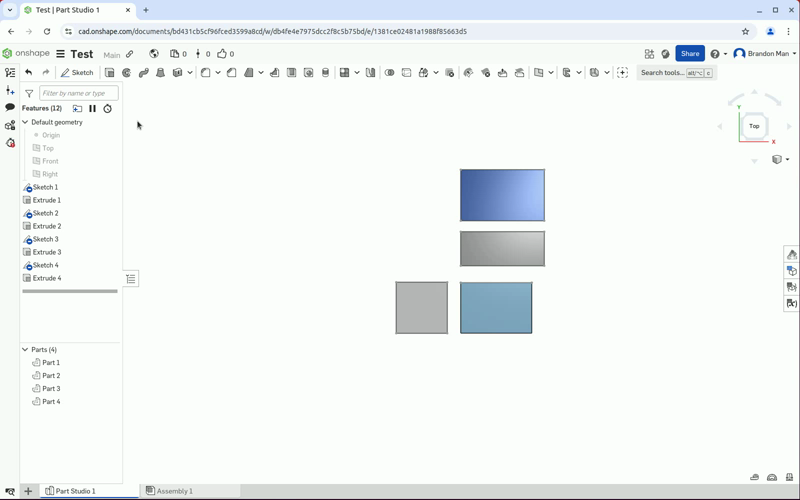
key(shift+7)
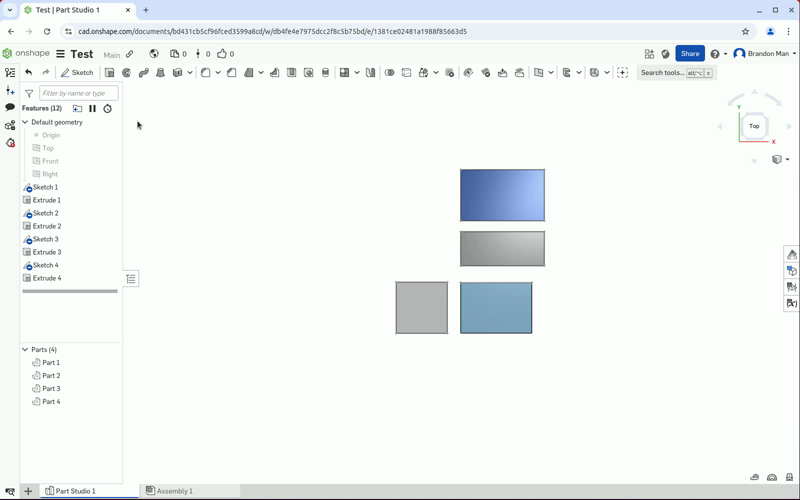
key(up, 3)
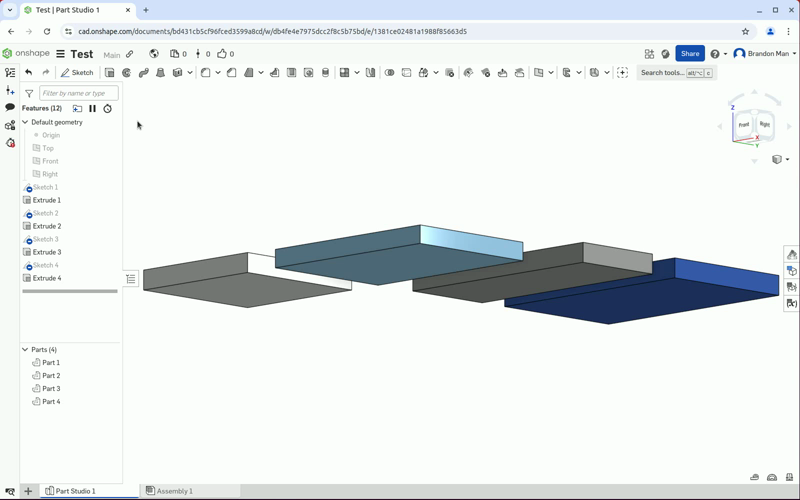
key(left, 3)
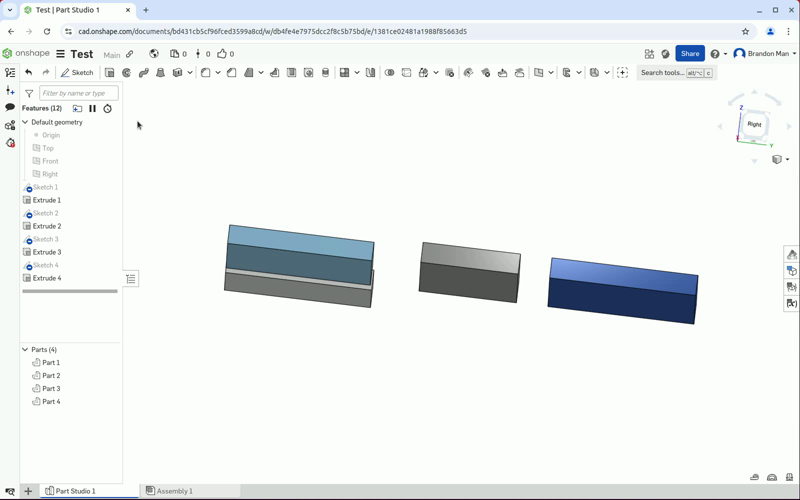
key(right, 3)
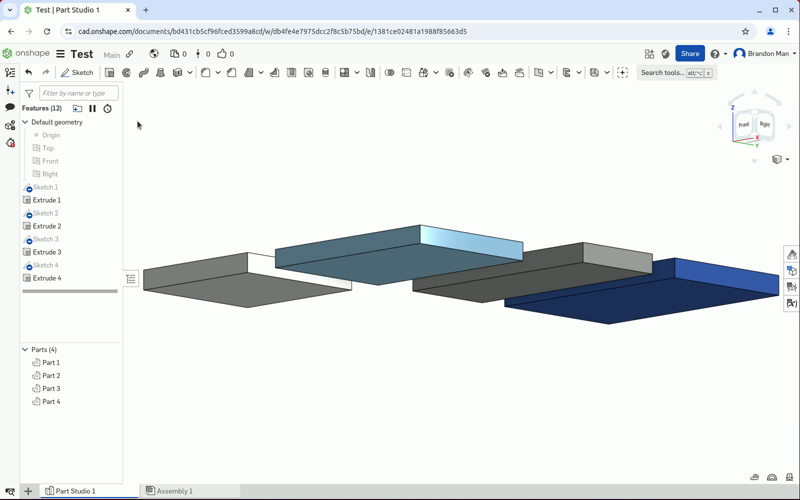
key(down, 3)
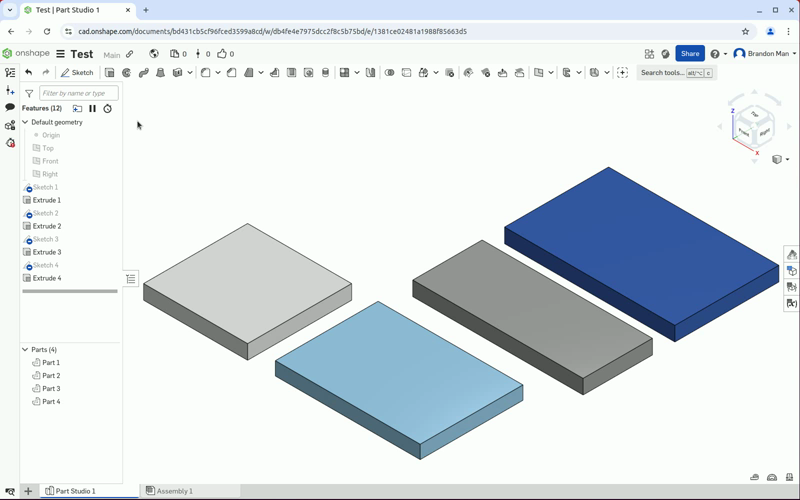
mouse_move(73, 189)
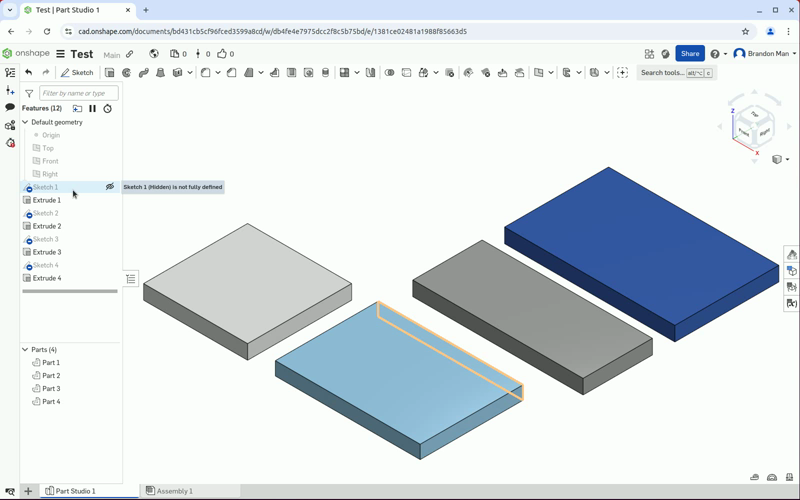
click(73, 189)